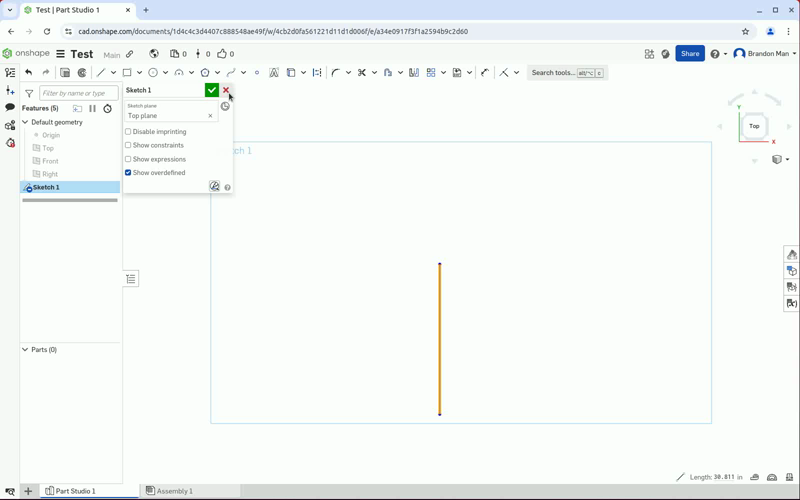
key(shift+h)
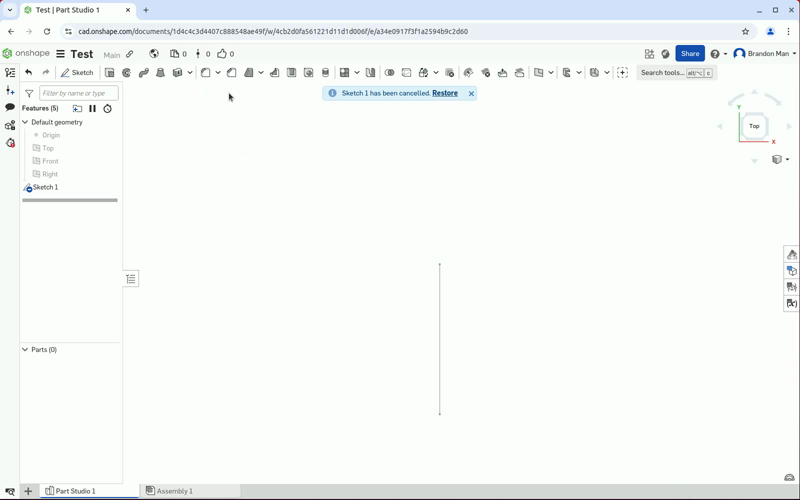
key(shift+s)
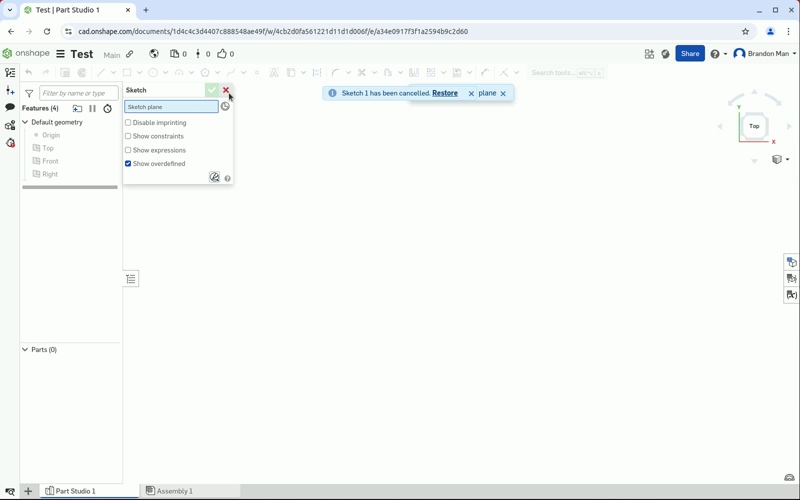
mouse_move(73, 150)
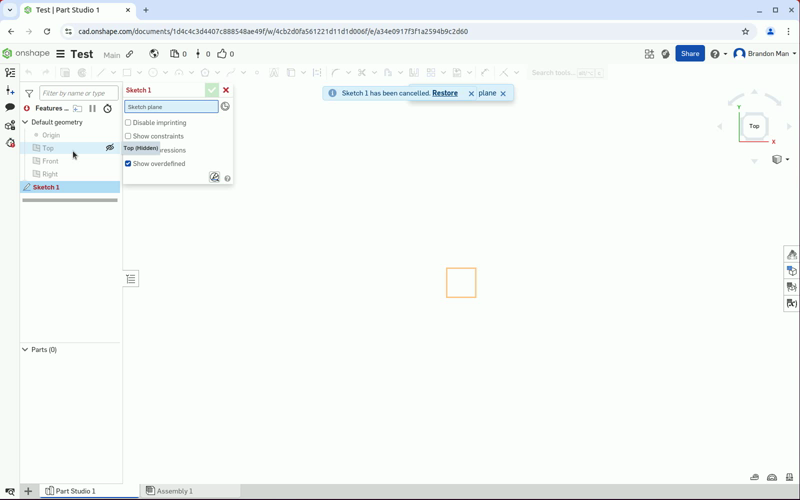
click(73, 150)
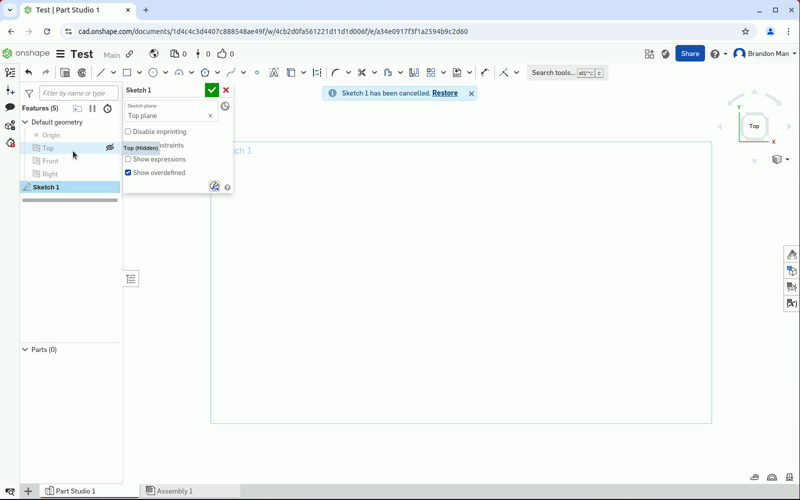
mouse_move(73, 352)
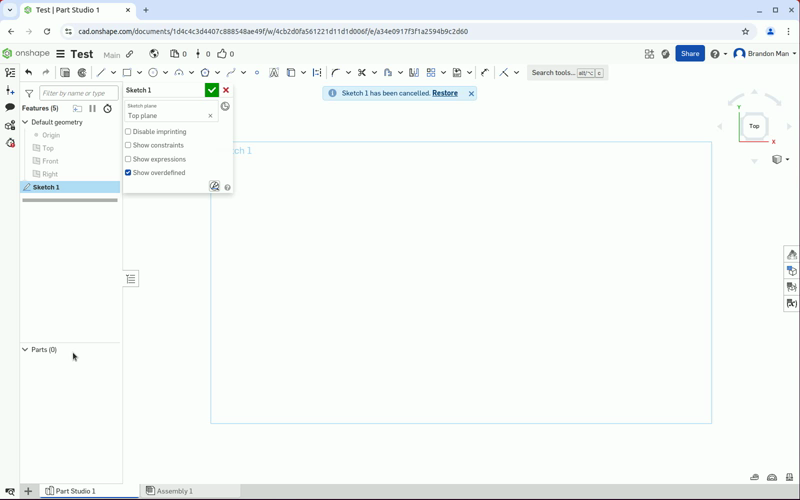
key(y)
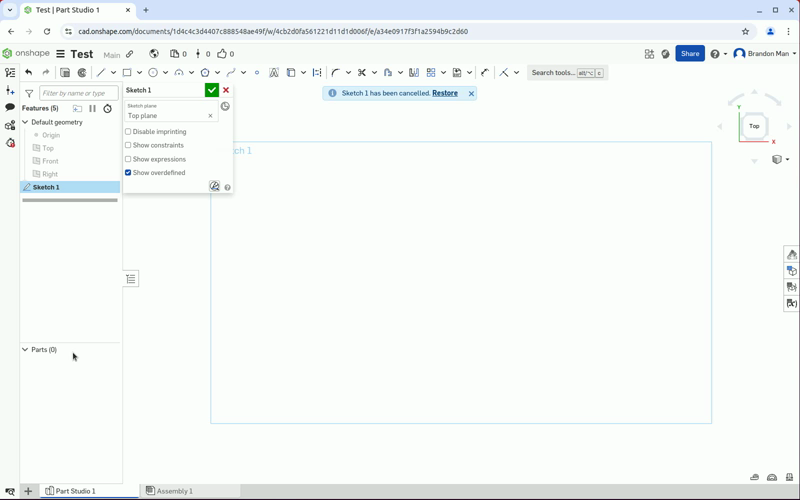
key(l)
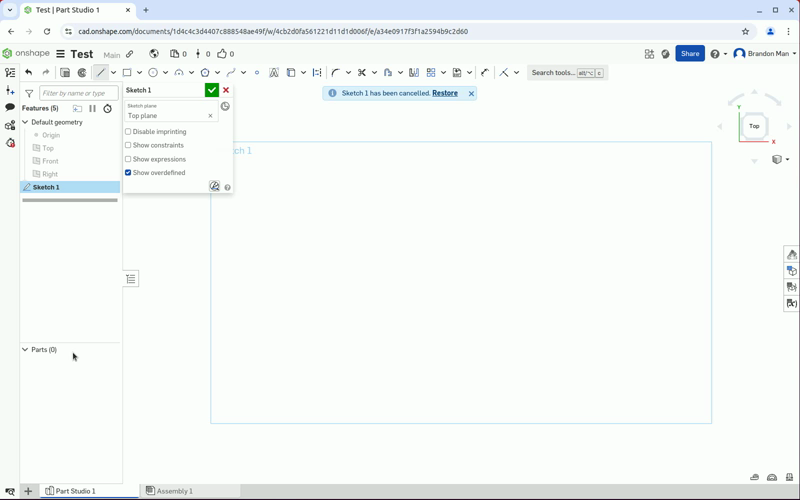
key_down(shift)
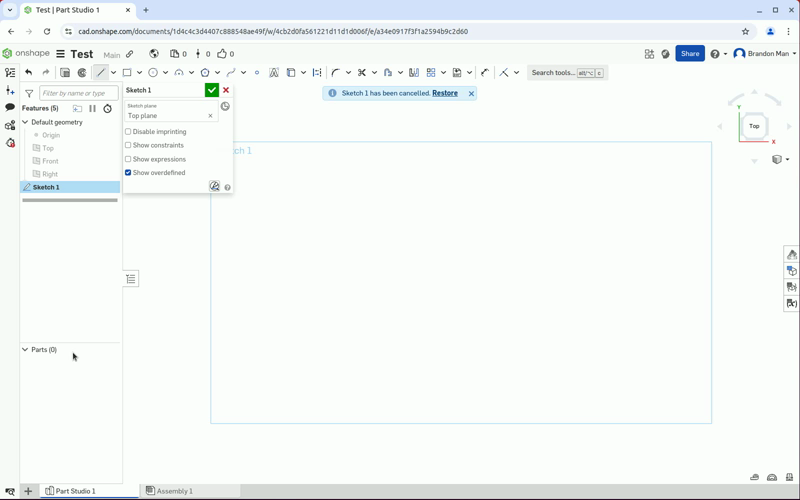
mouse_move(348, 291)
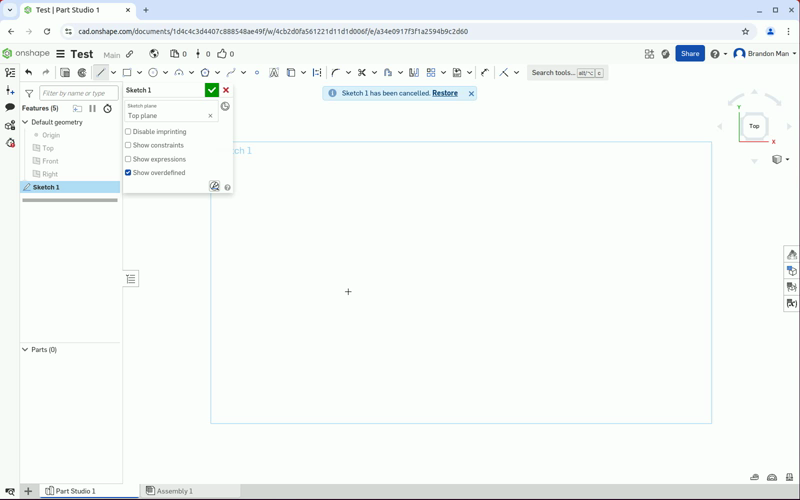
click(348, 291)
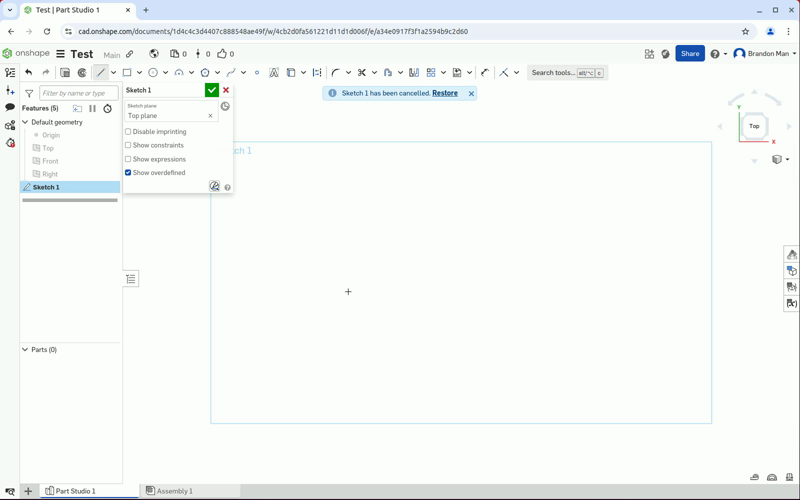
key_up(shift)
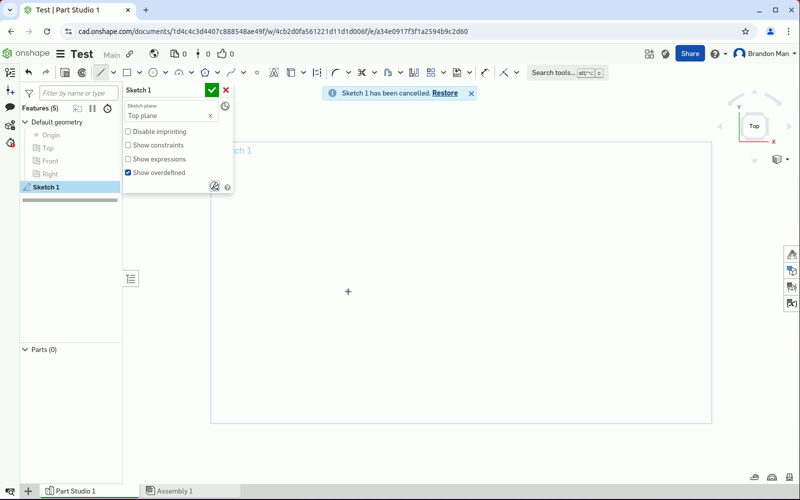
key_down(shift)
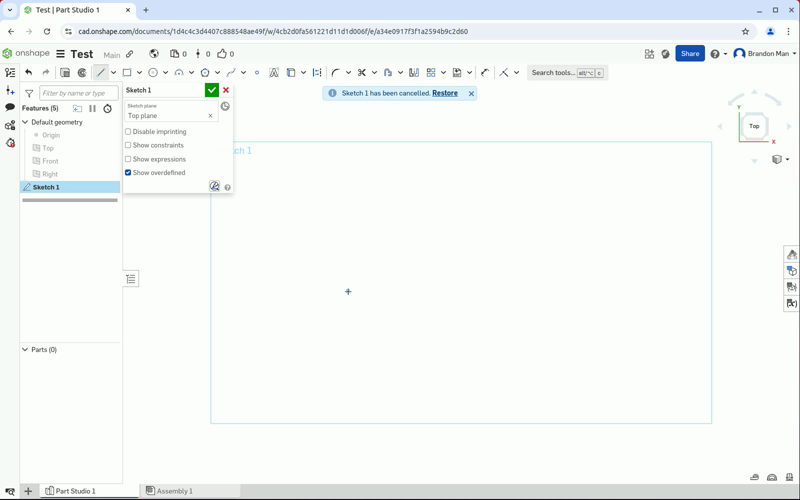
mouse_move(467, 291)
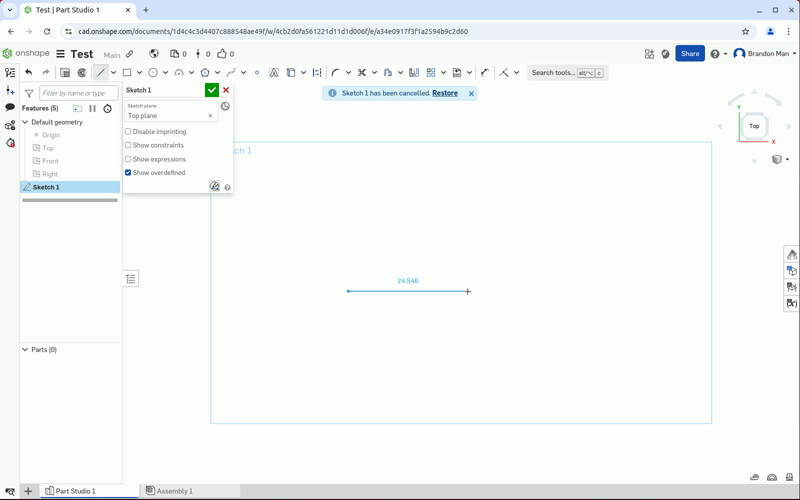
click(467, 291)
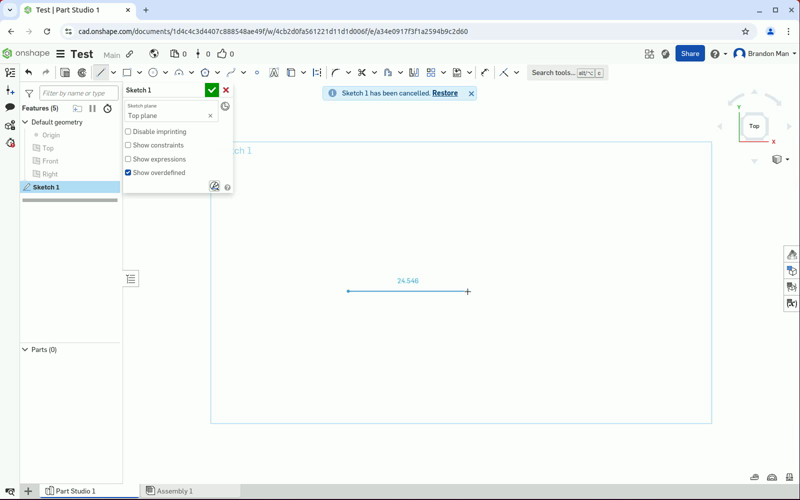
key_up(shift)
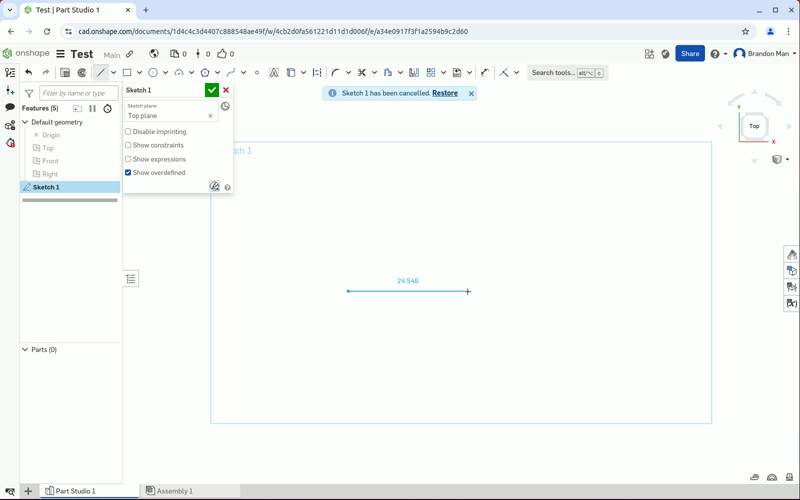
key_down(shift)
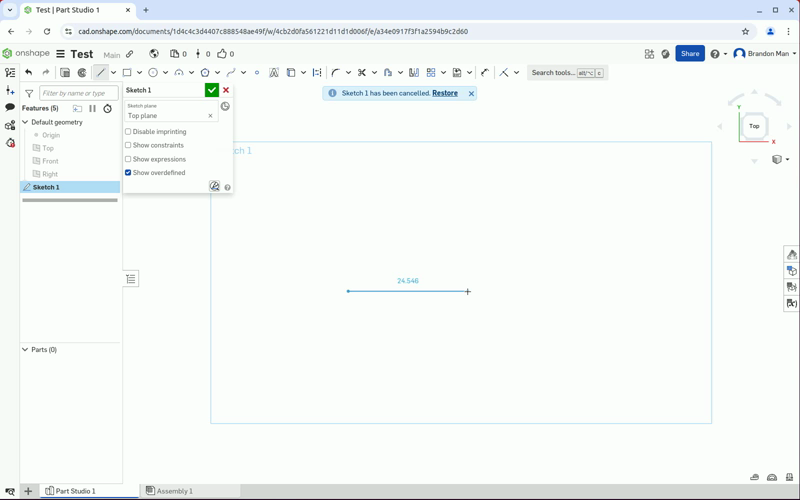
mouse_move(497, 291)
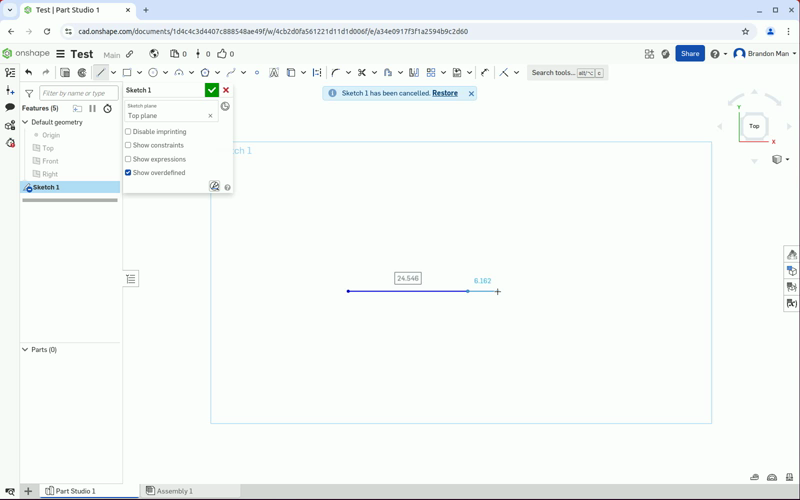
mouse_move(467, 286)
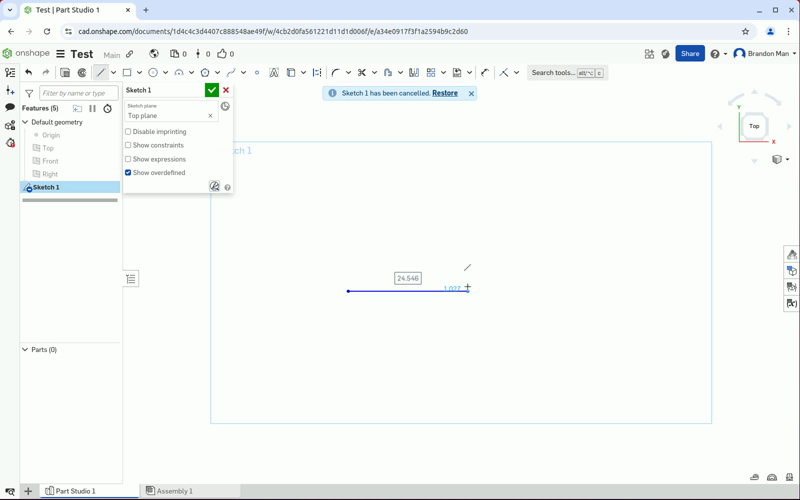
scroll(6)
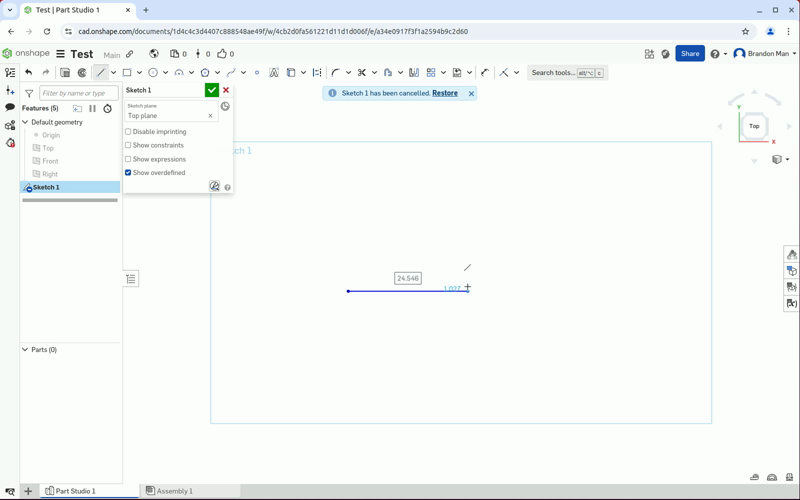
scroll(6)
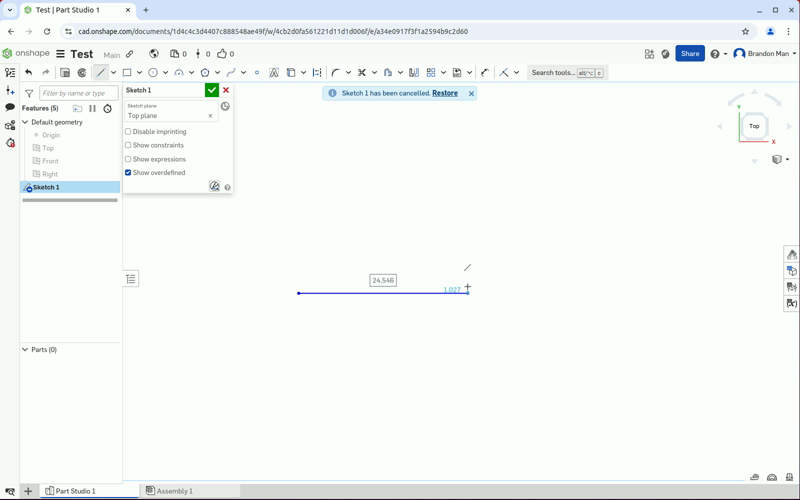
scroll(6)
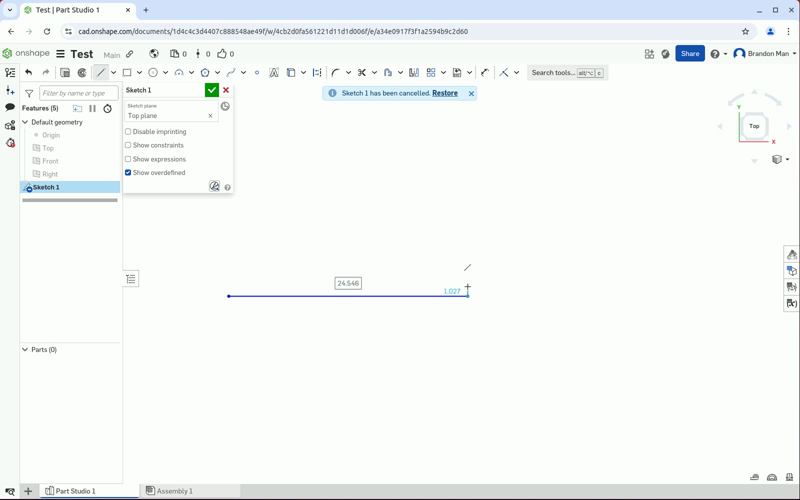
scroll(6)
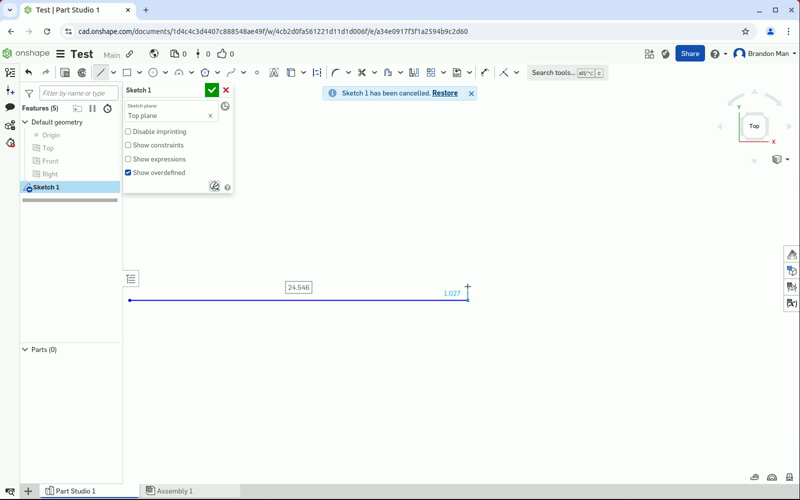
scroll(6)
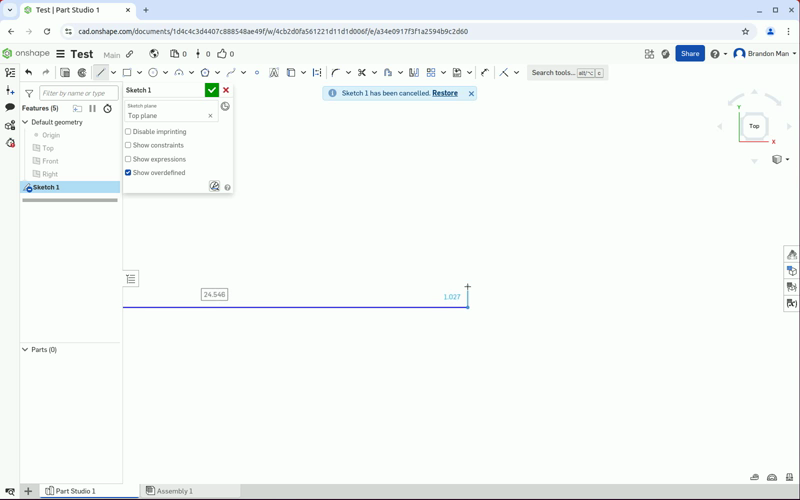
scroll(6)
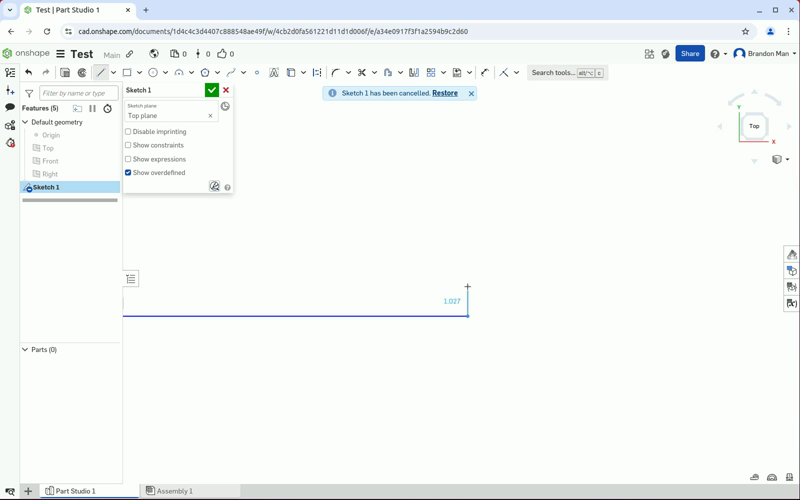
scroll(6)
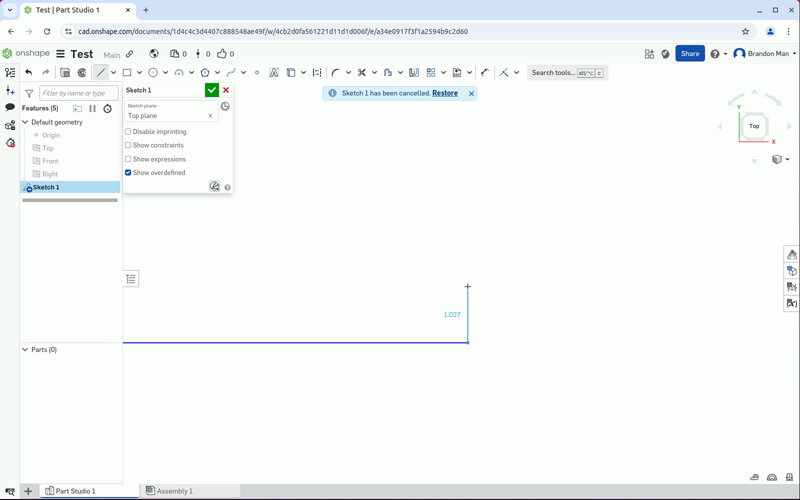
click(467, 286)
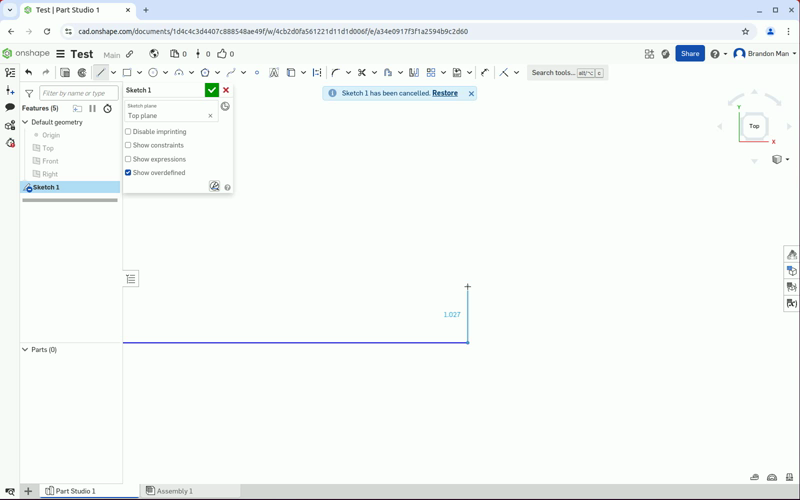
scroll(-6)
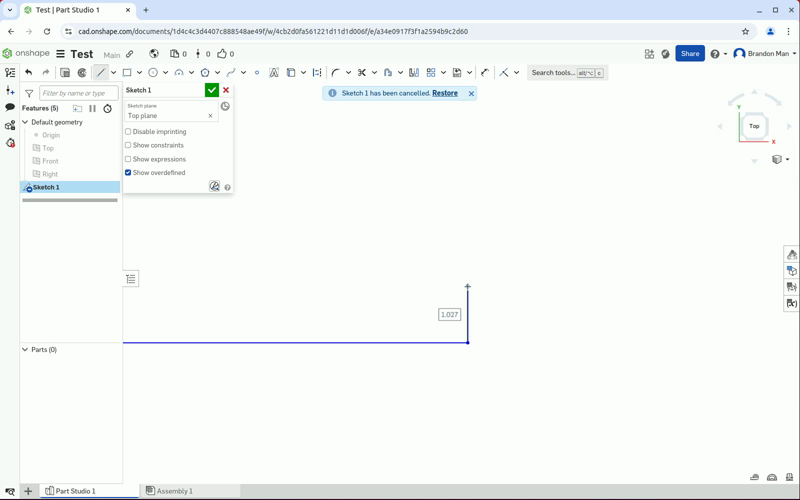
scroll(-6)
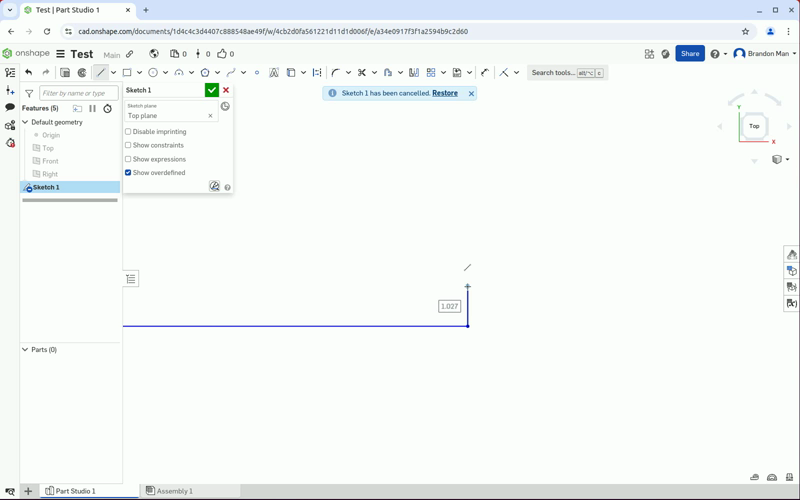
scroll(-6)
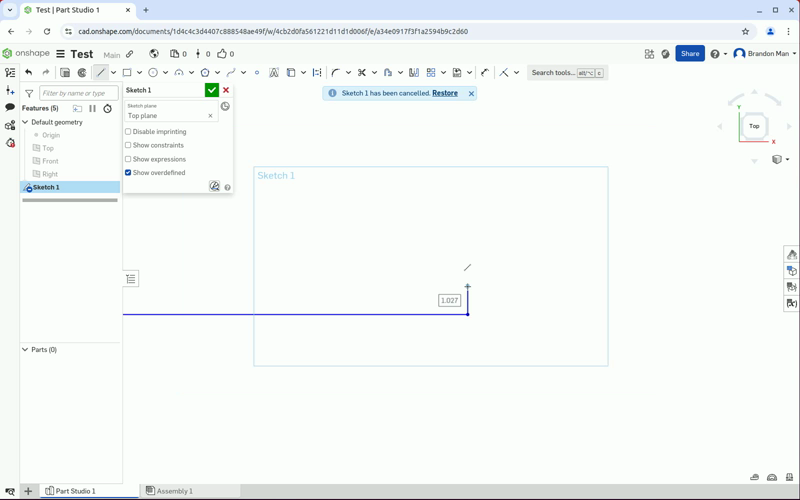
scroll(-6)
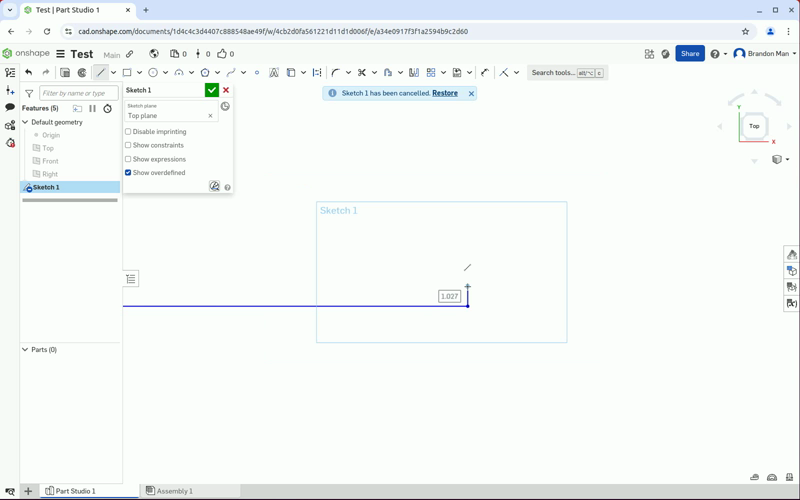
scroll(-6)
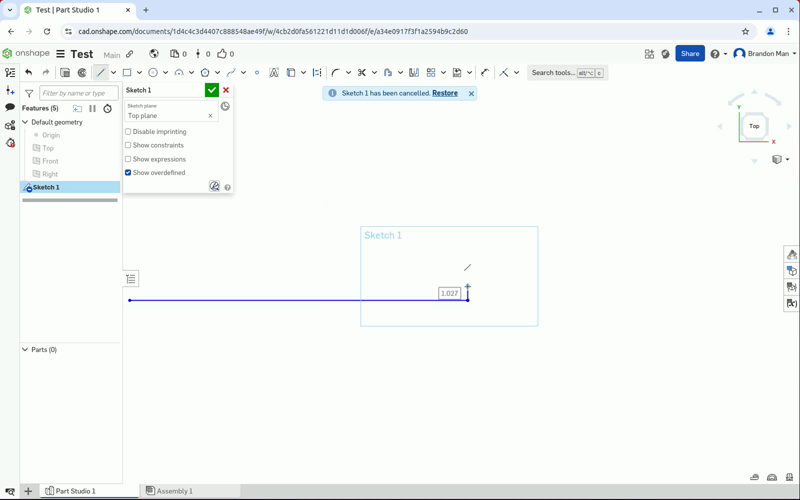
scroll(-6)
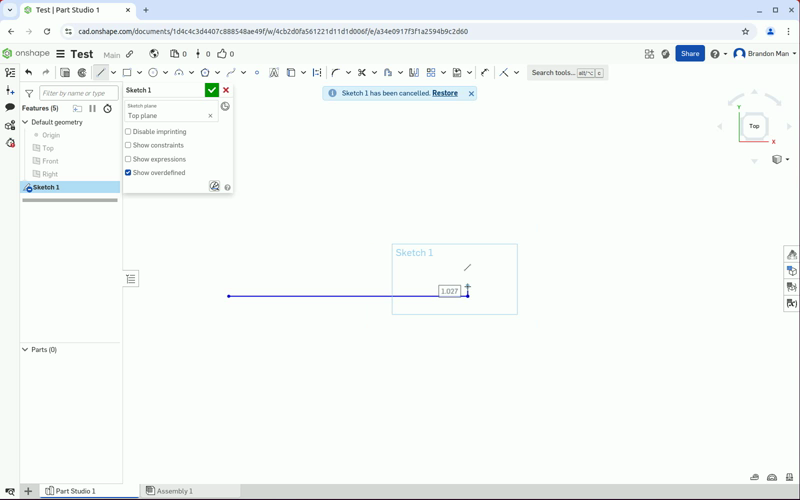
scroll(-6)
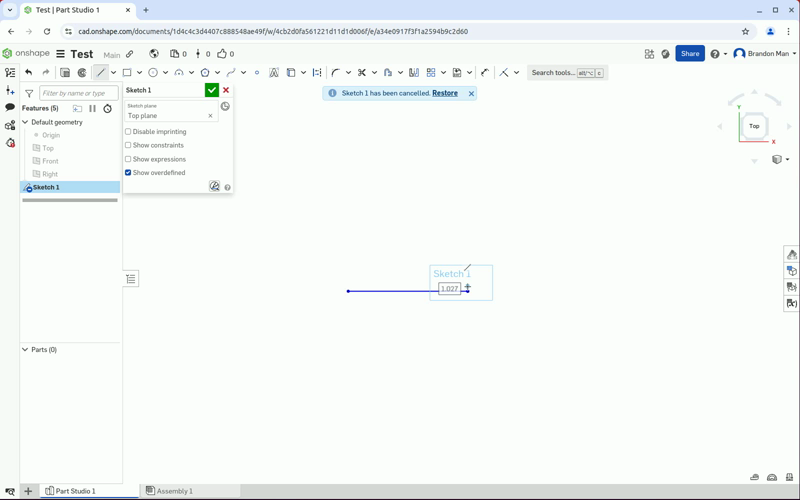
key_up(shift)
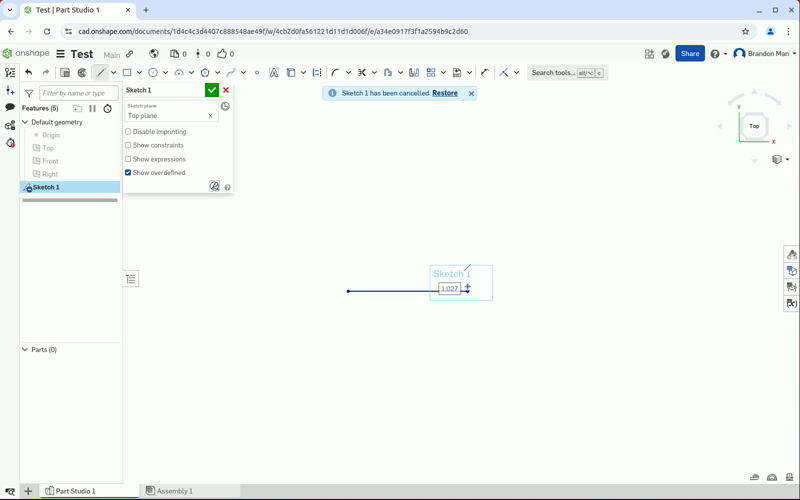
key_down(shift)
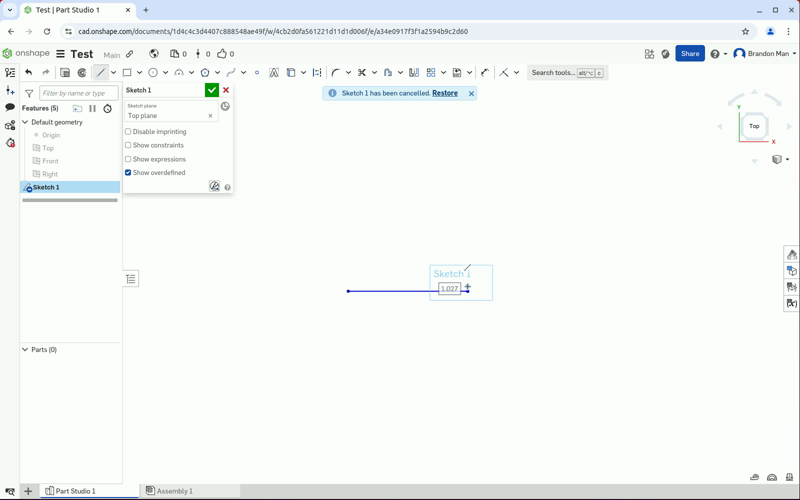
mouse_move(348, 286)
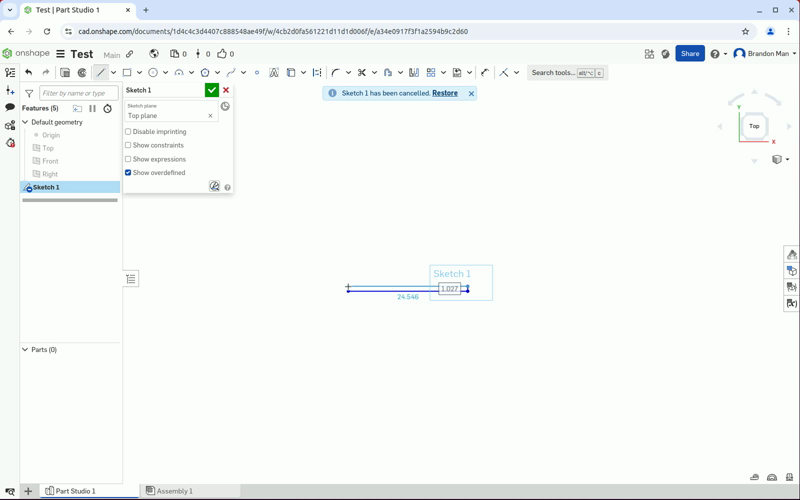
click(348, 286)
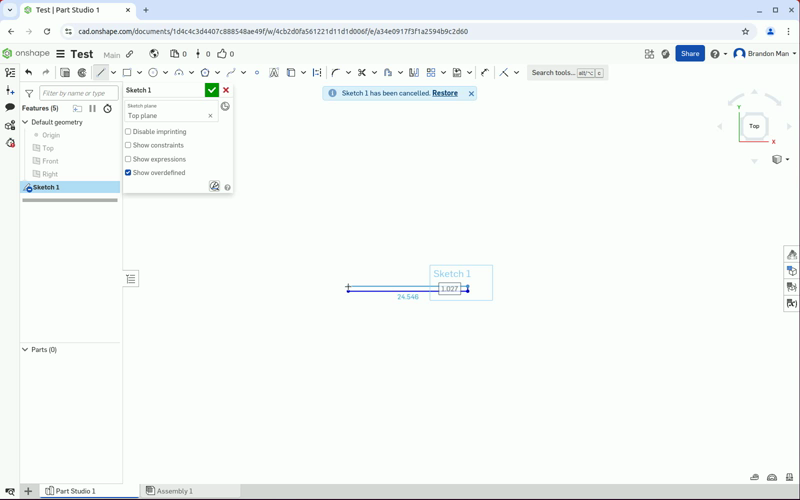
key_up(shift)
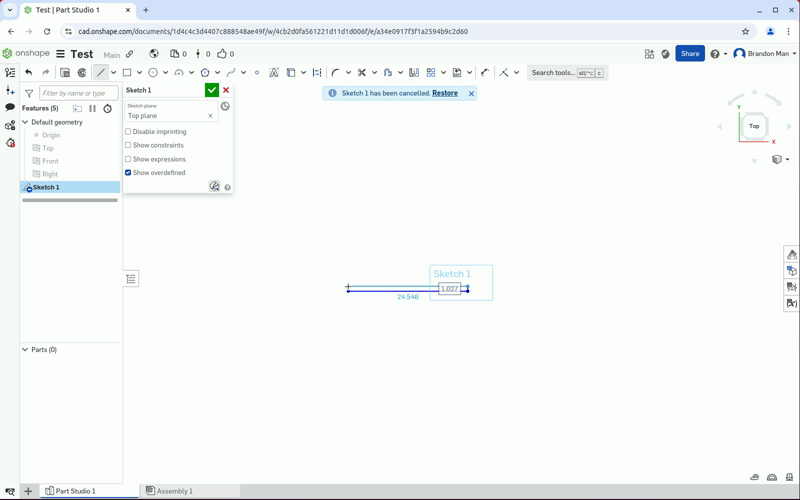
mouse_move(378, 286)
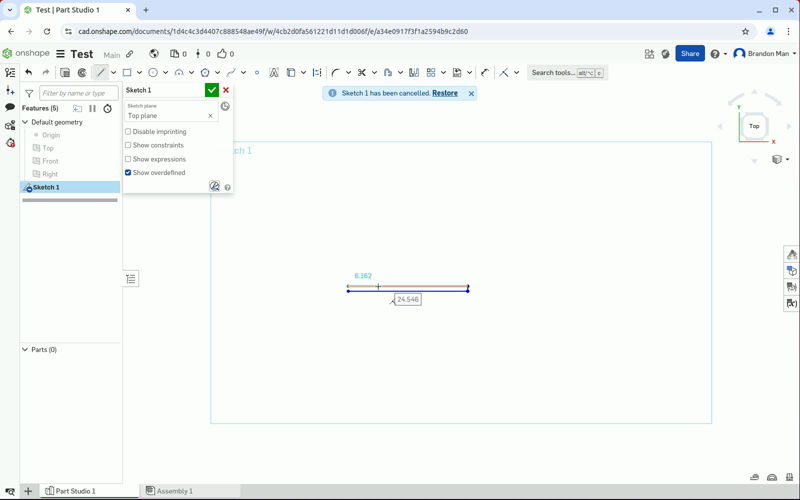
key_down(shift)
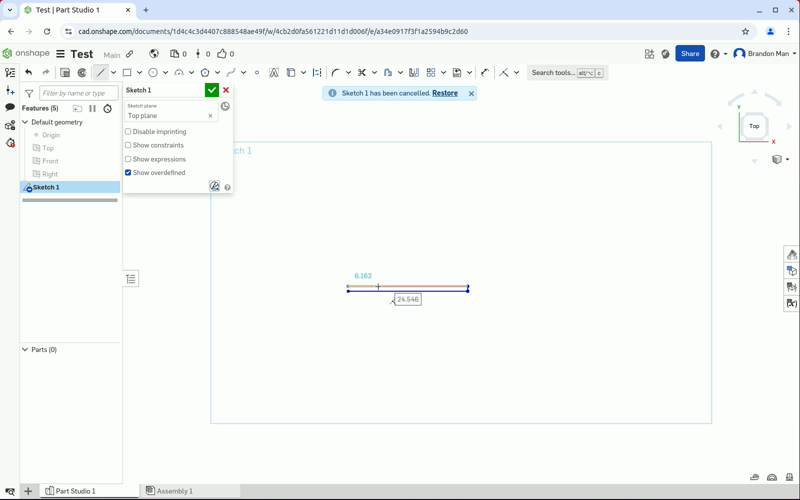
mouse_move(348, 291)
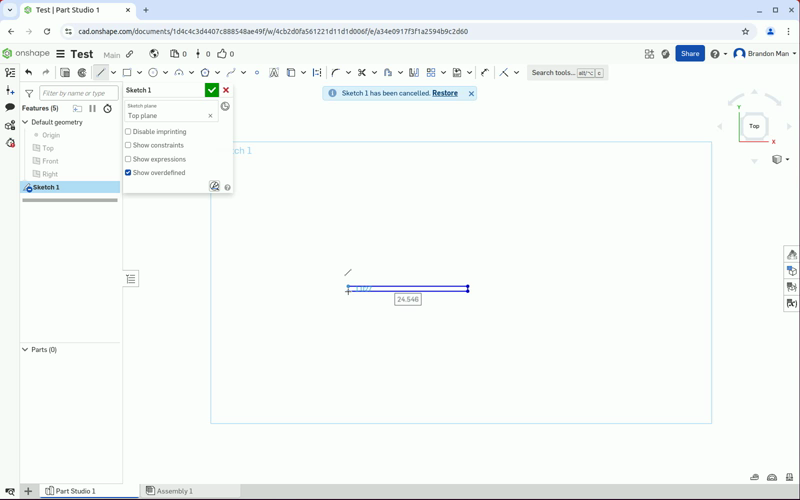
scroll(6)
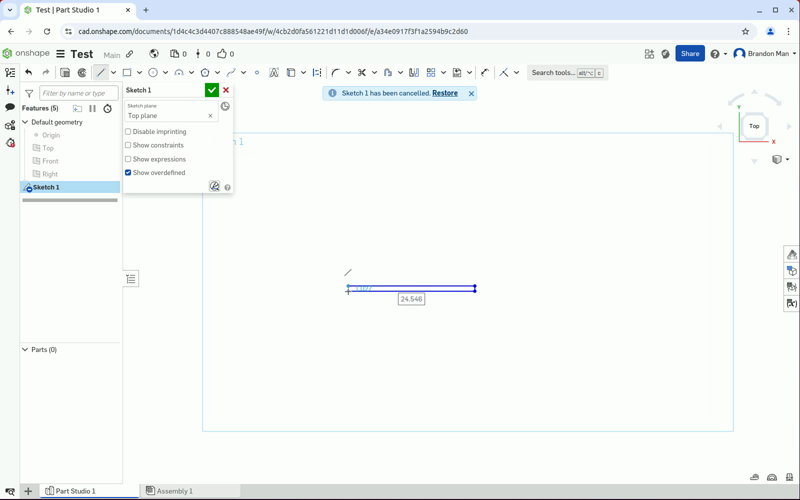
scroll(6)
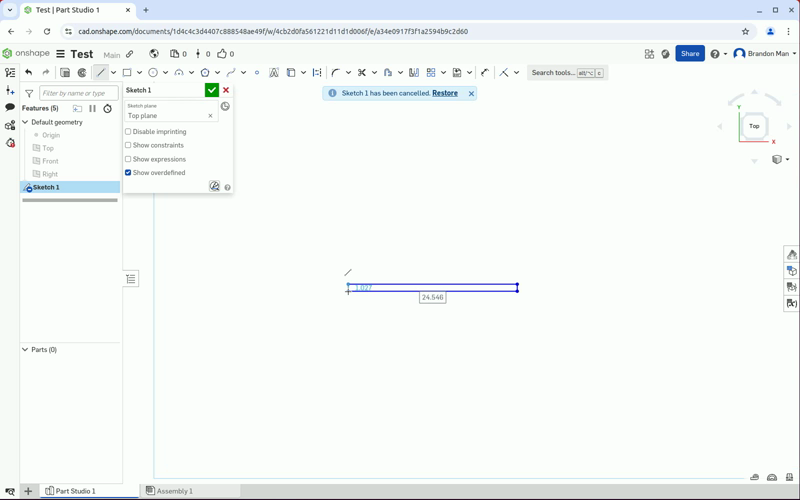
scroll(6)
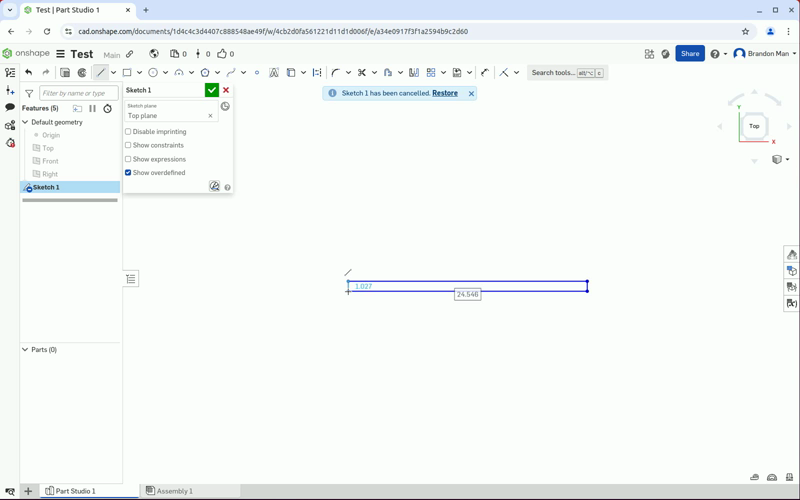
scroll(6)
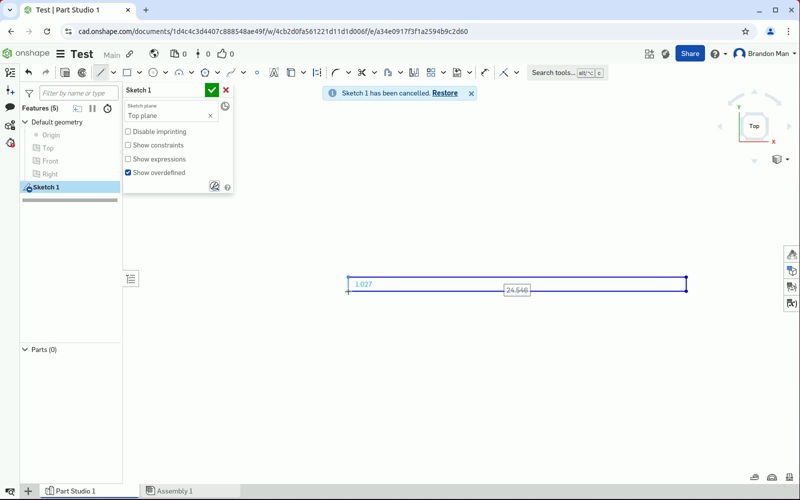
scroll(6)
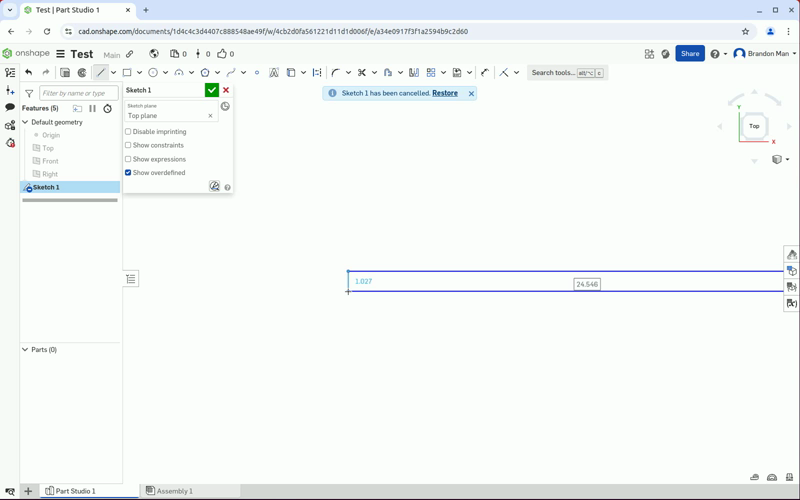
scroll(6)
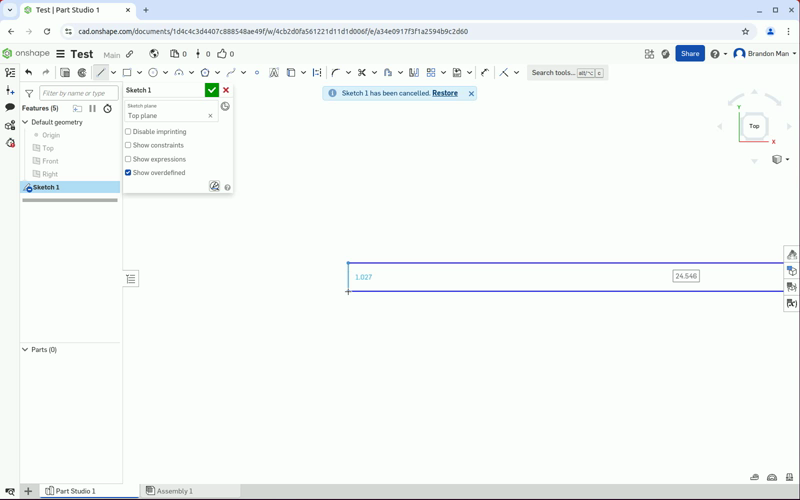
scroll(6)
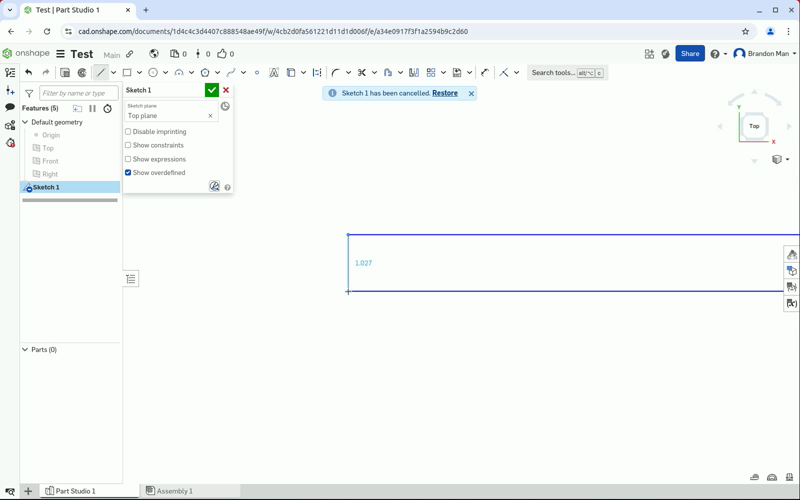
key_up(shift)
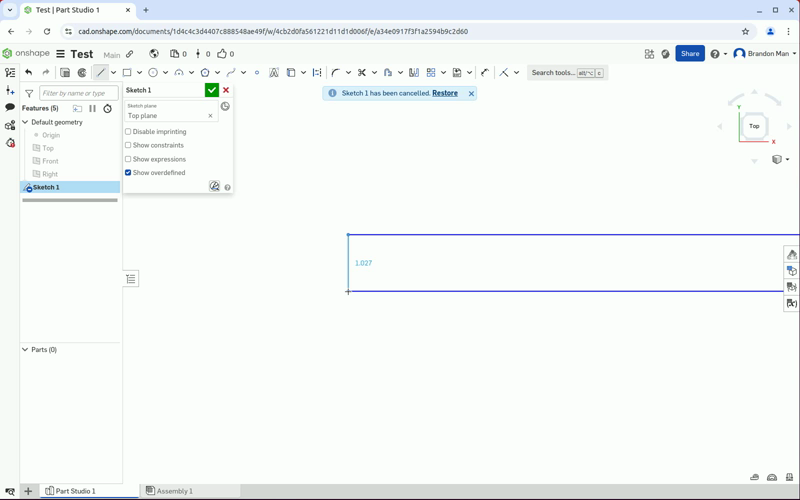
click(348, 291)
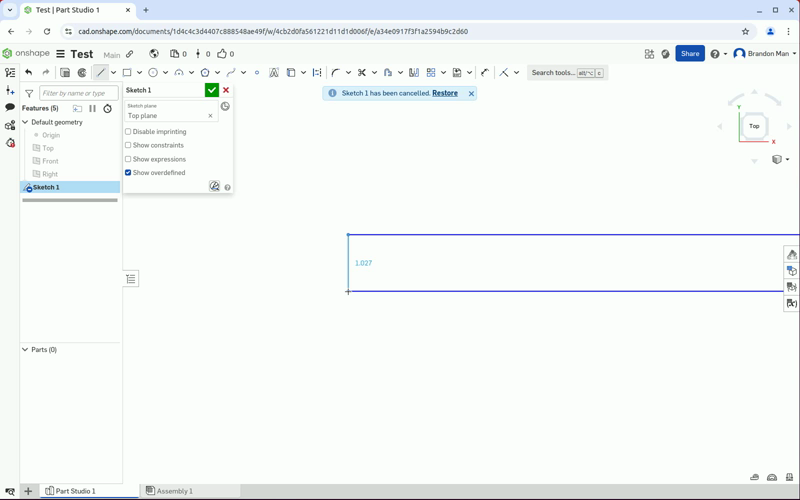
scroll(-6)
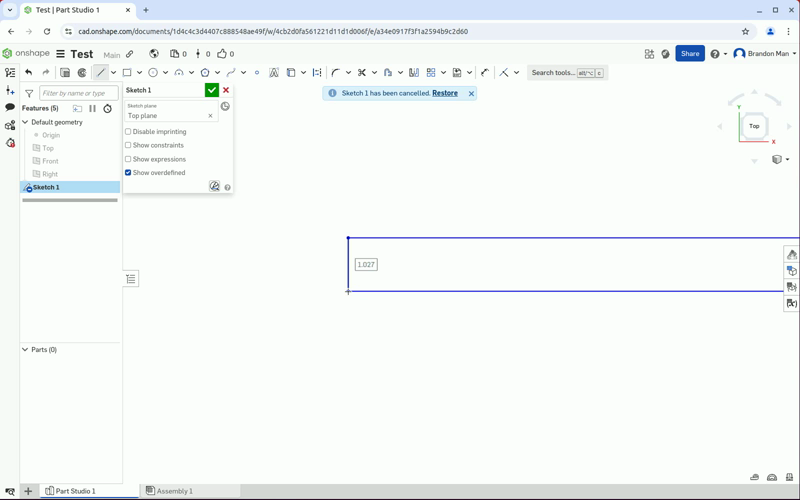
scroll(-6)
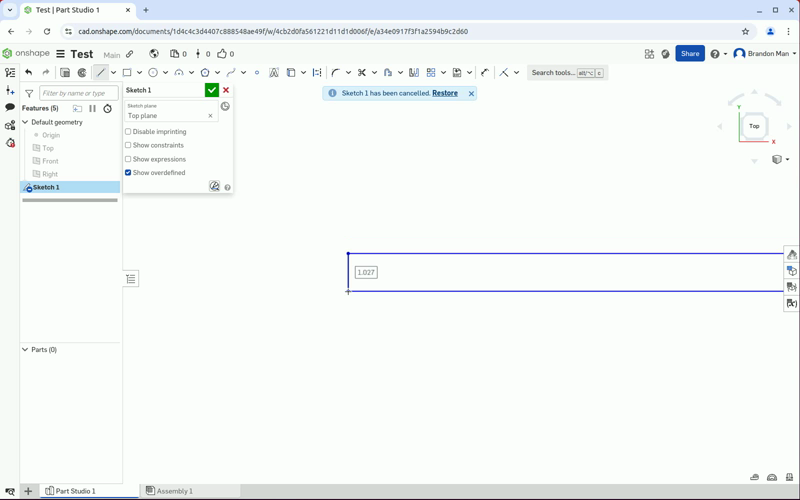
scroll(-6)
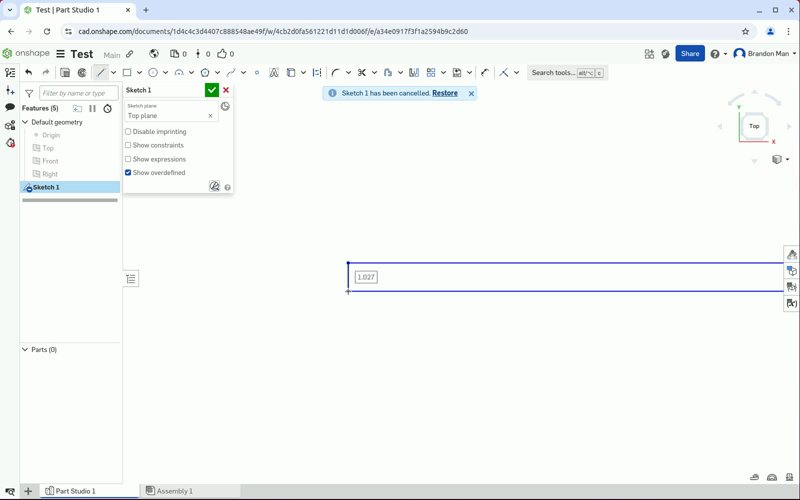
scroll(-6)
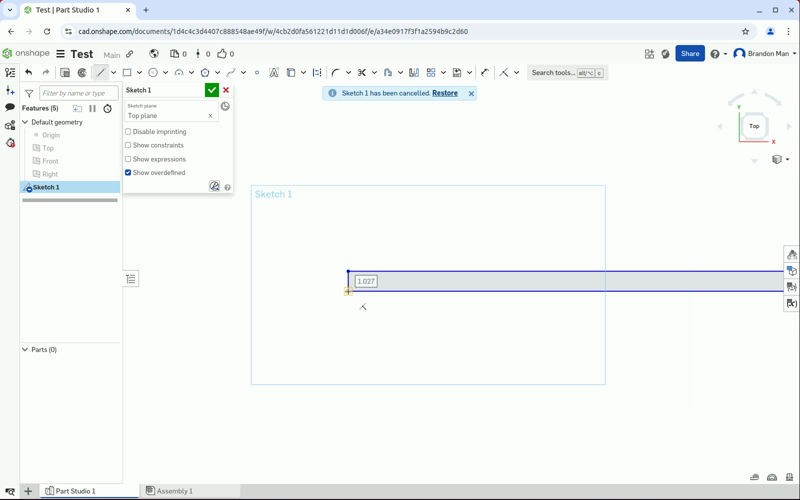
scroll(-6)
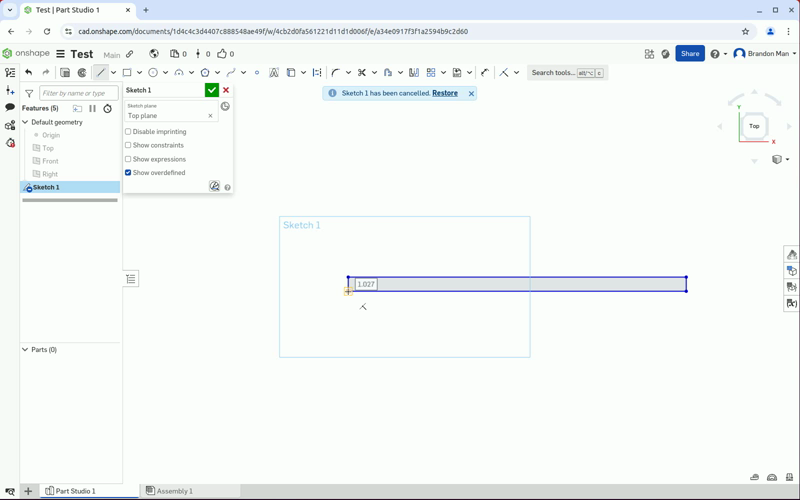
scroll(-6)
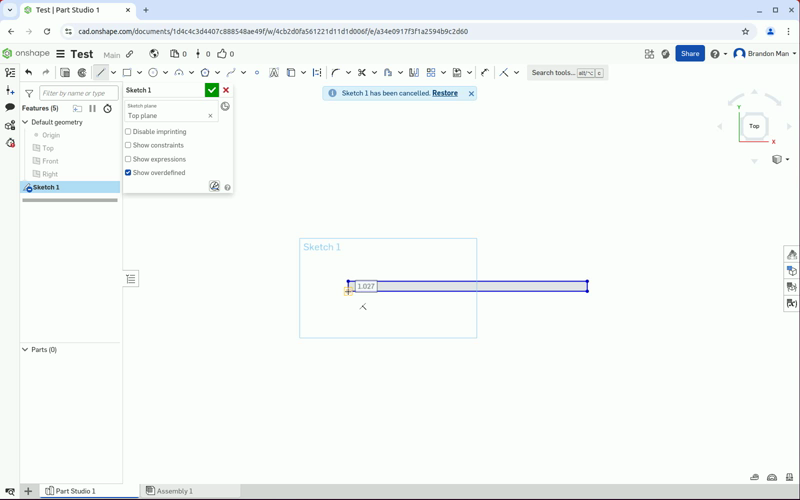
scroll(-6)
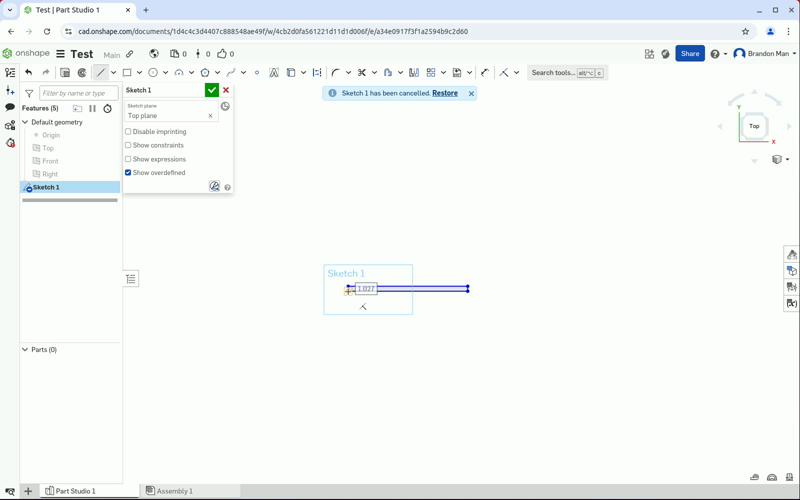
key(esc)
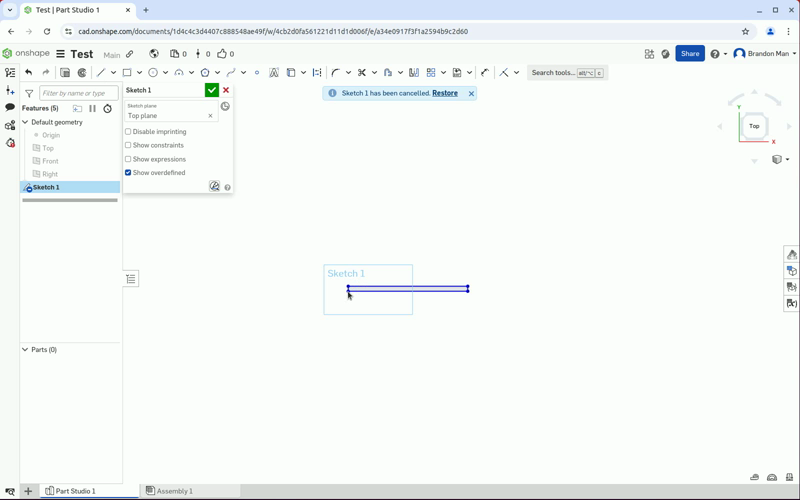
mouse_move(411, 286)
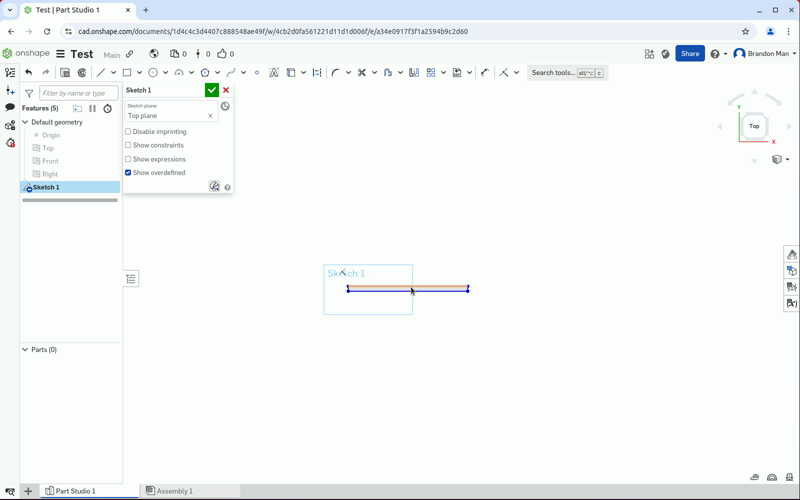
scroll(6)
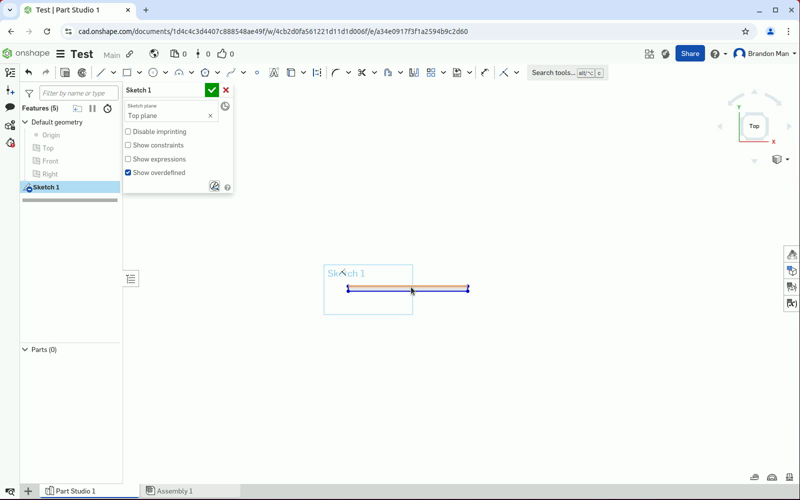
scroll(6)
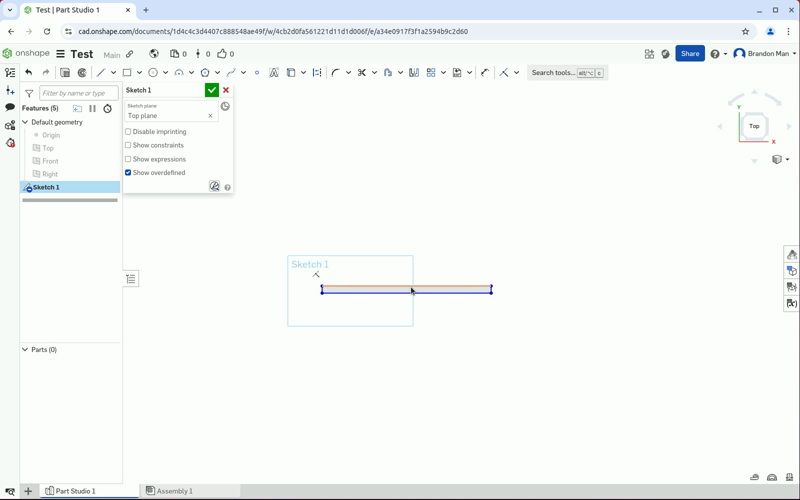
scroll(6)
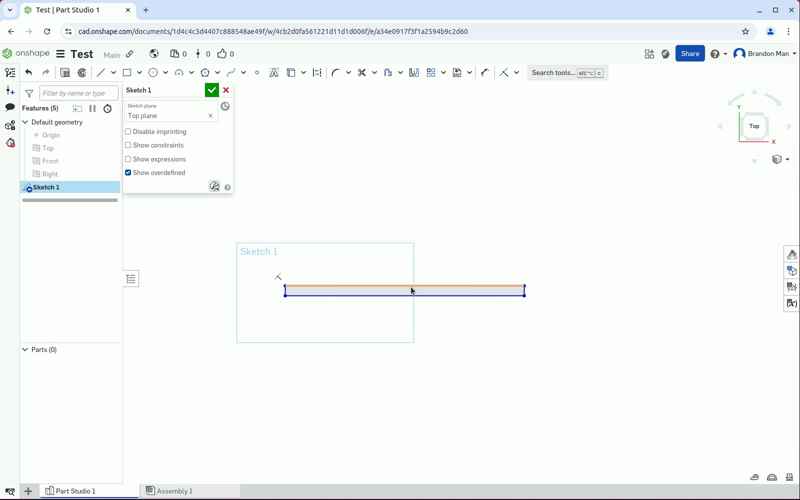
scroll(6)
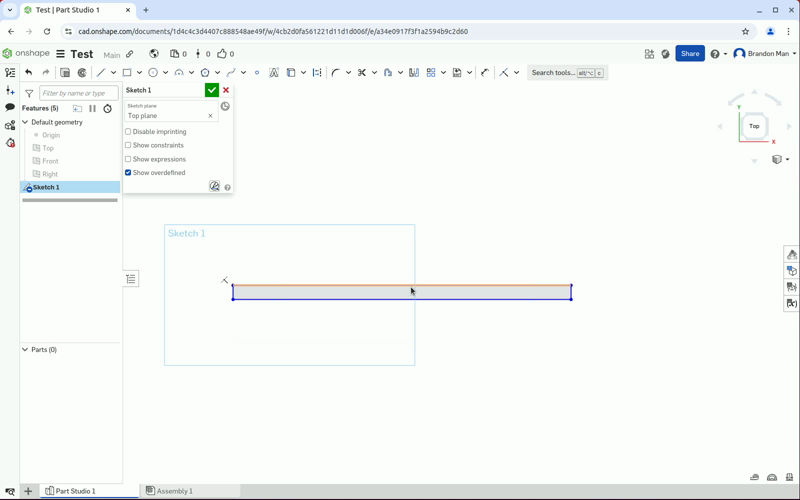
scroll(6)
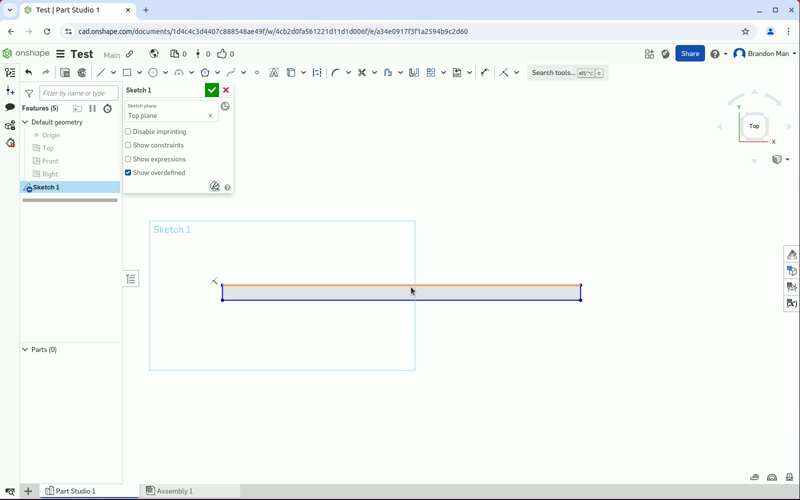
scroll(6)
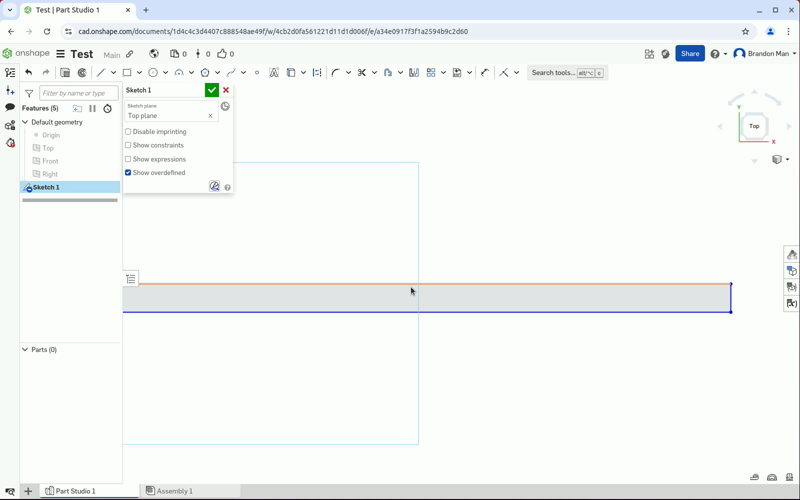
scroll(6)
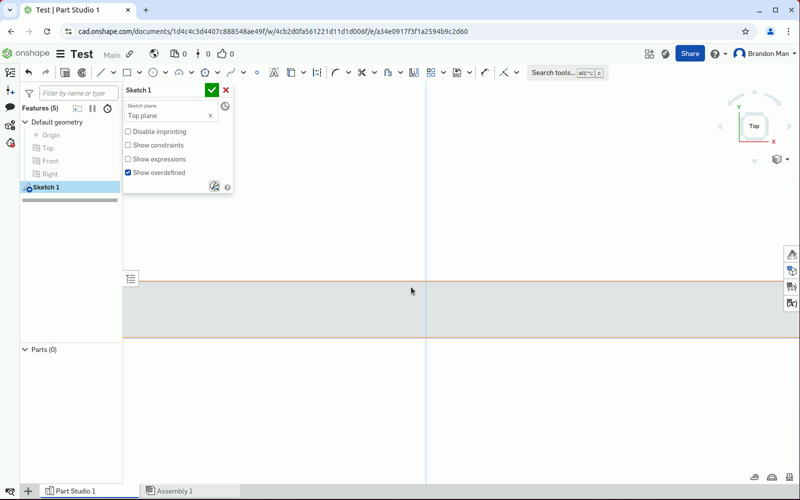
click(411, 286)
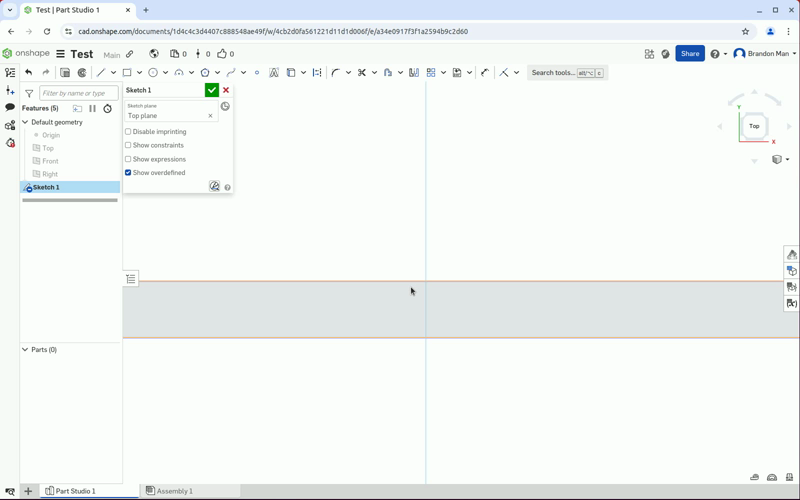
scroll(-6)
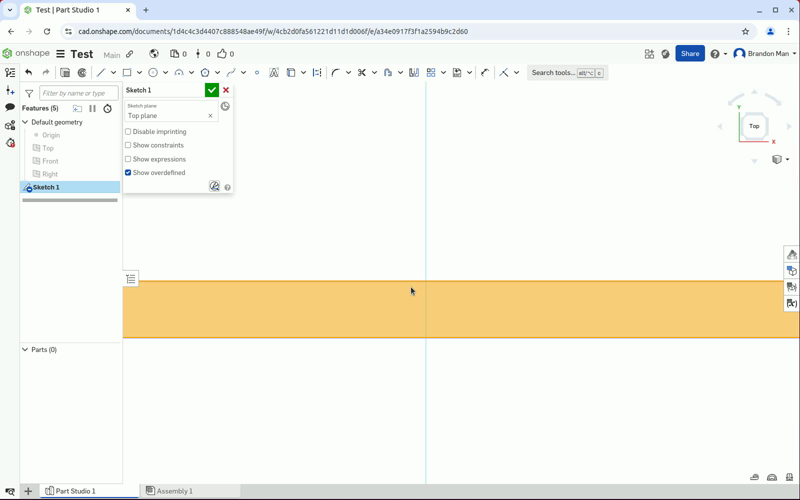
scroll(-6)
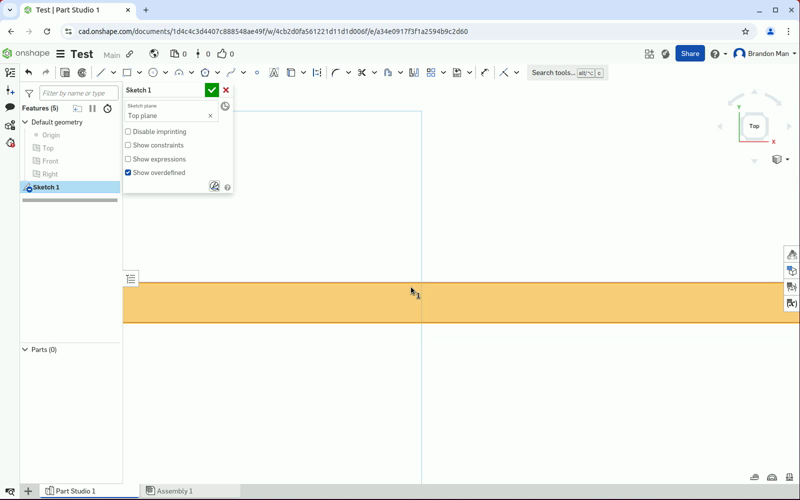
scroll(-6)
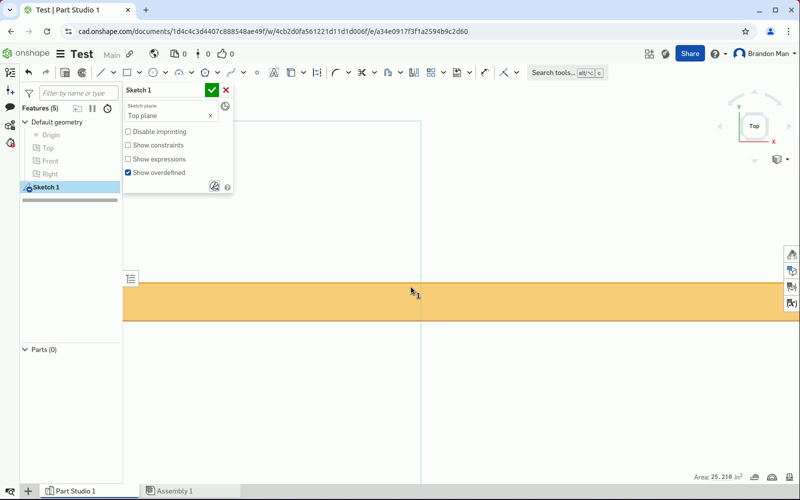
scroll(-6)
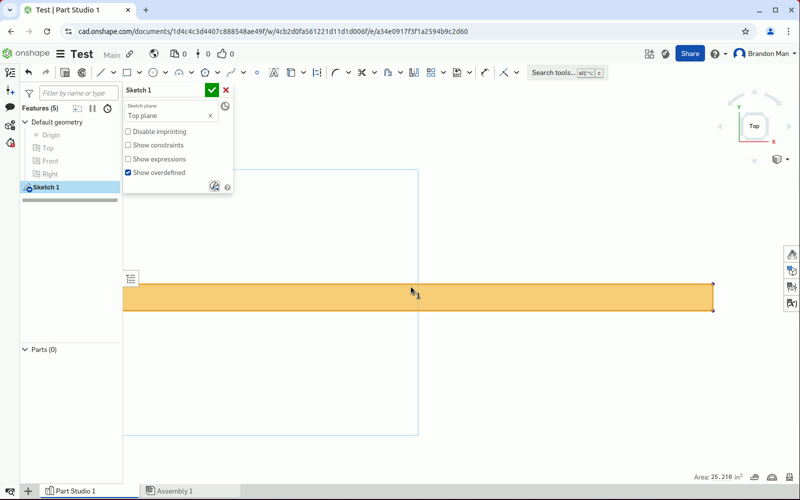
scroll(-6)
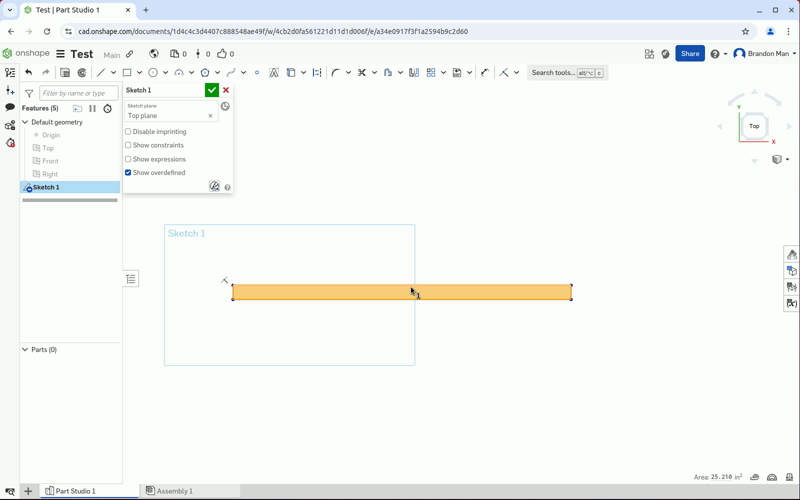
scroll(-6)
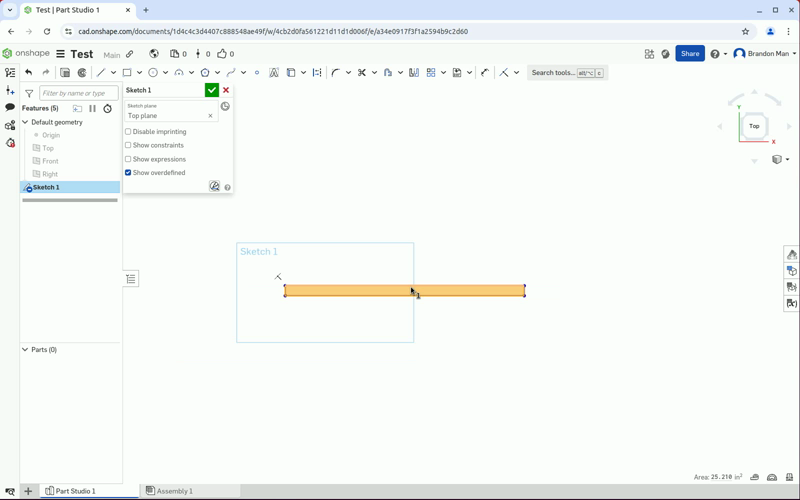
scroll(-6)
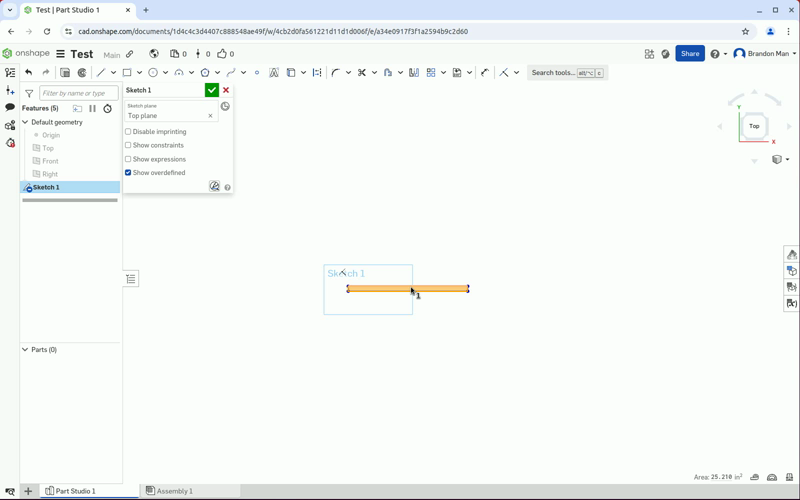
mouse_move(73, 352)
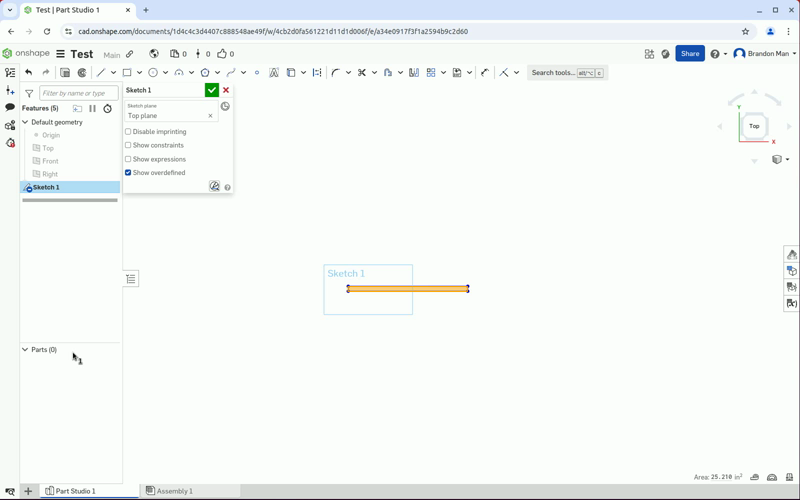
key(shift+y)
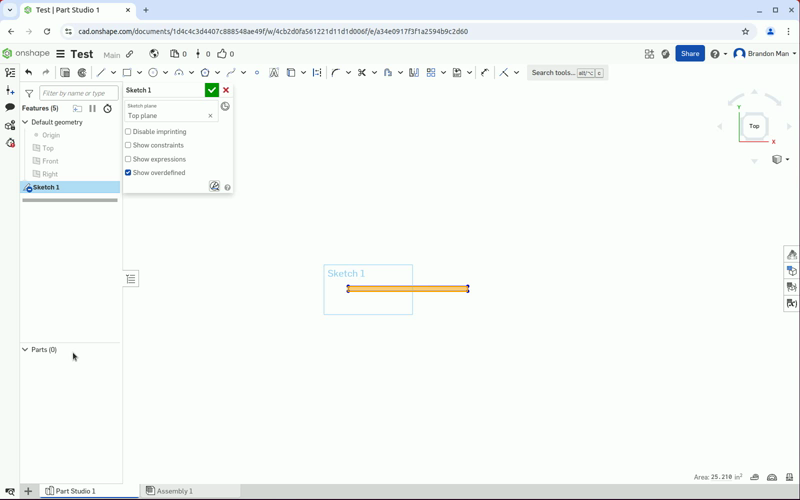
key(shift+e)
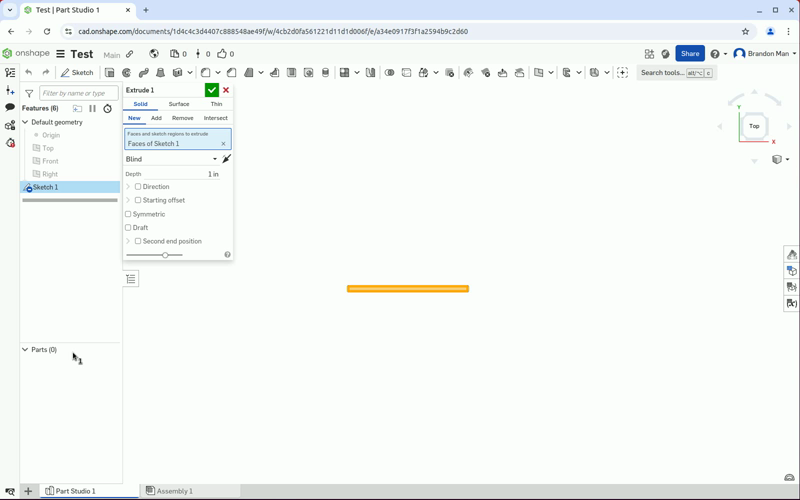
mouse_move(143, 106)
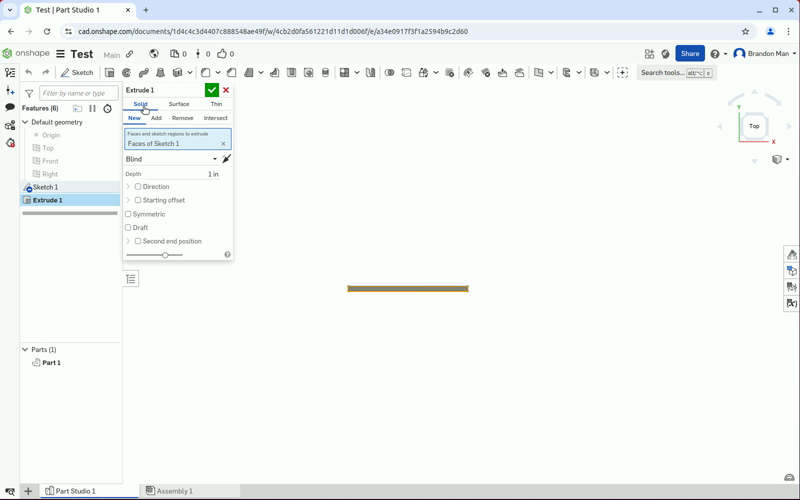
click(143, 106)
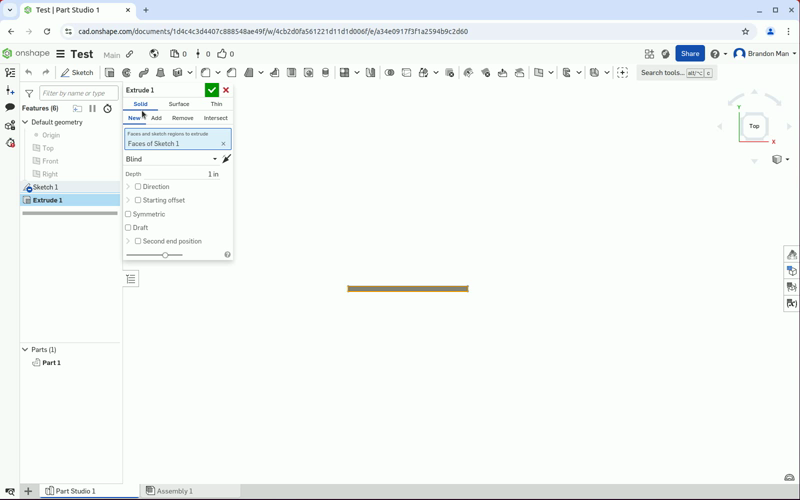
mouse_move(137, 120)
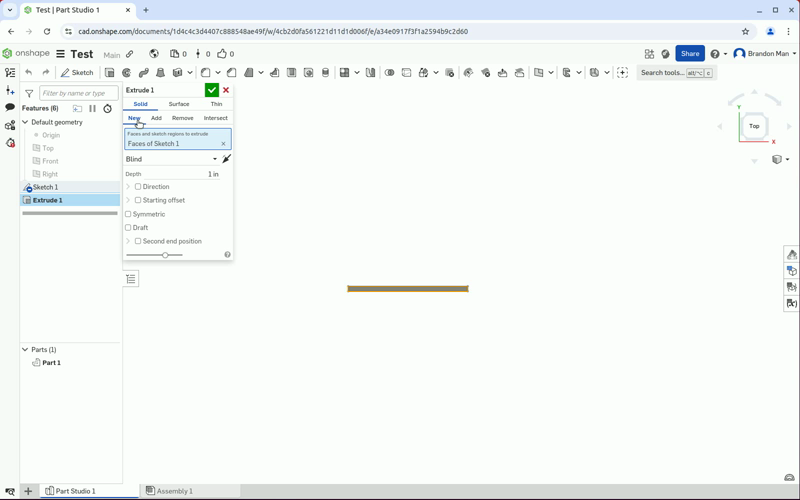
click(137, 120)
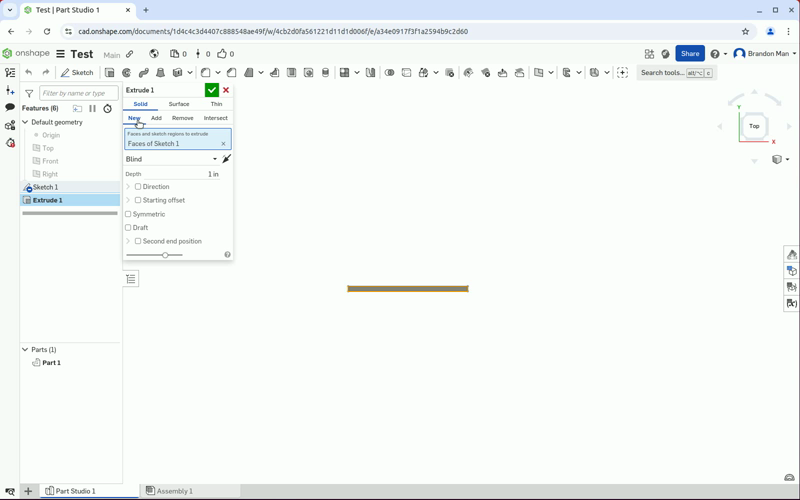
key(tab, 4)
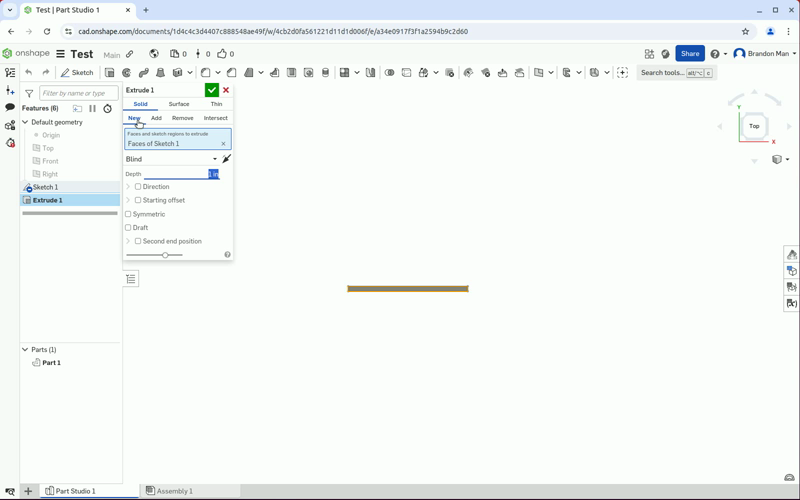
text(4.092)
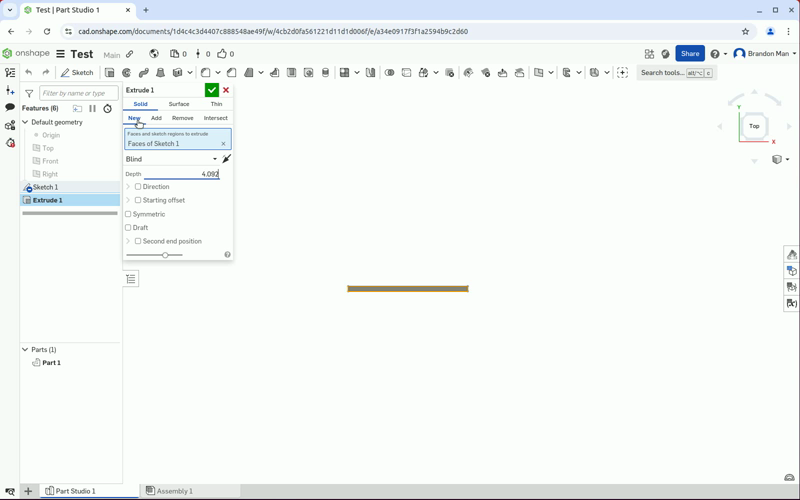
key(enter)
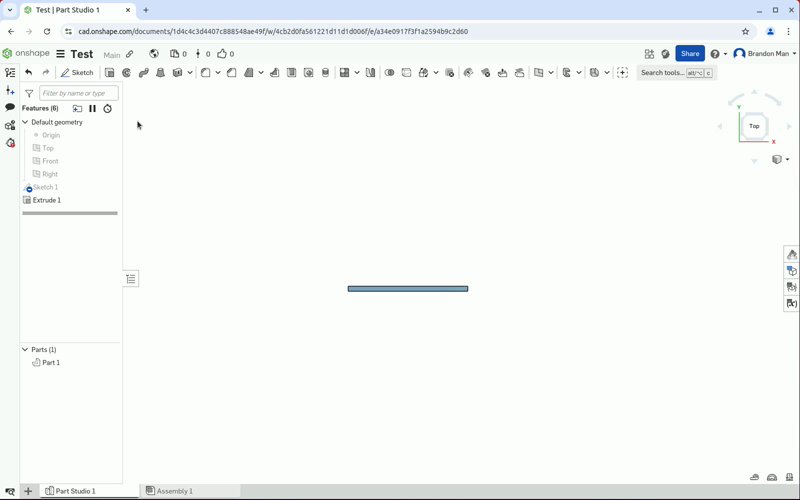
key(shift+h)
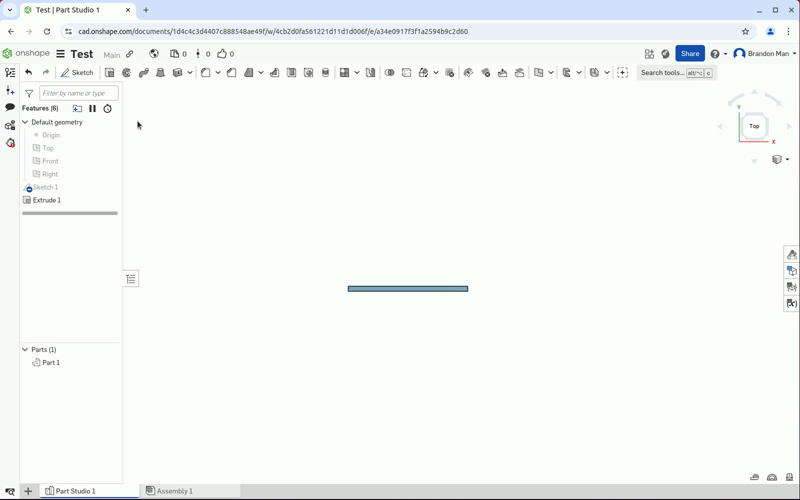
key(shift+h)
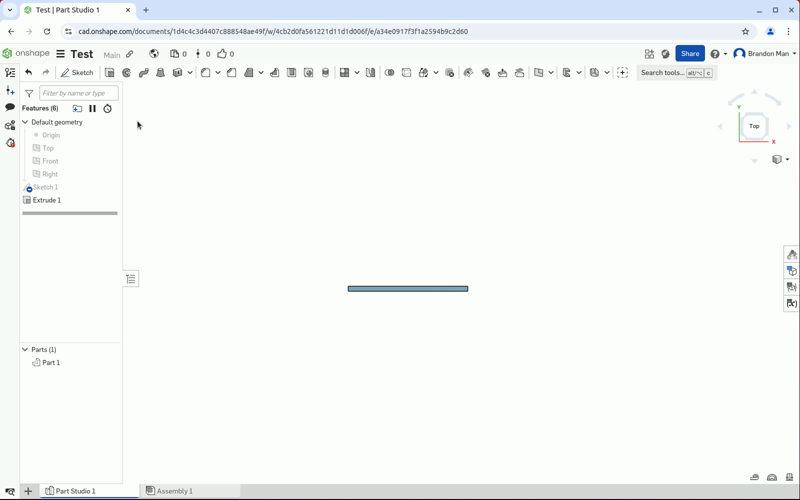
mouse_move(73, 189)
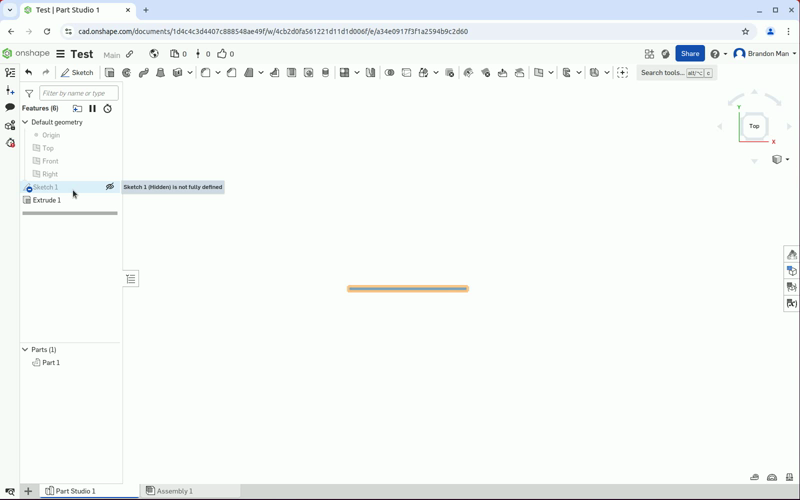
click(73, 189)
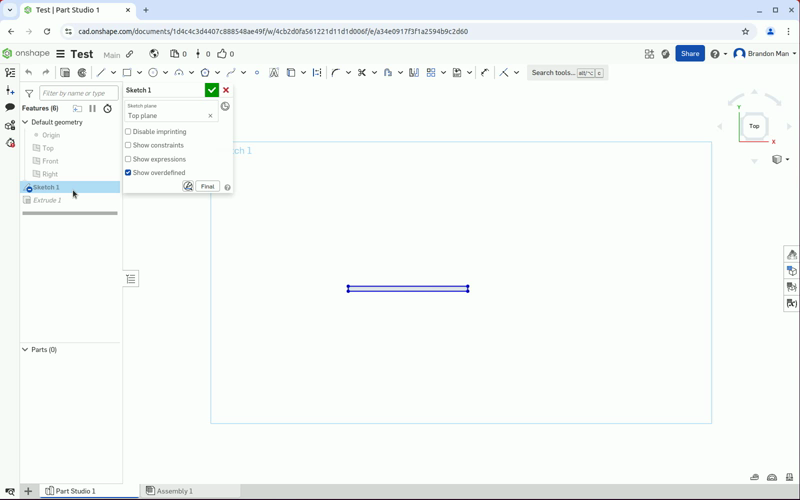
mouse_move(229, 92)
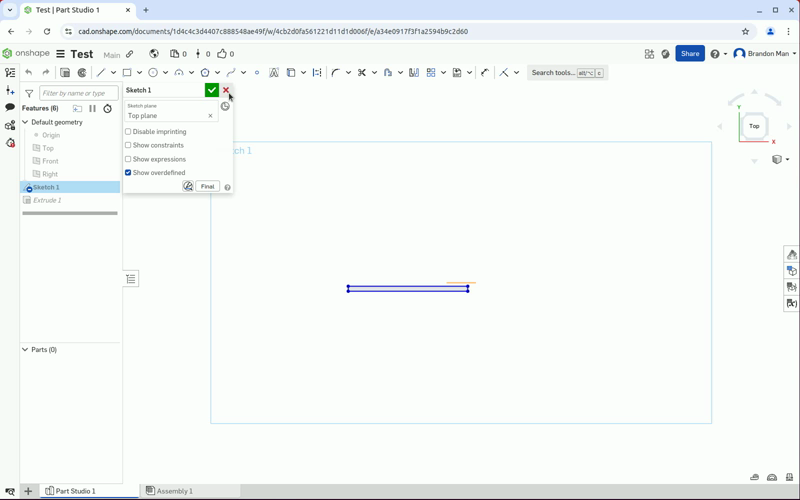
click(229, 92)
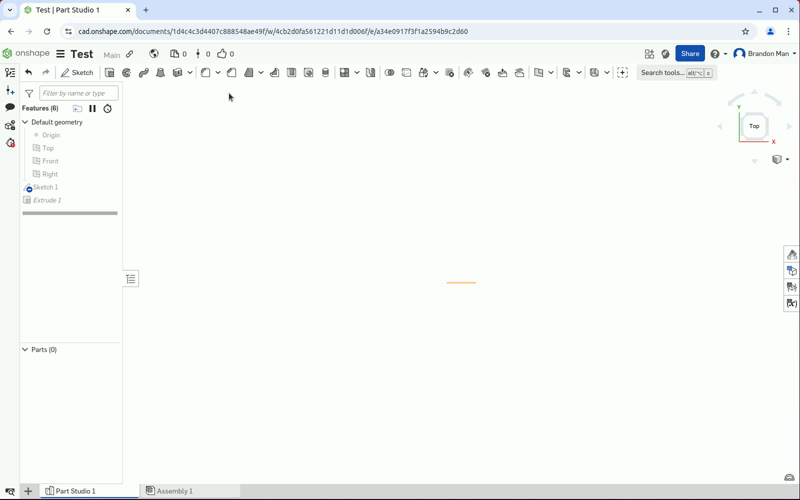
mouse_move(73, 352)
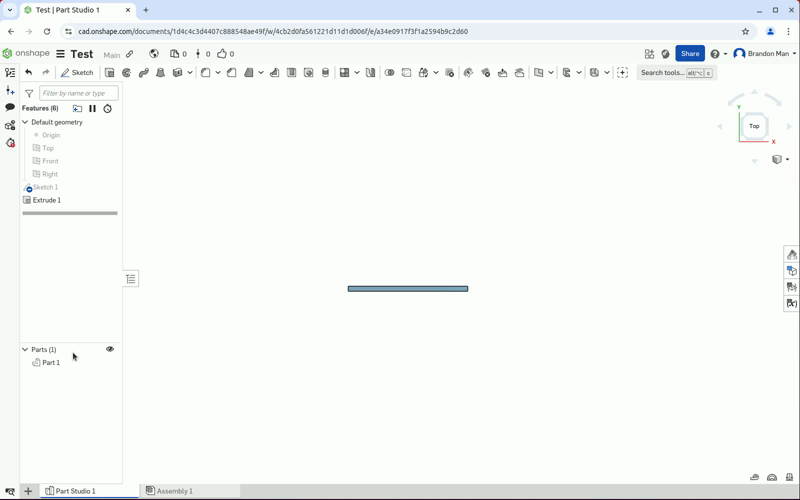
key(y)
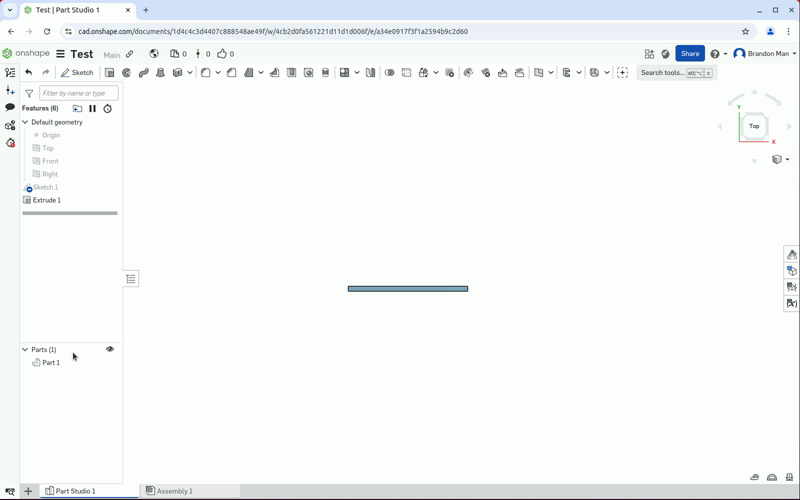
key(shift+p)
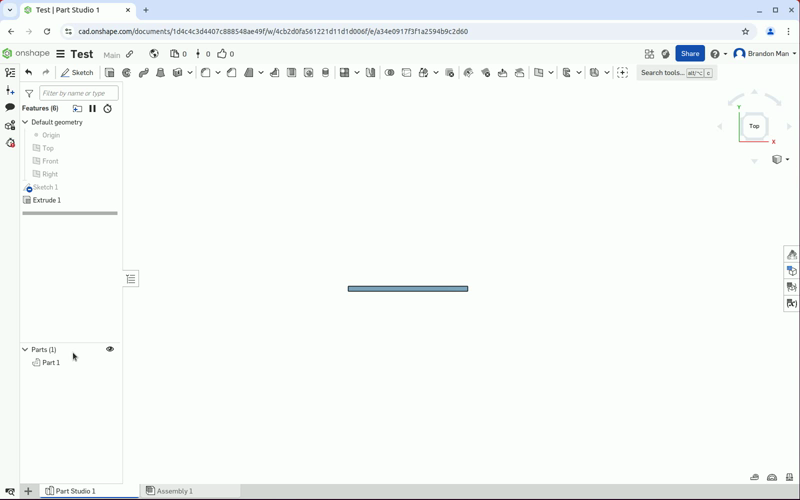
key(space)
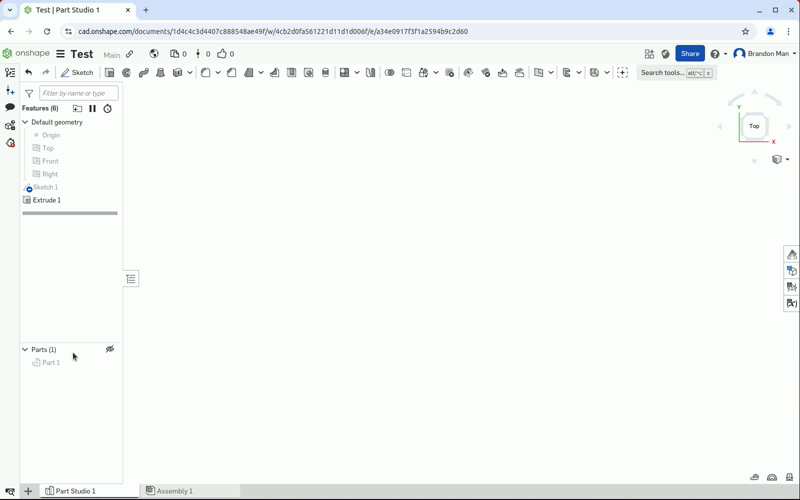
key_down(shift)
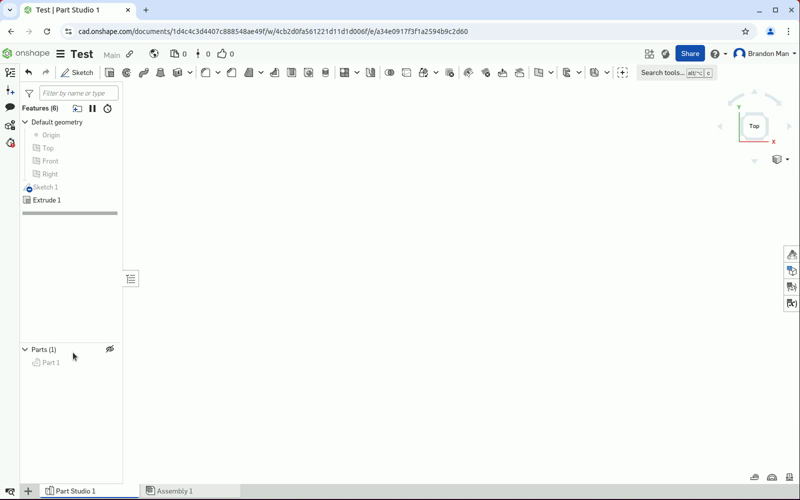
key(up)
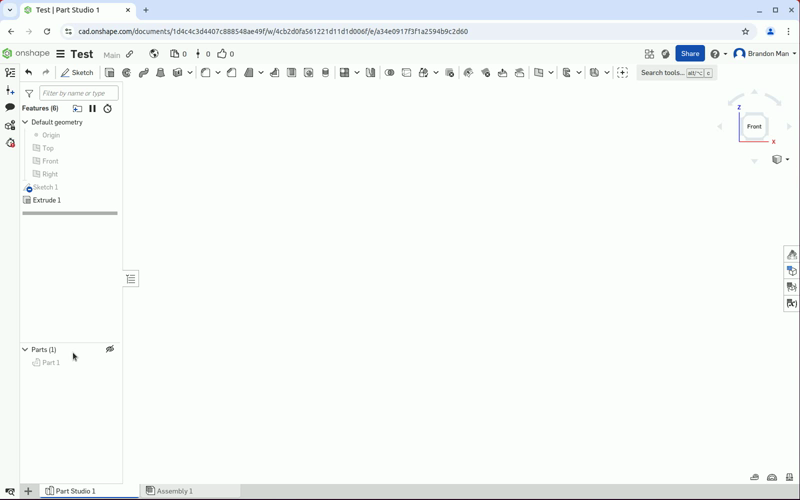
key_up(shift)
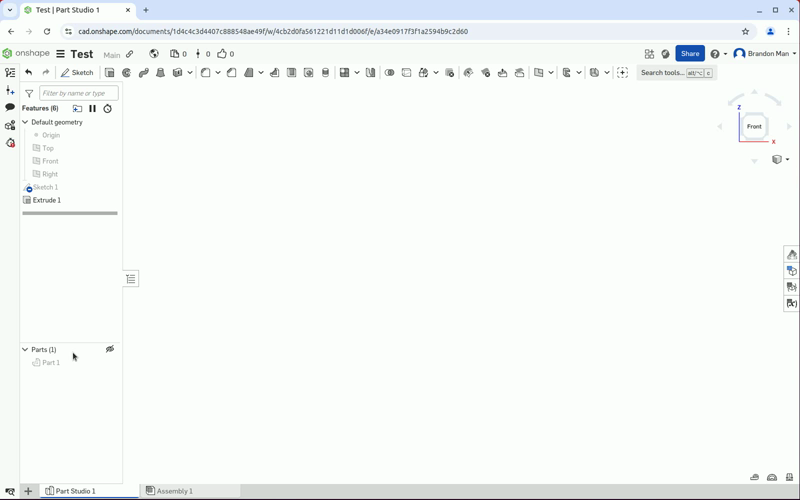
key(space)
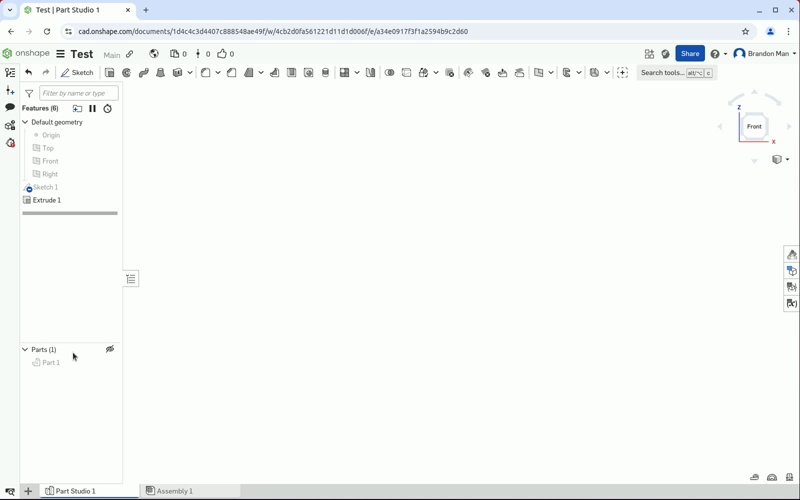
key_down(shift)
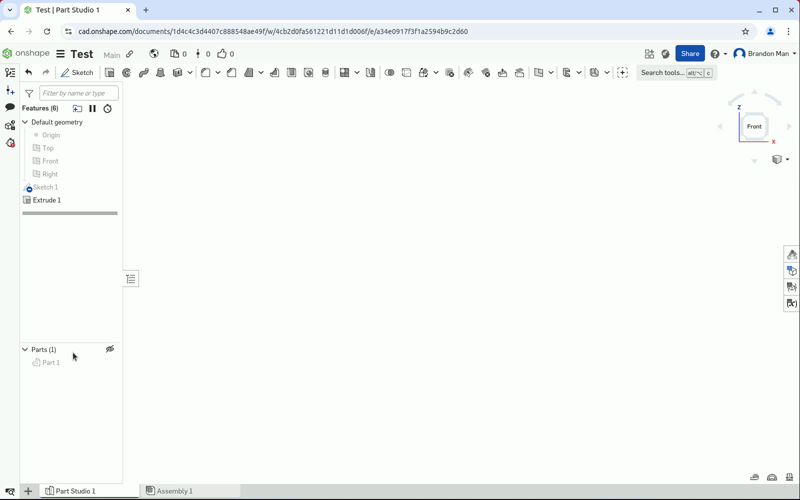
key(left)
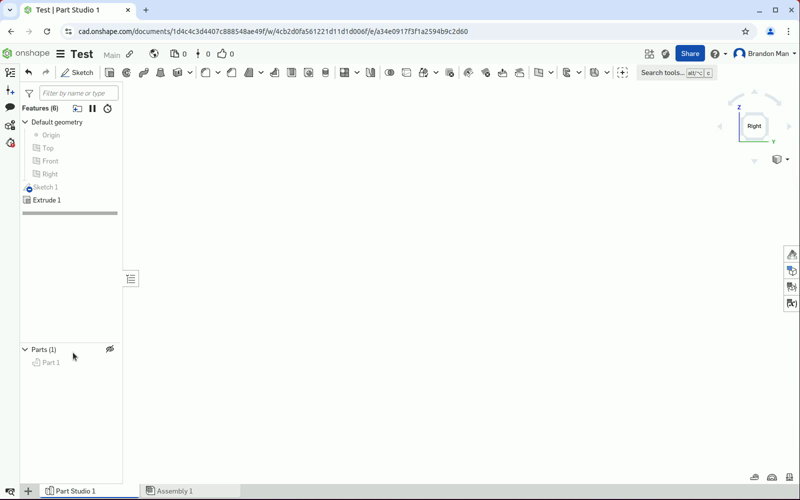
key_up(shift)
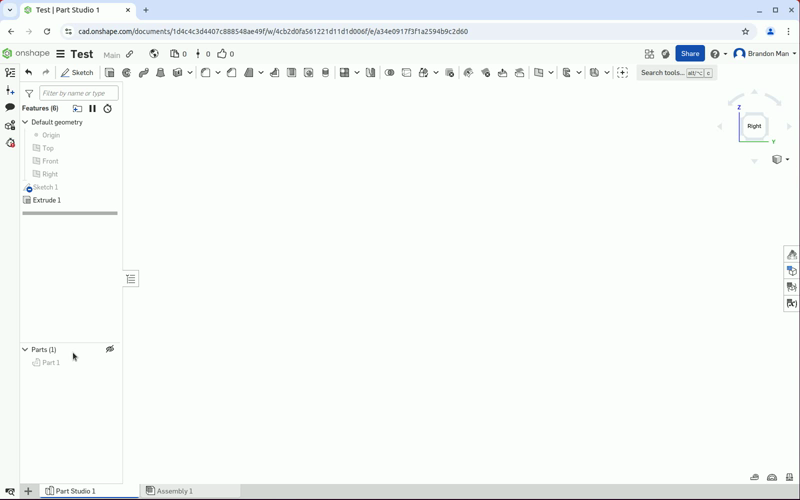
mouse_move(73, 352)
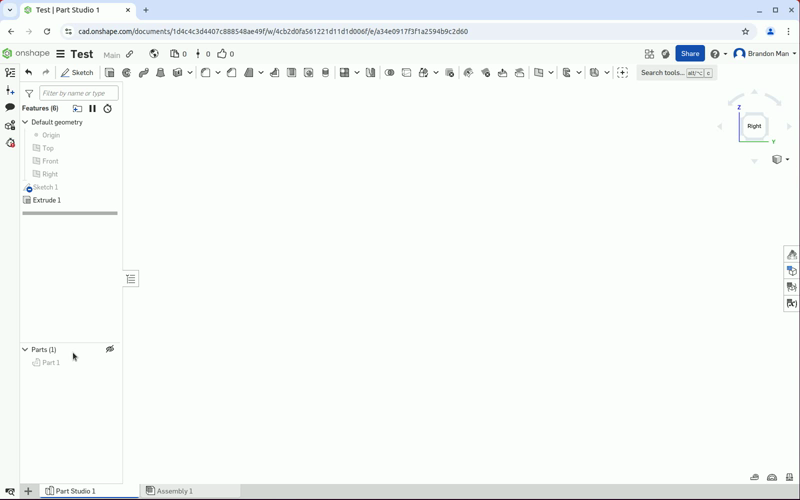
key(shift+y)
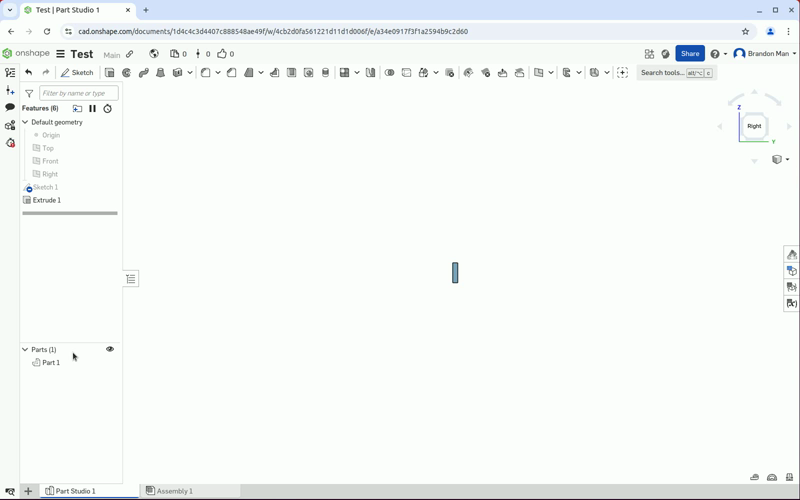
mouse_move(541, 75)
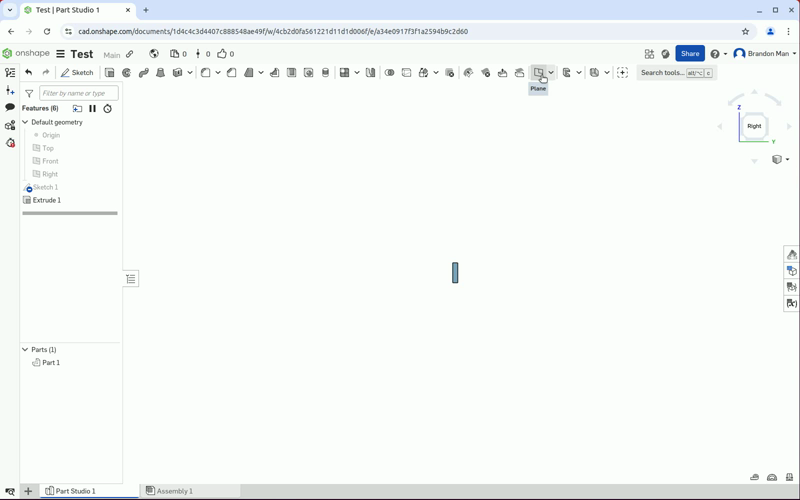
click(541, 75)
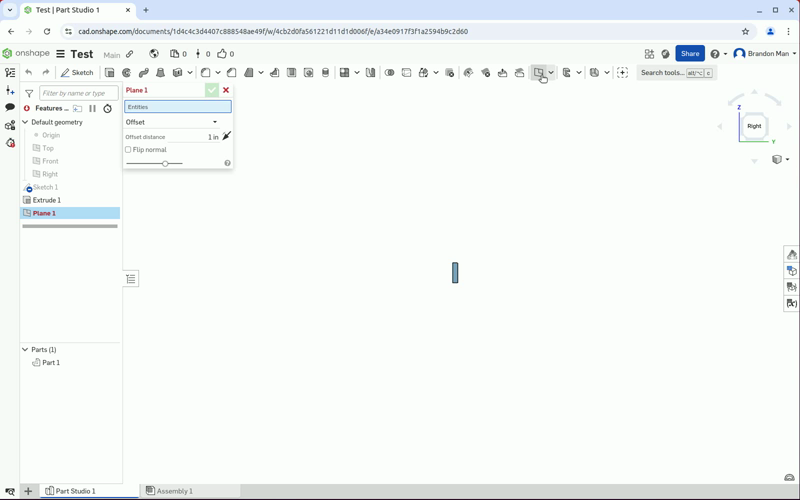
mouse_move(73, 176)
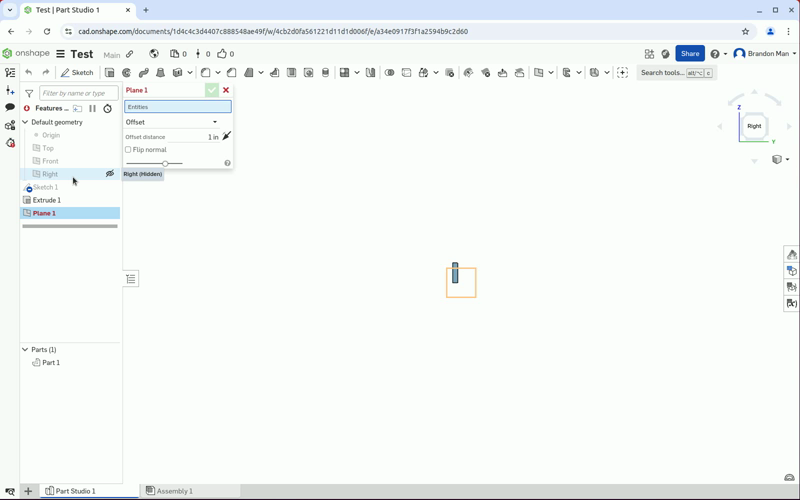
click(73, 176)
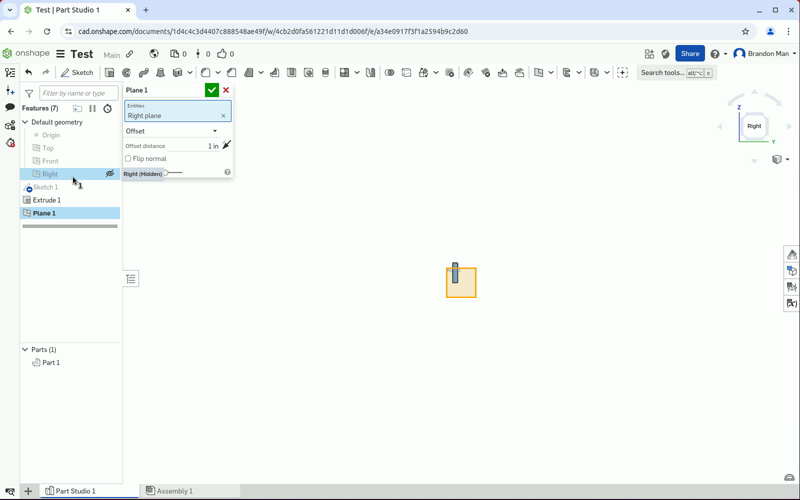
key(tab, 2)
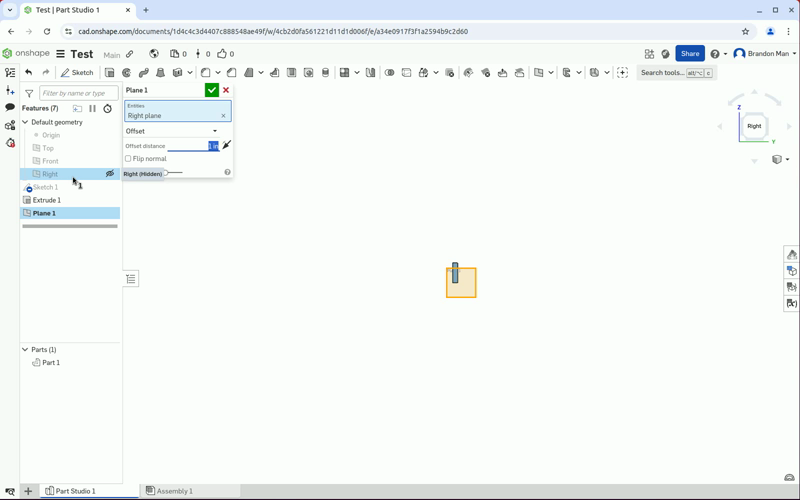
text(1.448)
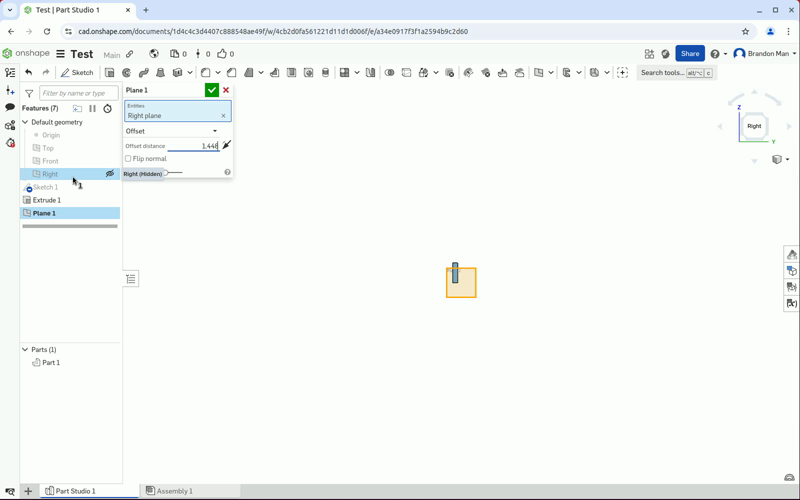
key(enter, 2)
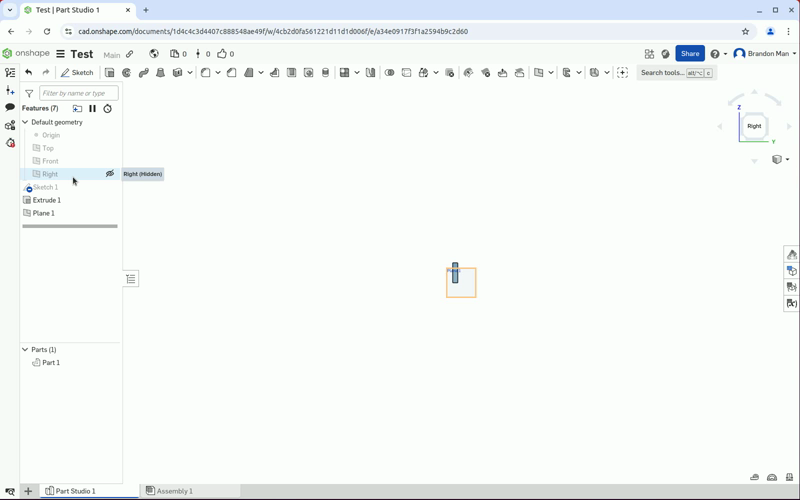
key(shift+s)
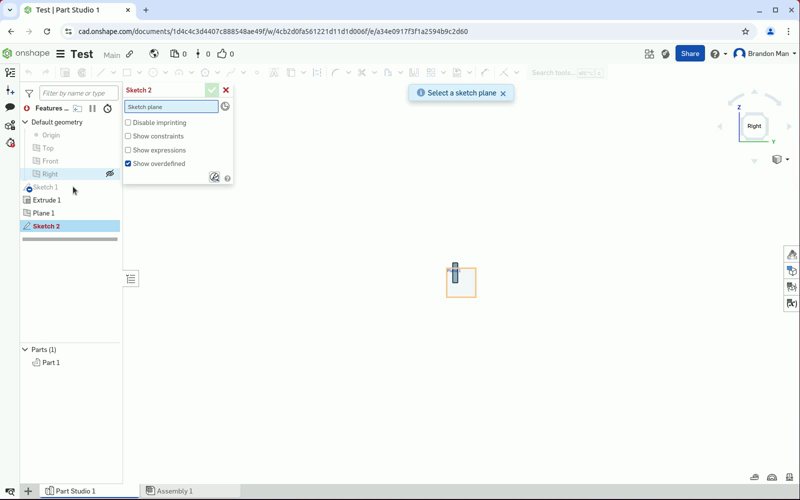
mouse_move(73, 215)
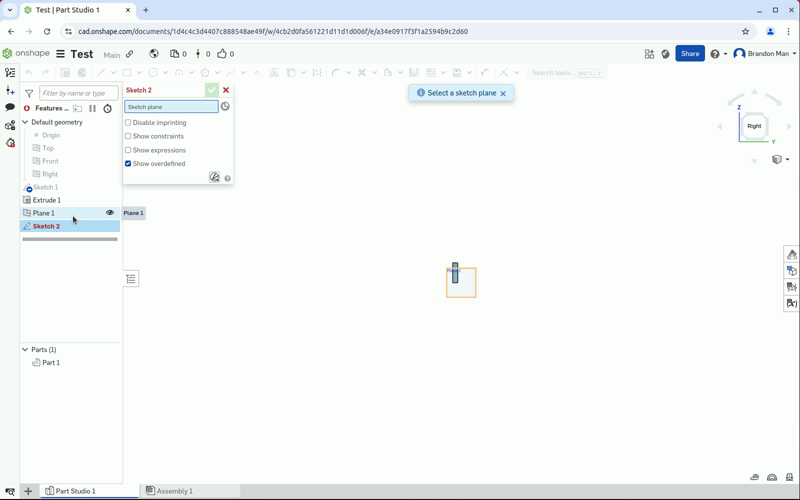
click(73, 215)
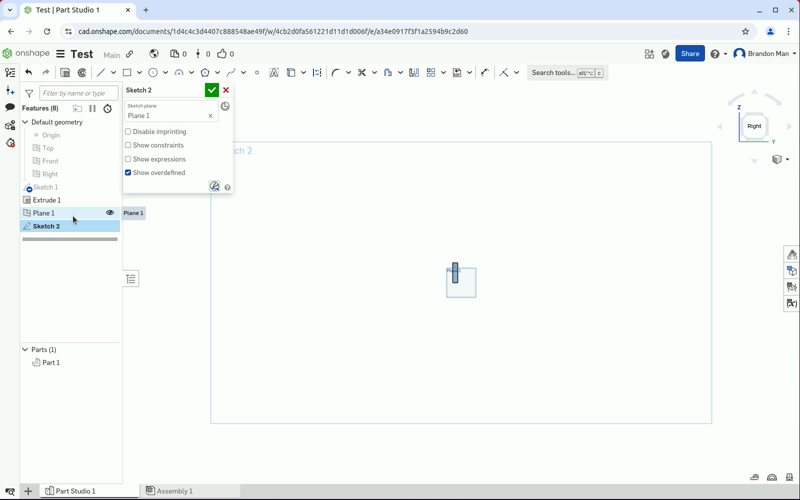
mouse_move(73, 352)
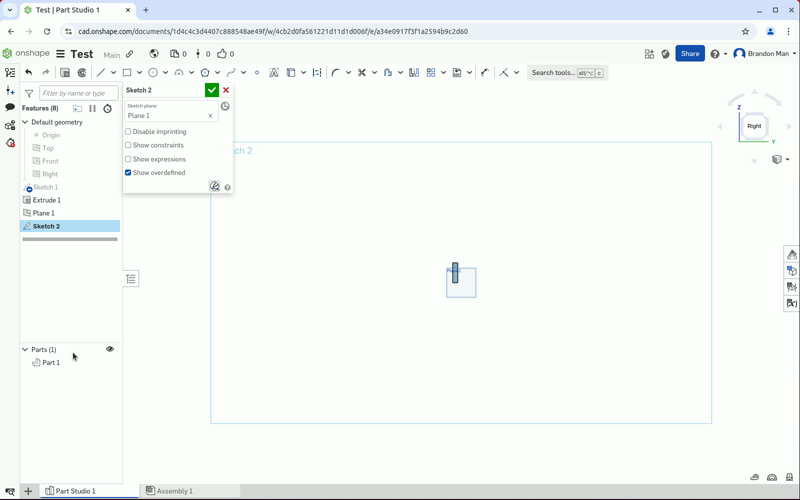
key(y)
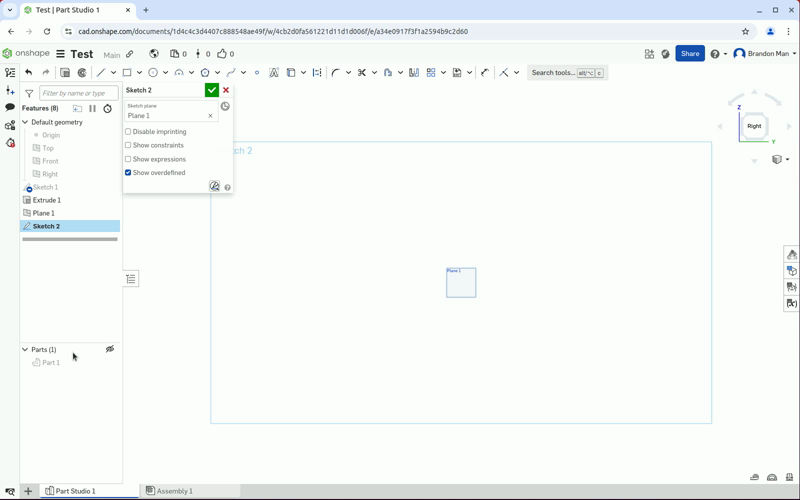
key(l)
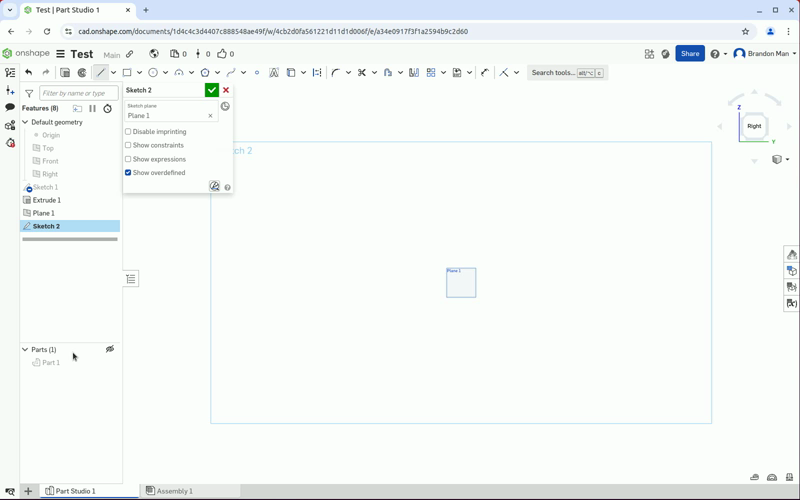
key_down(shift)
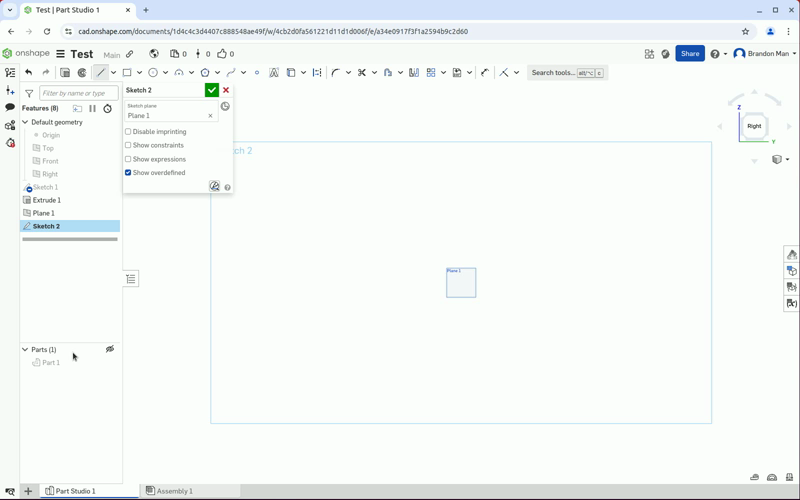
mouse_move(452, 268)
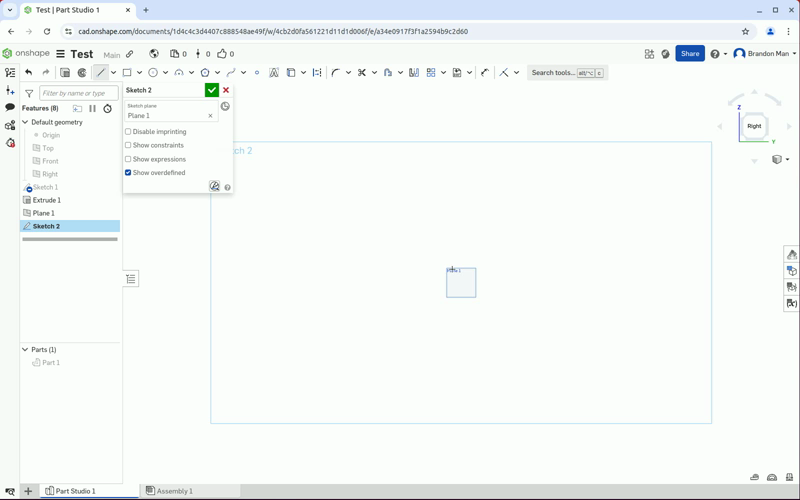
click(452, 268)
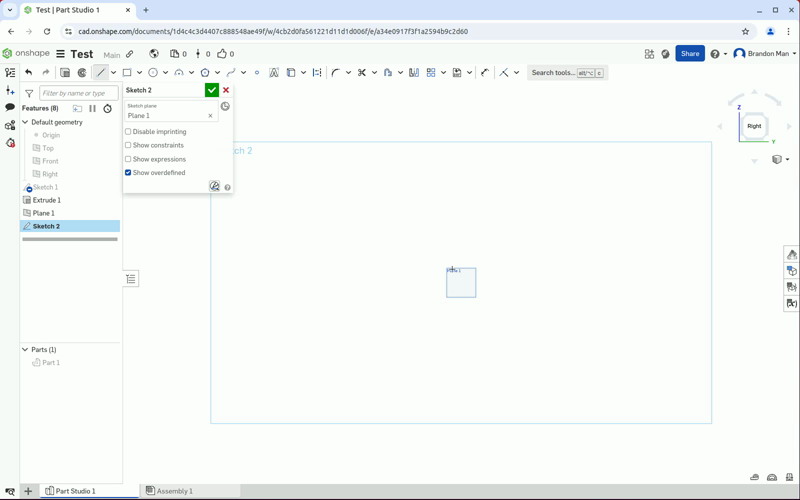
key_up(shift)
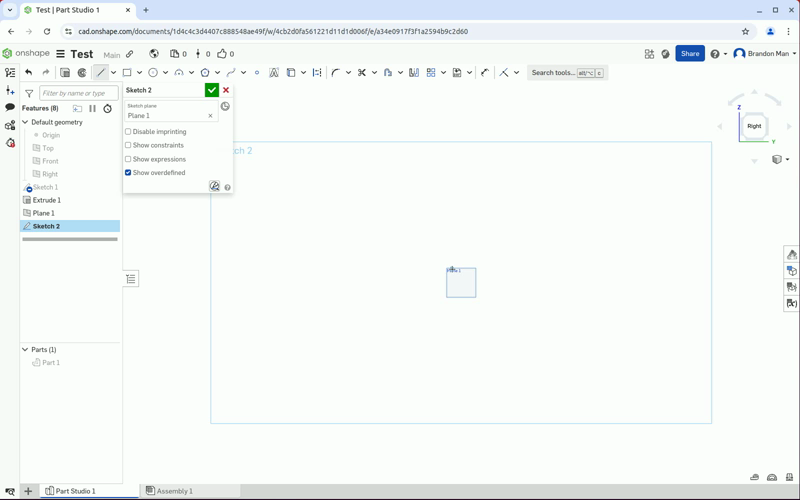
key_down(shift)
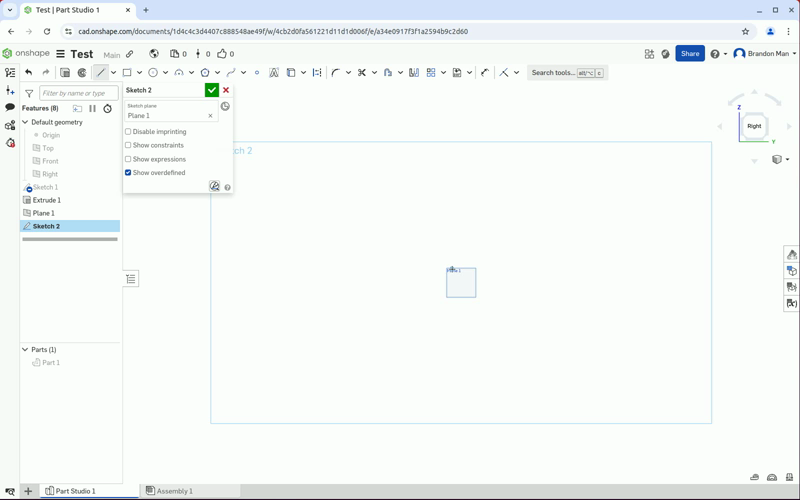
mouse_move(482, 268)
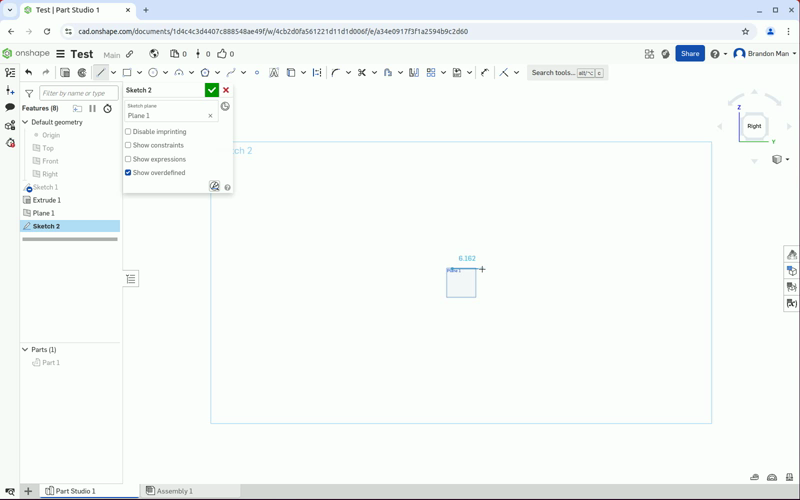
mouse_move(454, 268)
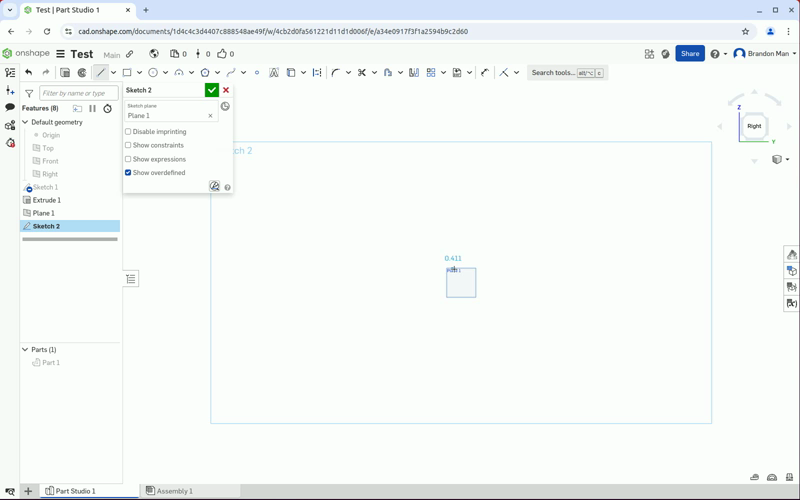
scroll(6)
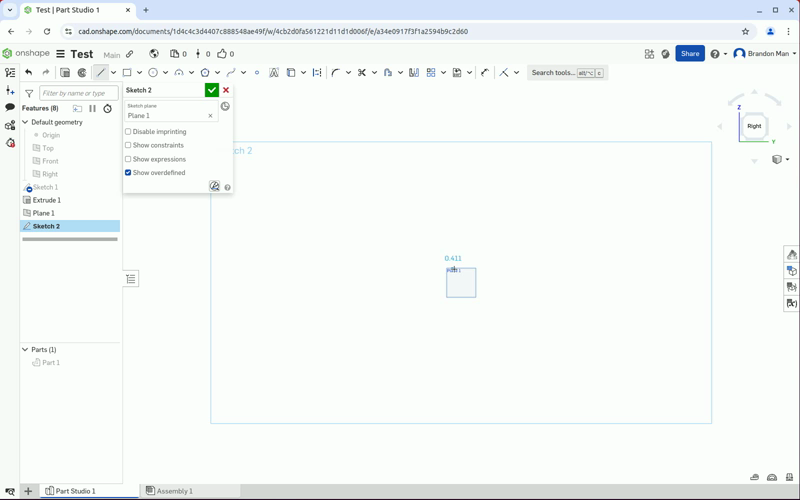
scroll(6)
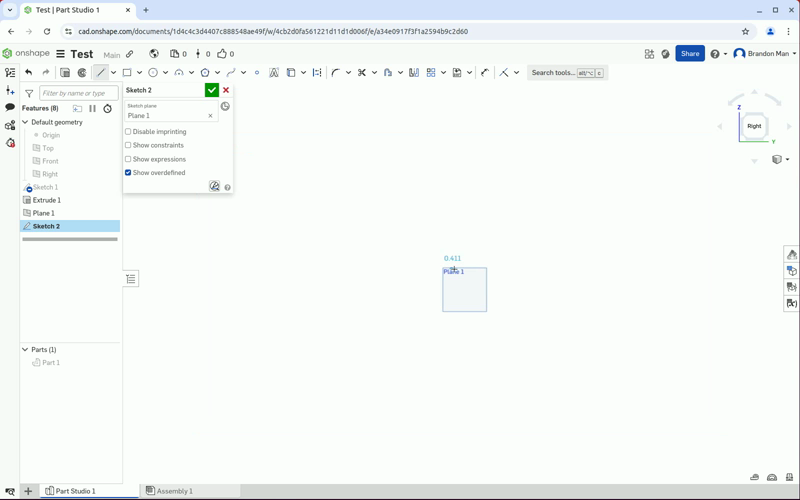
scroll(6)
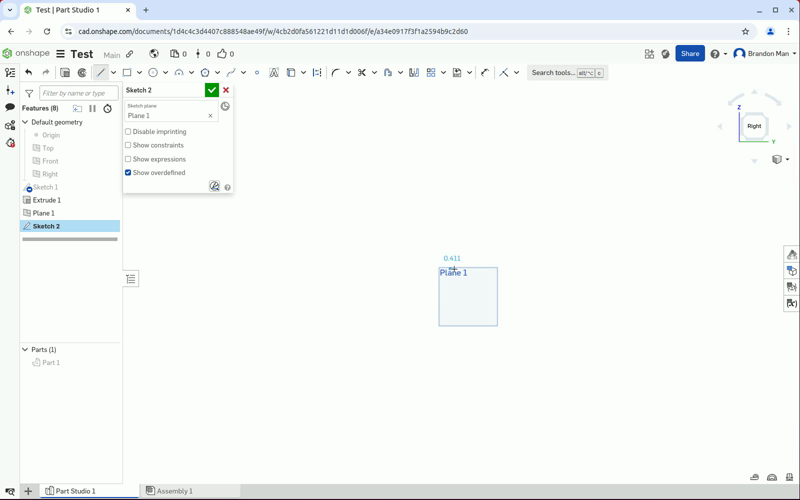
scroll(6)
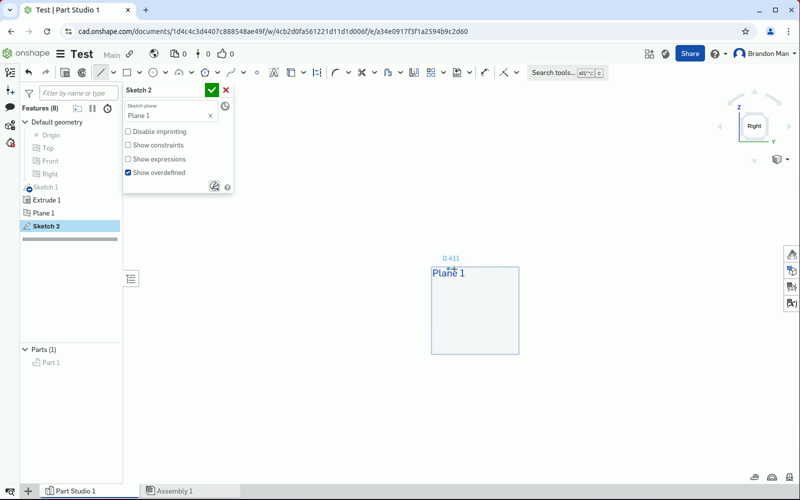
scroll(6)
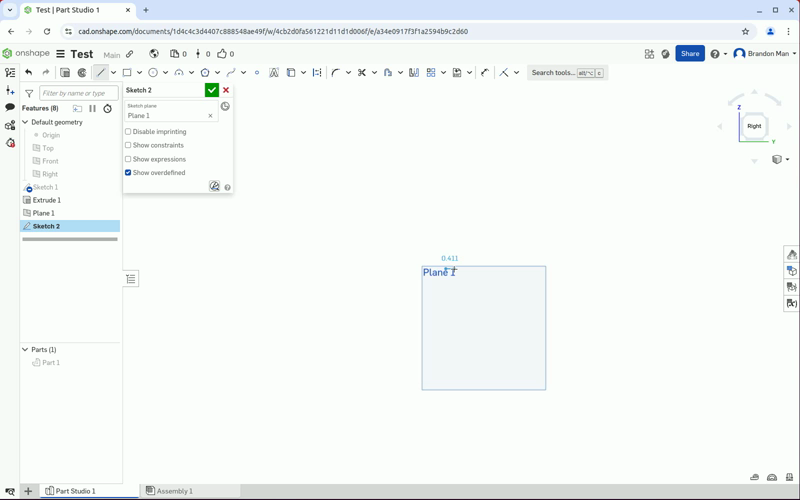
scroll(6)
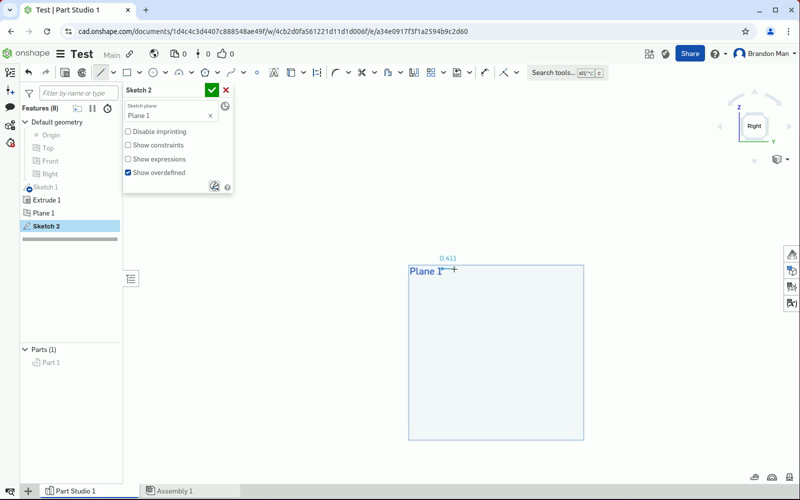
scroll(6)
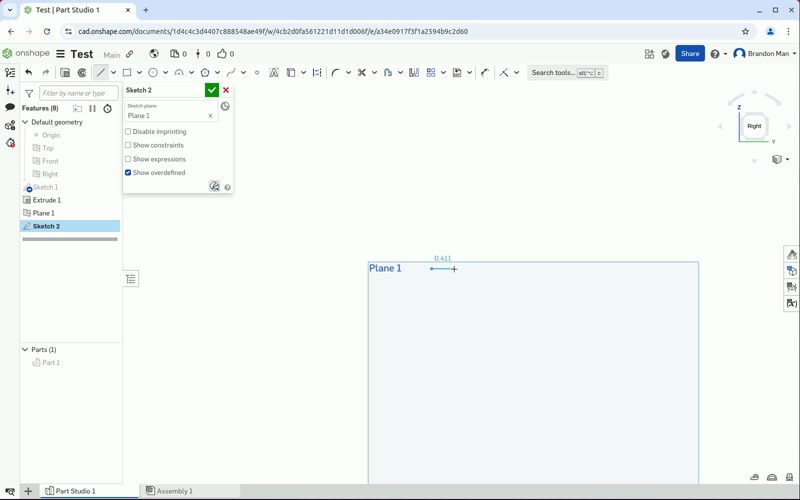
click(454, 268)
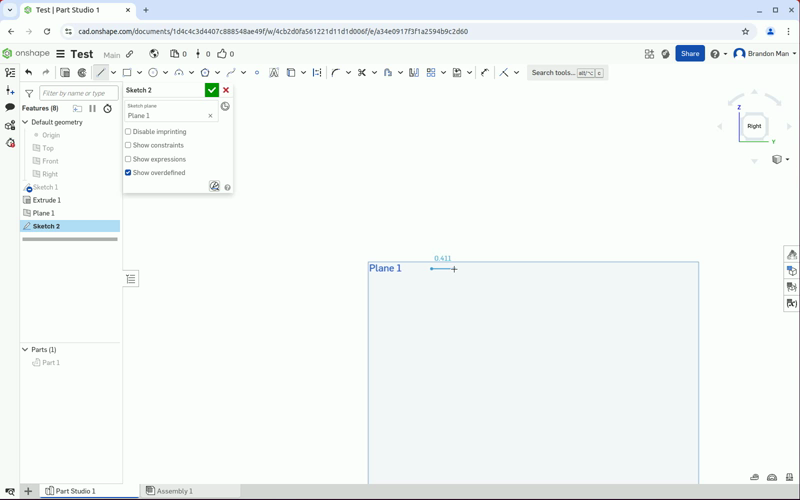
scroll(-6)
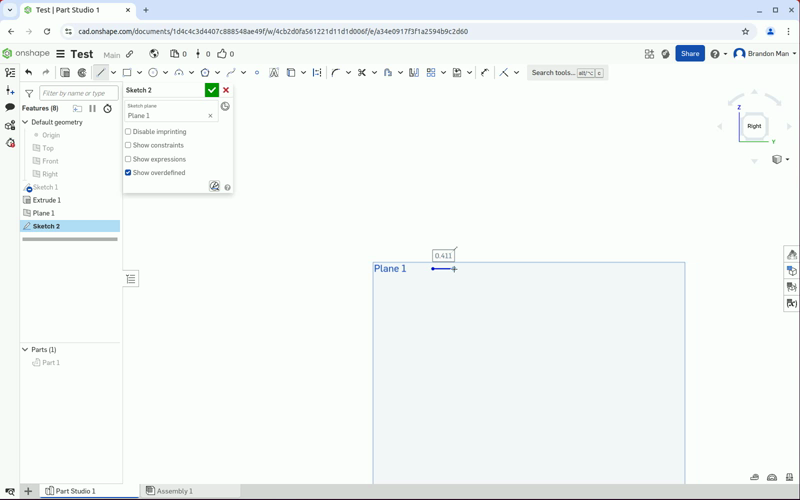
scroll(-6)
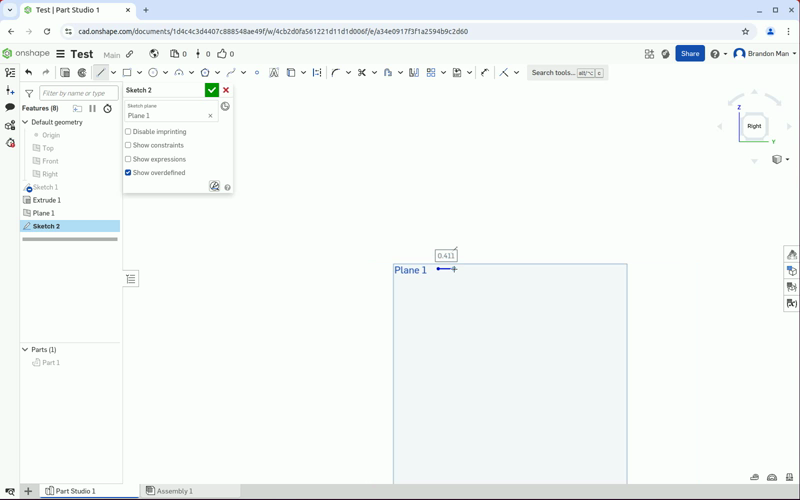
scroll(-6)
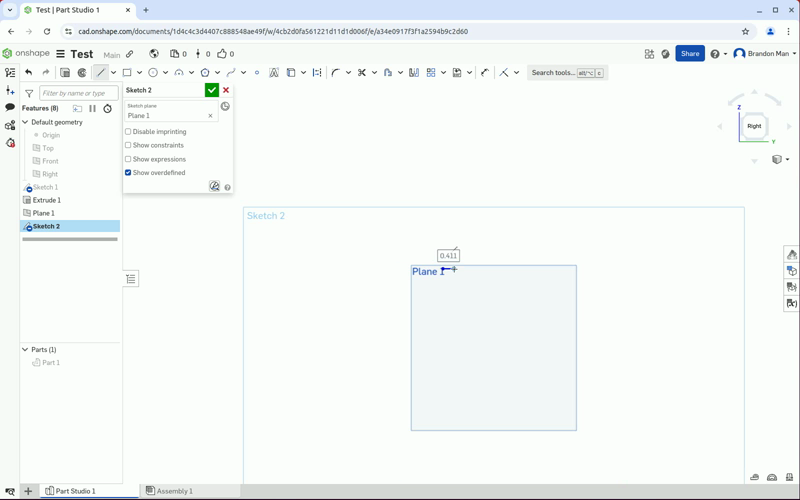
scroll(-6)
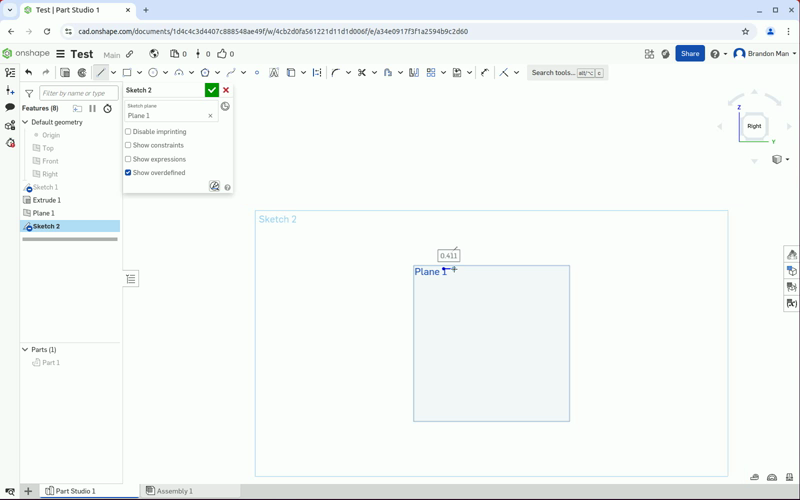
scroll(-6)
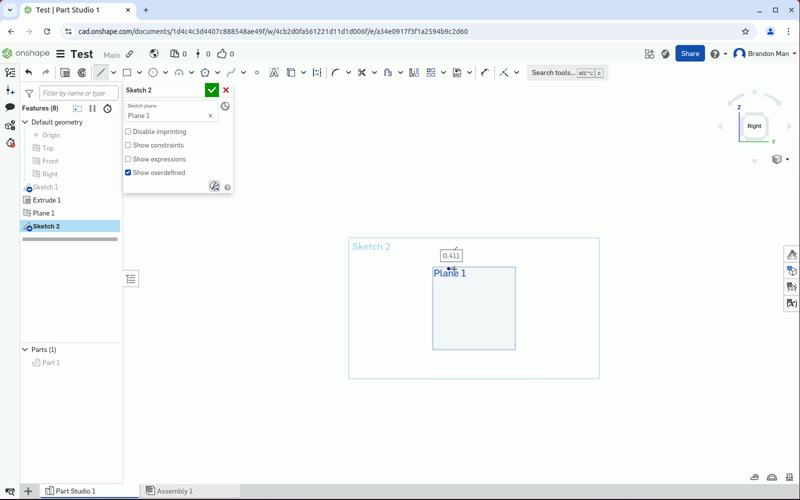
scroll(-6)
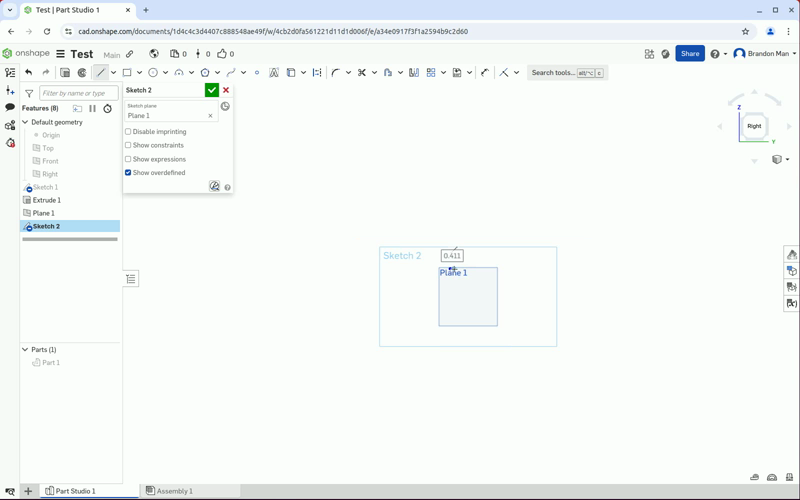
scroll(-6)
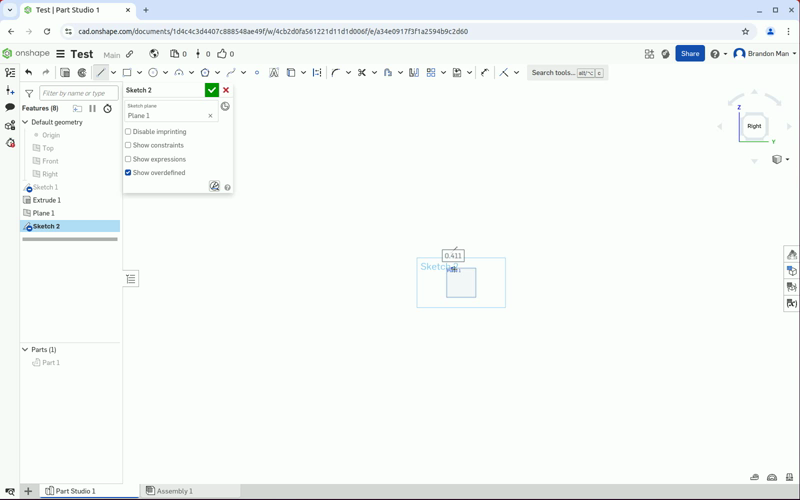
key_up(shift)
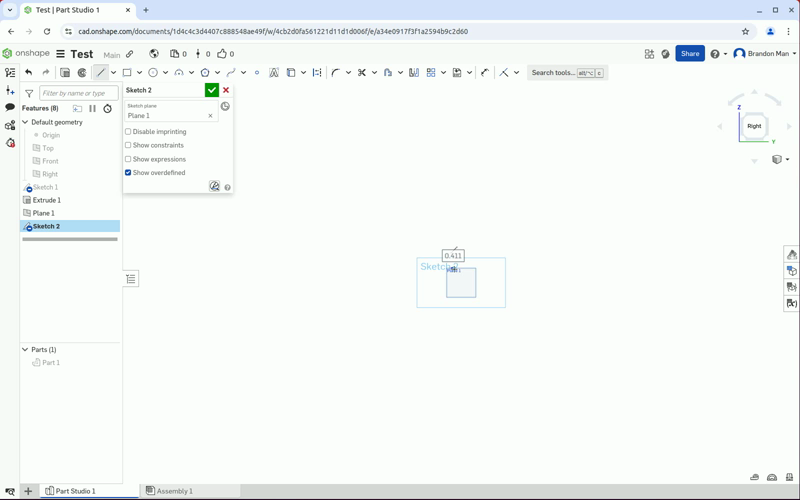
key_down(shift)
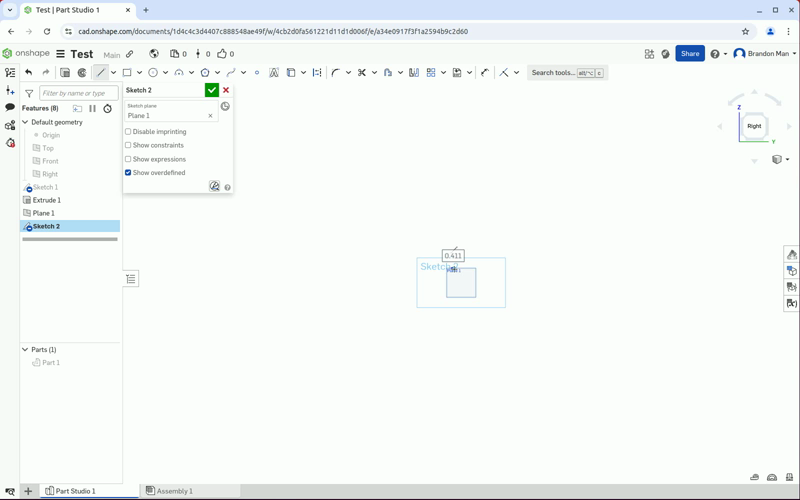
mouse_move(484, 268)
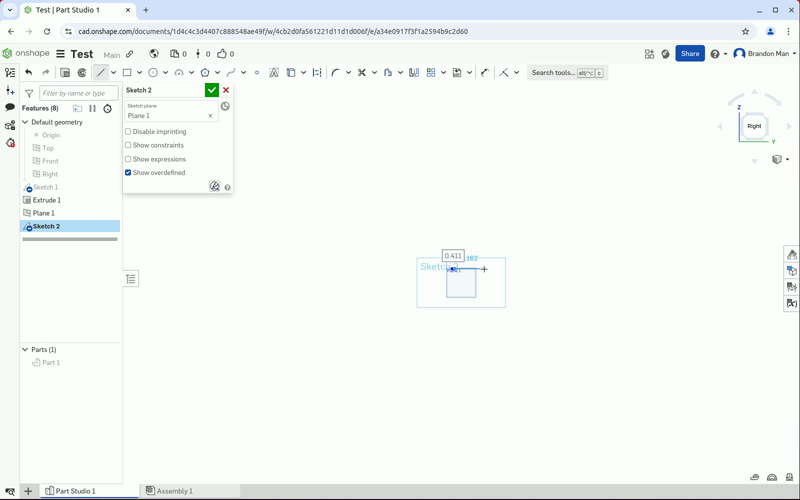
mouse_move(454, 265)
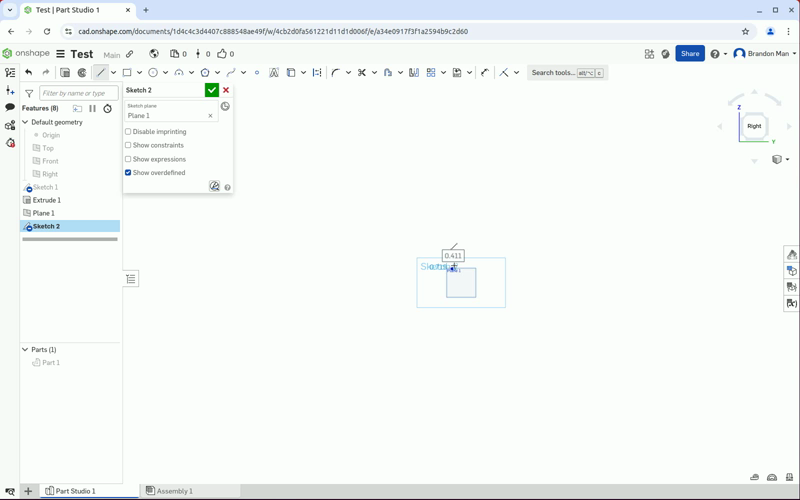
scroll(6)
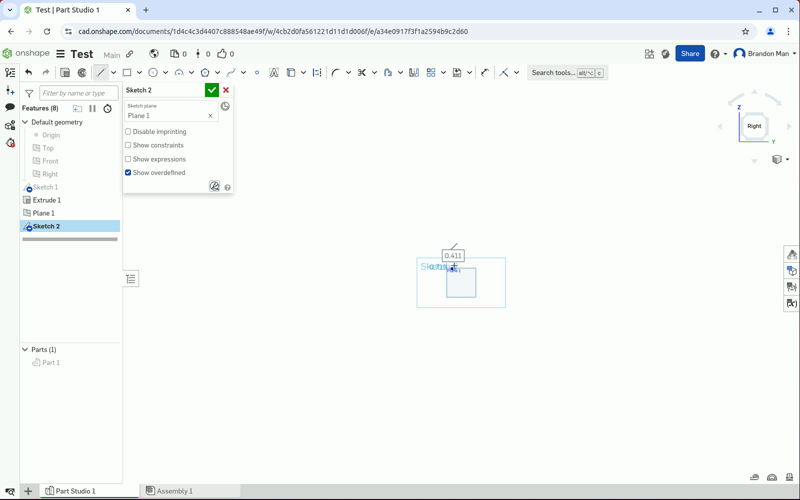
scroll(6)
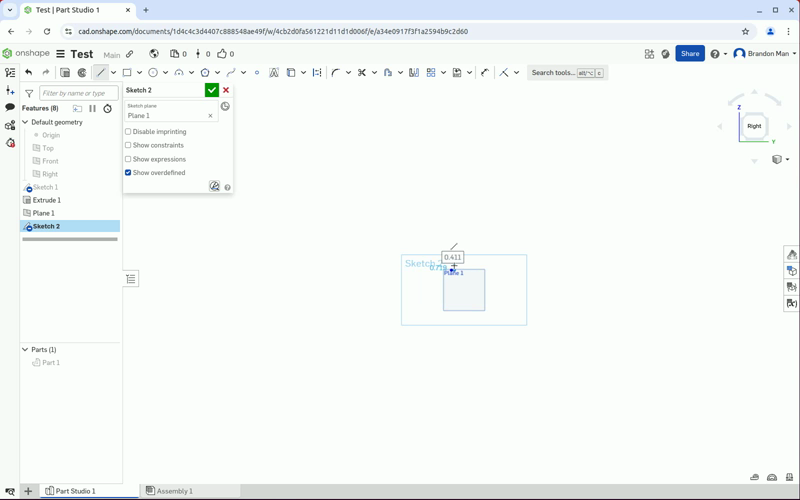
scroll(6)
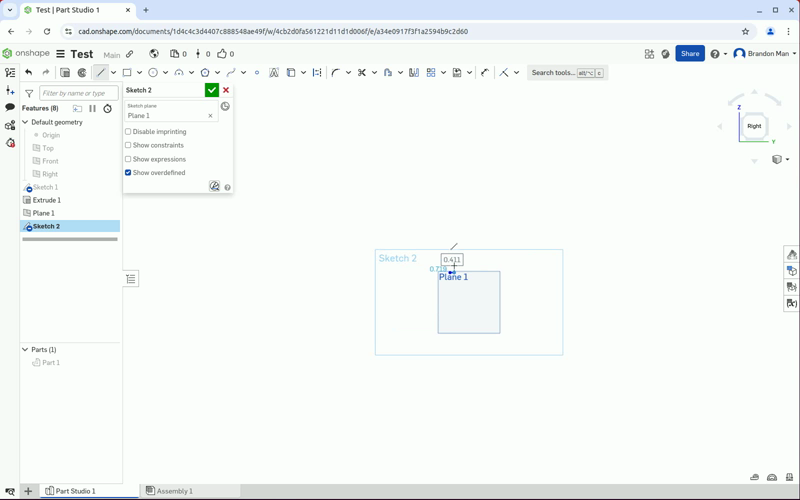
scroll(6)
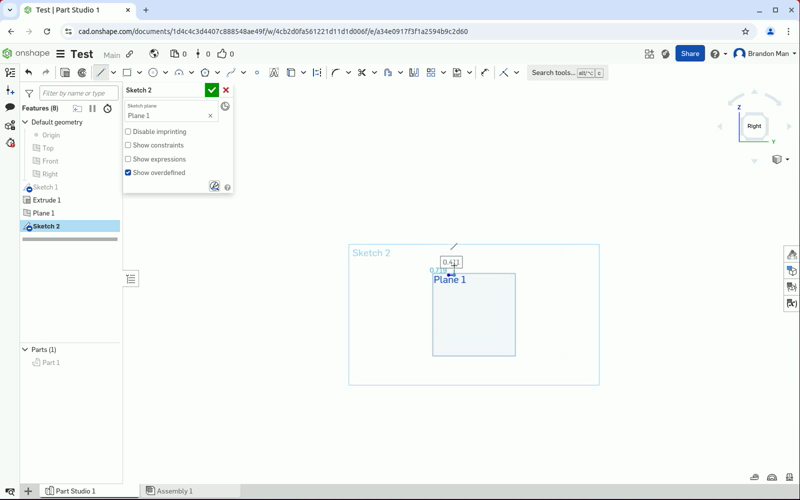
scroll(6)
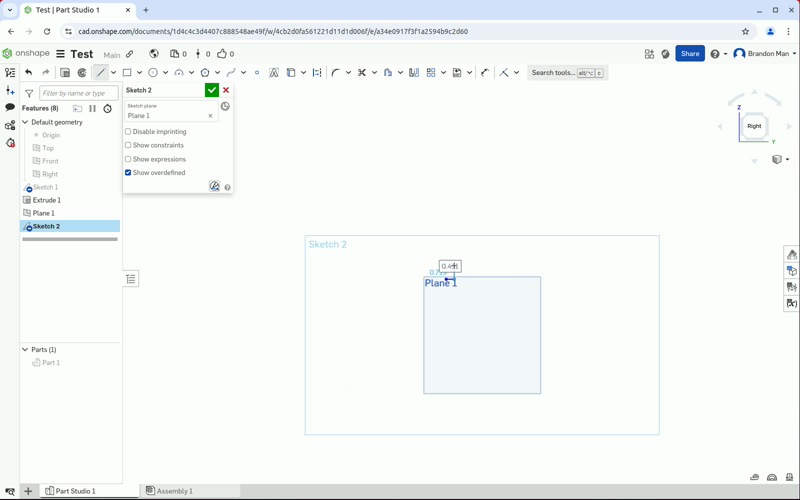
scroll(6)
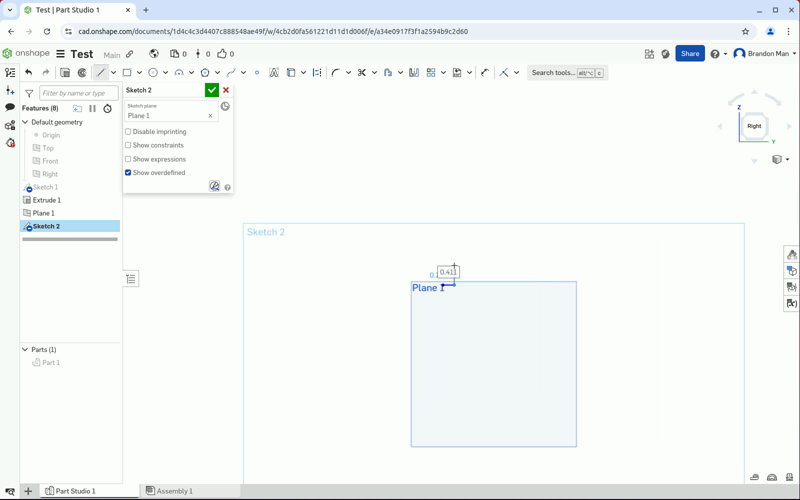
scroll(6)
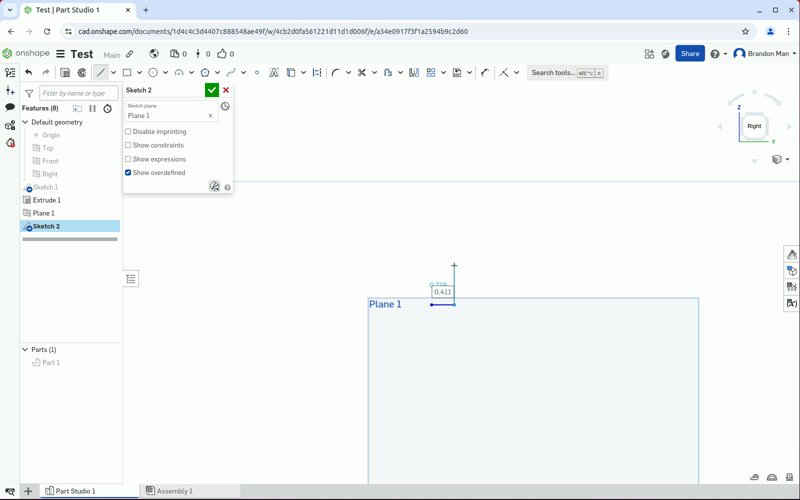
click(454, 265)
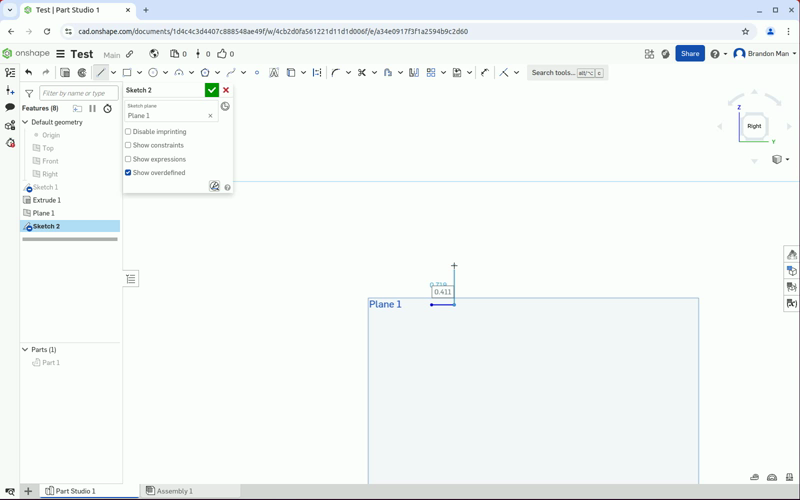
scroll(-6)
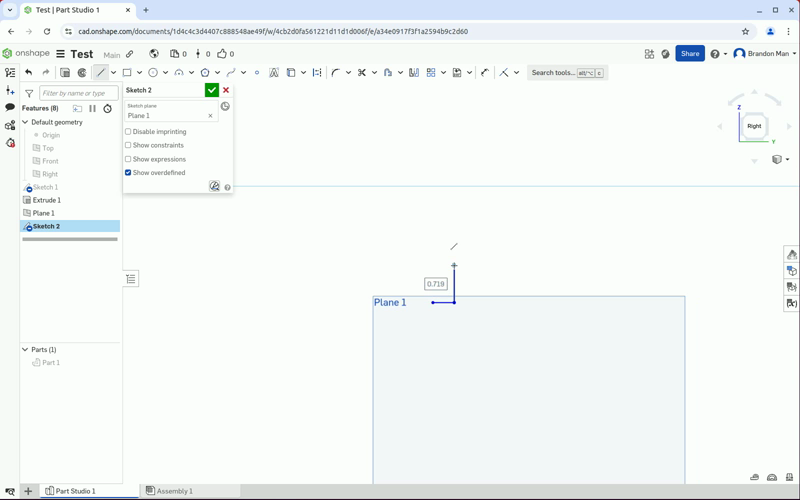
scroll(-6)
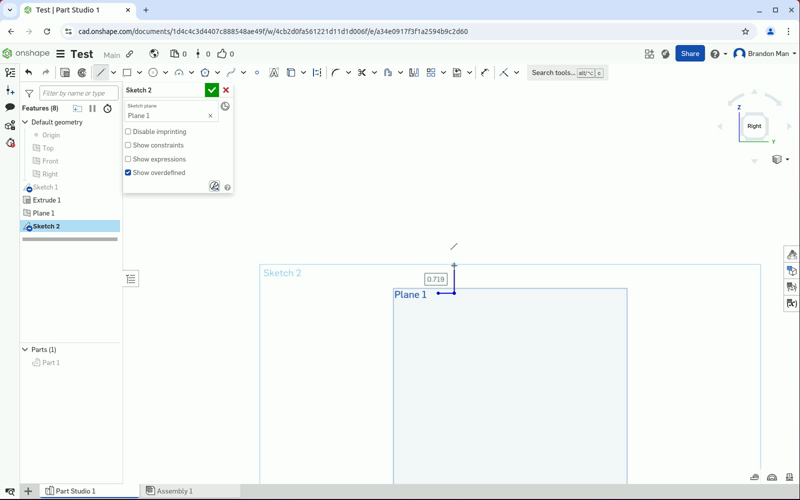
scroll(-6)
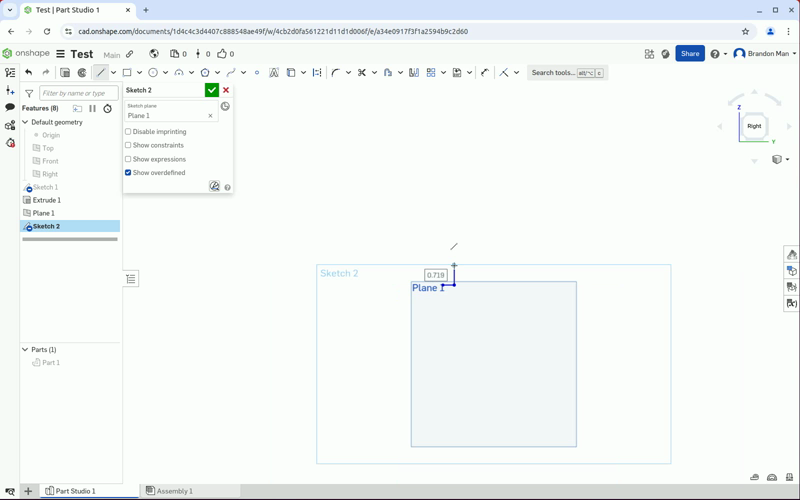
scroll(-6)
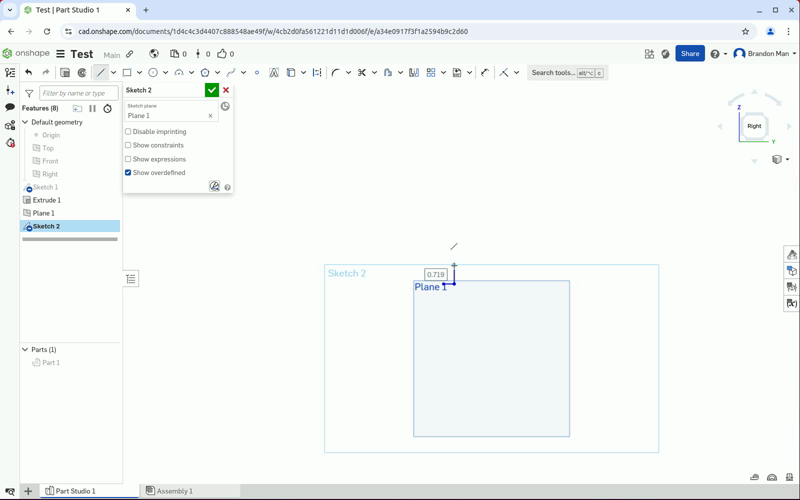
scroll(-6)
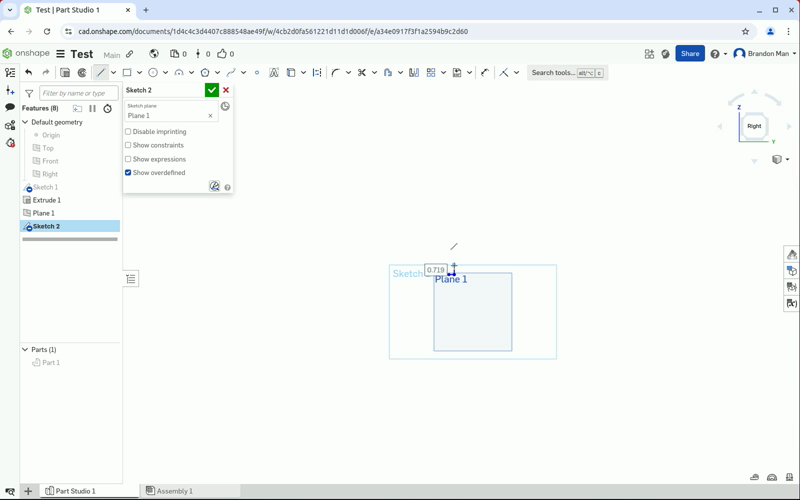
scroll(-6)
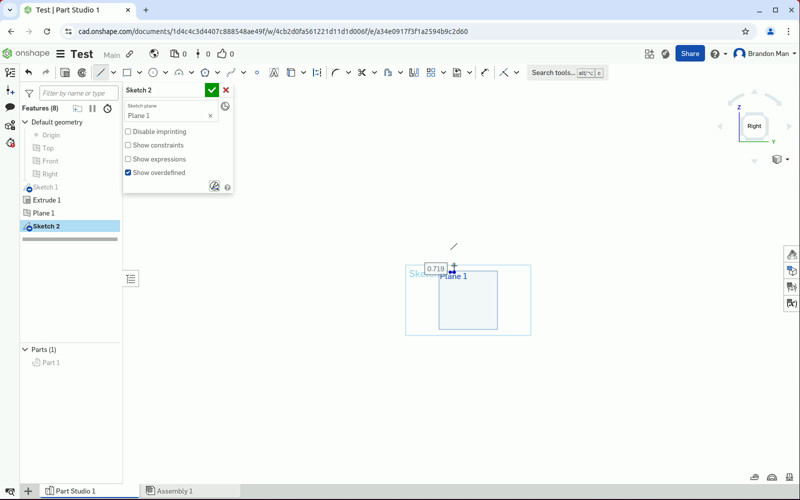
scroll(-6)
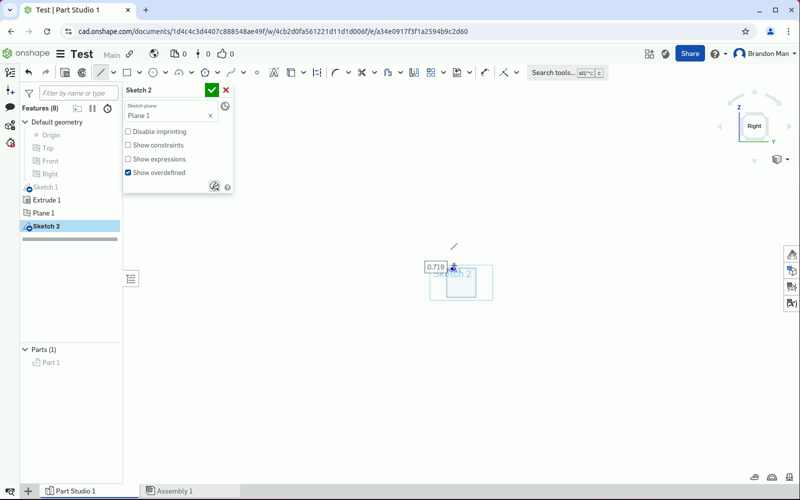
key_up(shift)
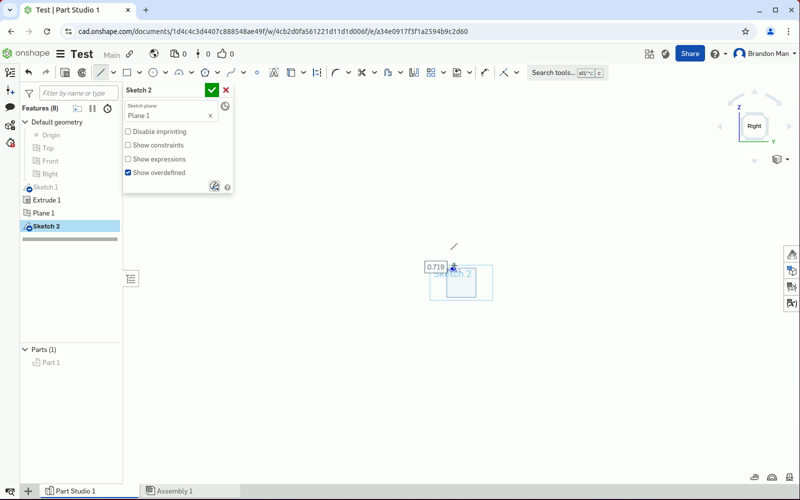
key_down(shift)
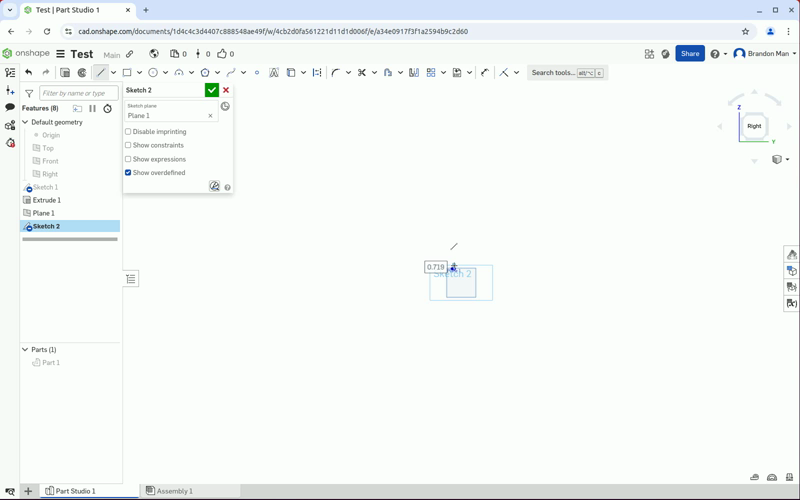
mouse_move(484, 265)
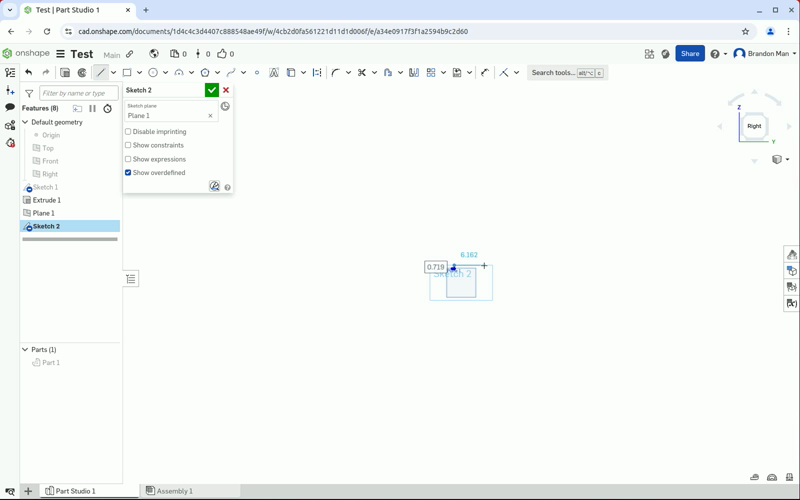
mouse_move(452, 265)
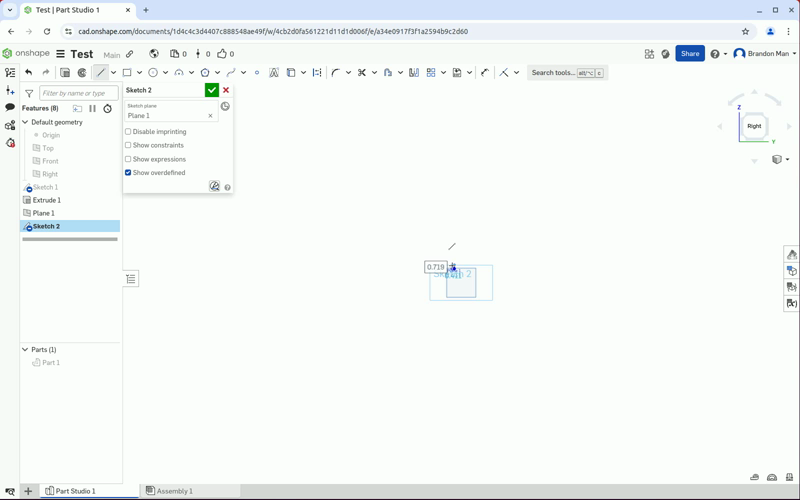
scroll(6)
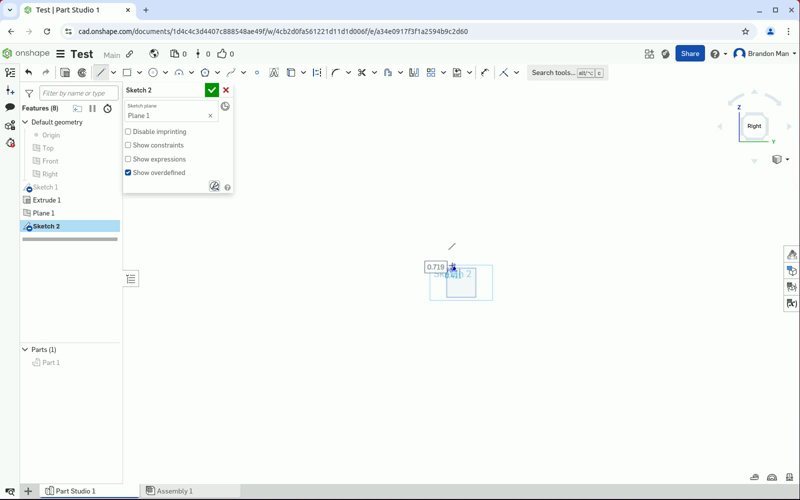
scroll(6)
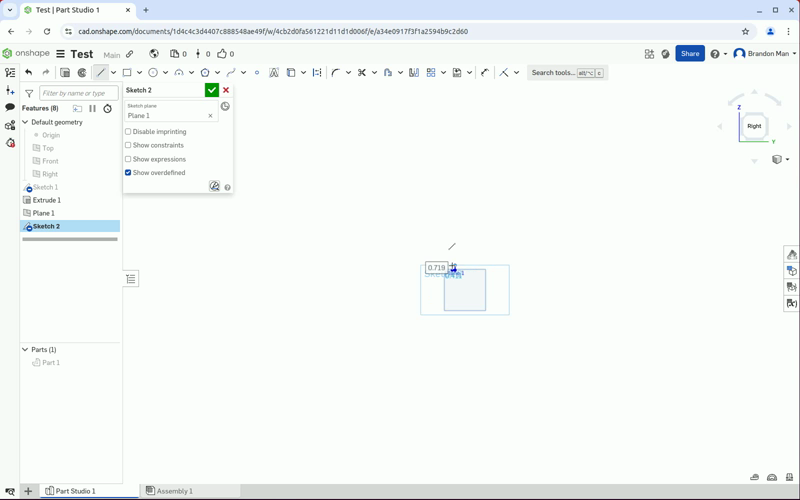
scroll(6)
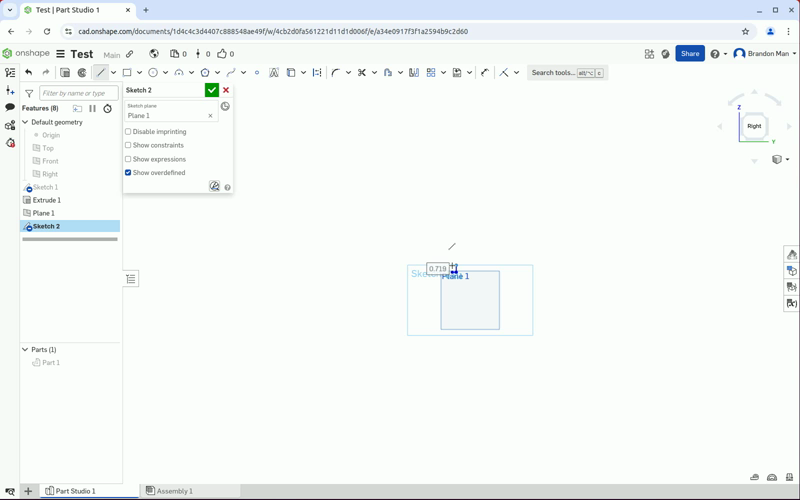
scroll(6)
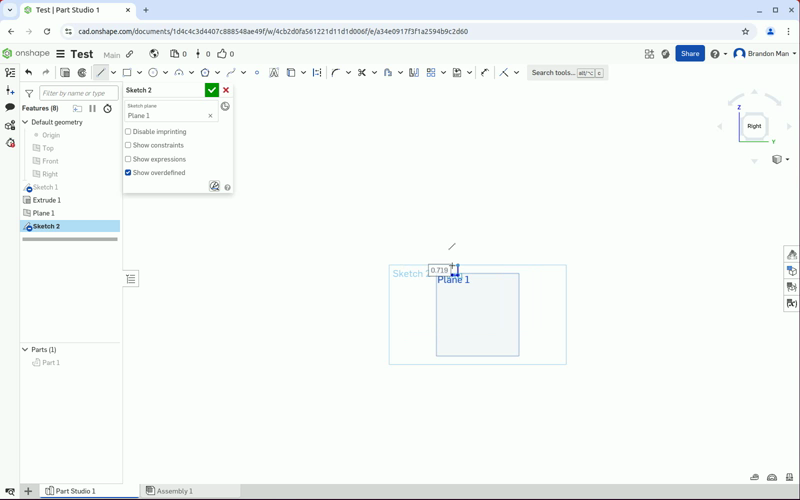
scroll(6)
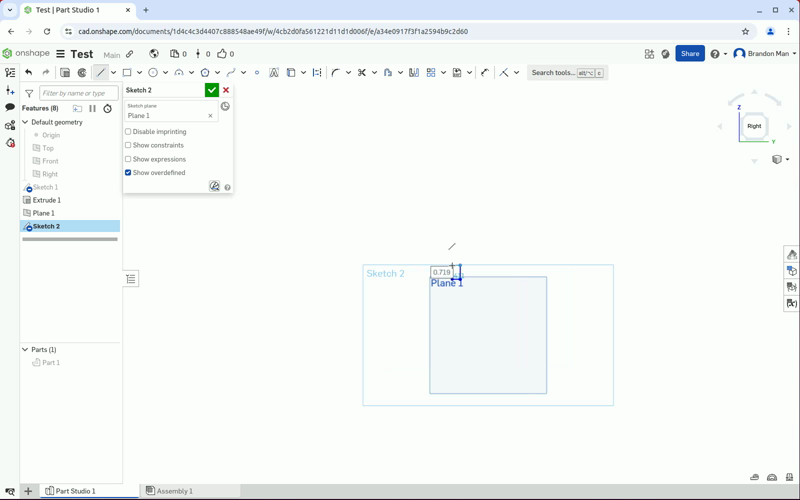
scroll(6)
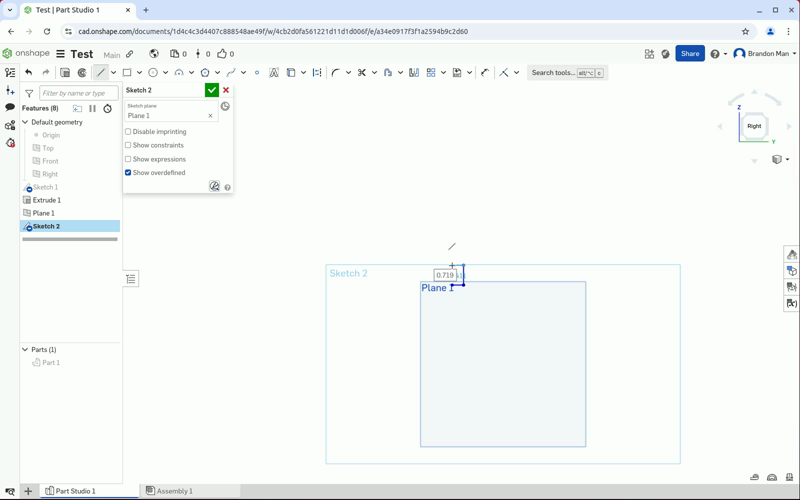
scroll(6)
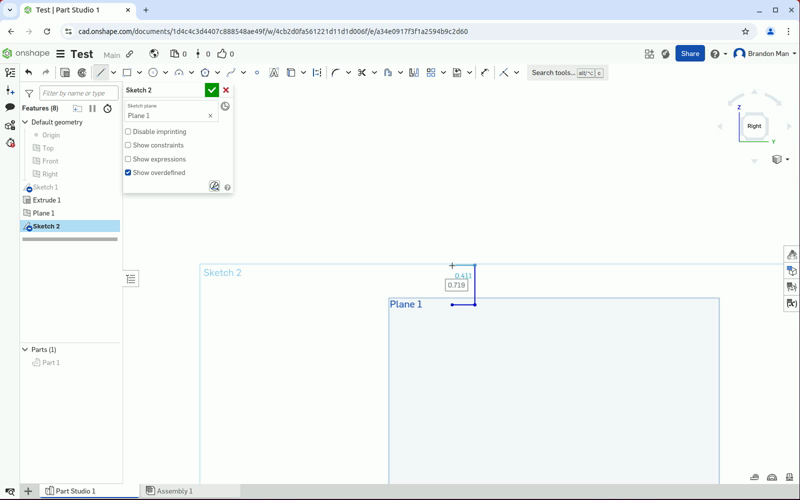
click(452, 265)
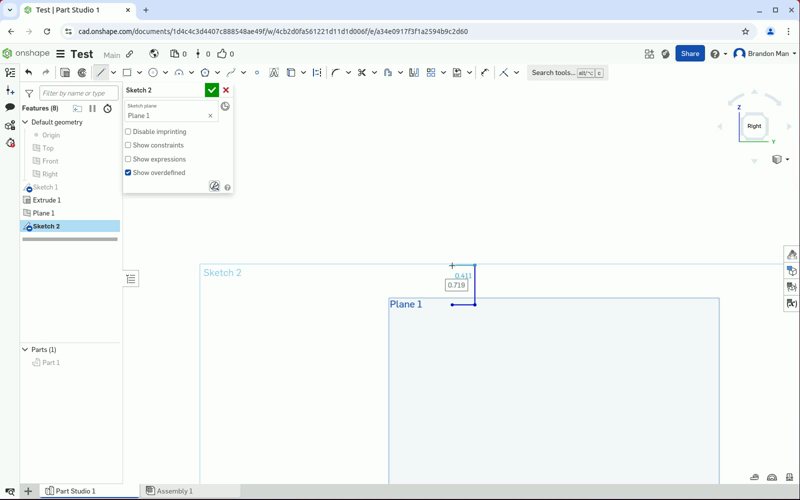
scroll(-6)
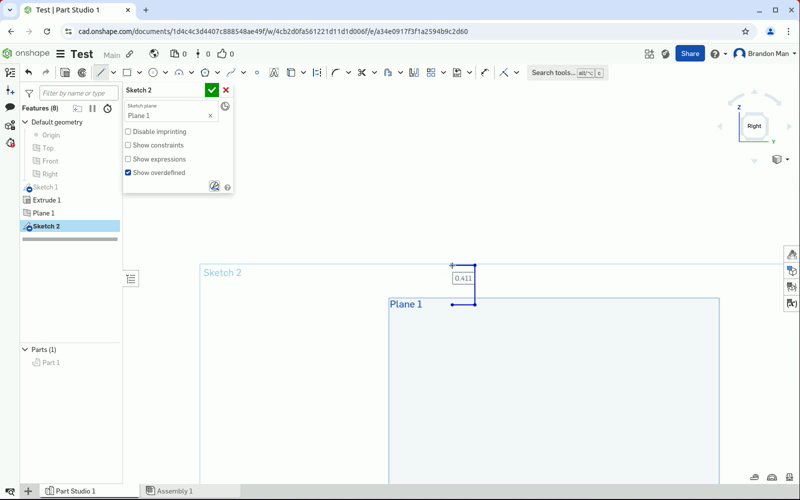
scroll(-6)
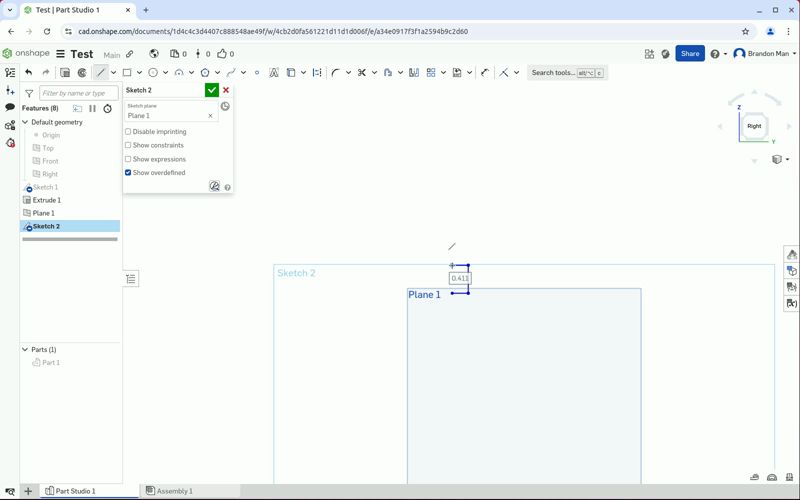
scroll(-6)
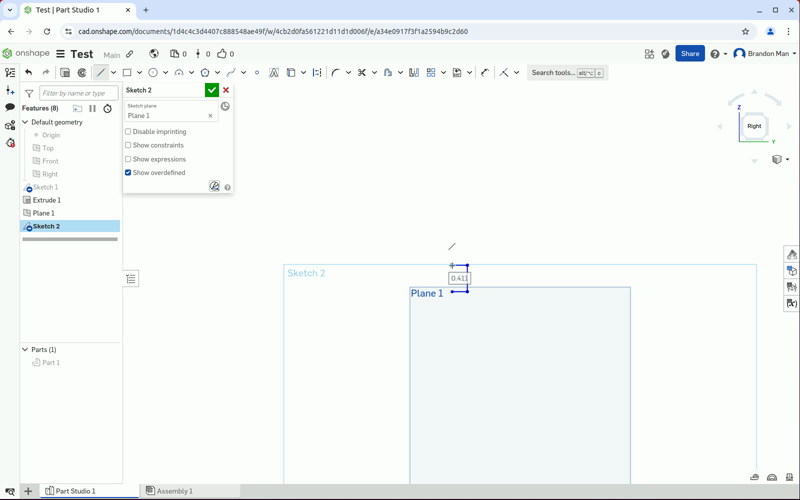
scroll(-6)
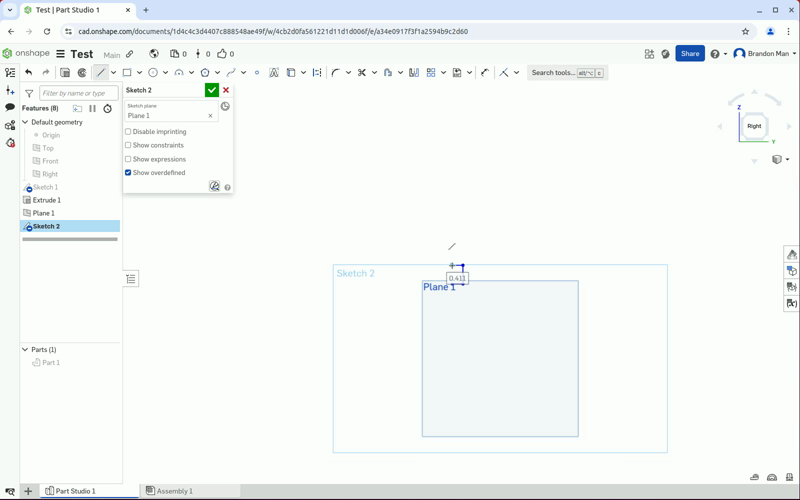
scroll(-6)
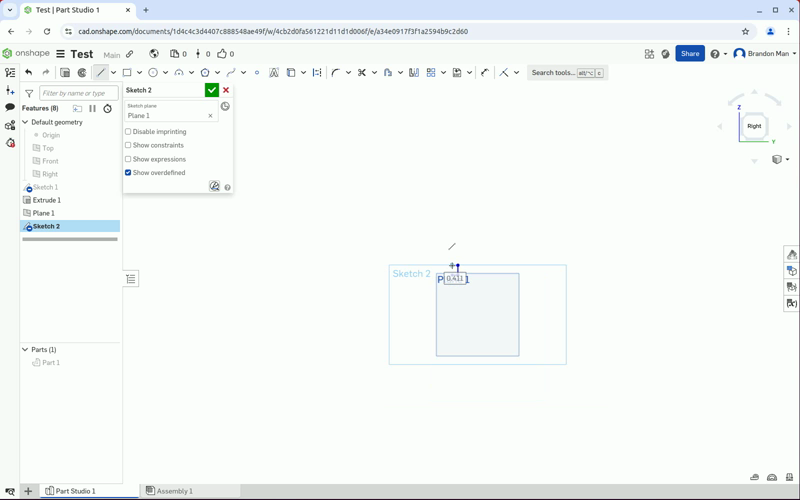
scroll(-6)
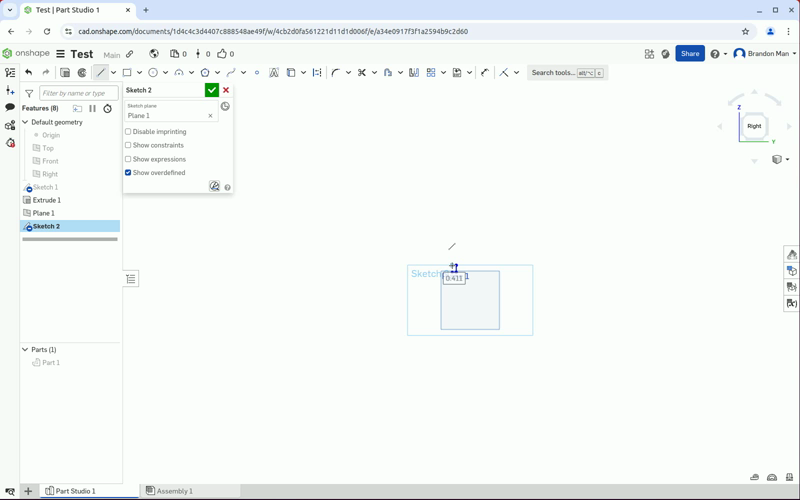
scroll(-6)
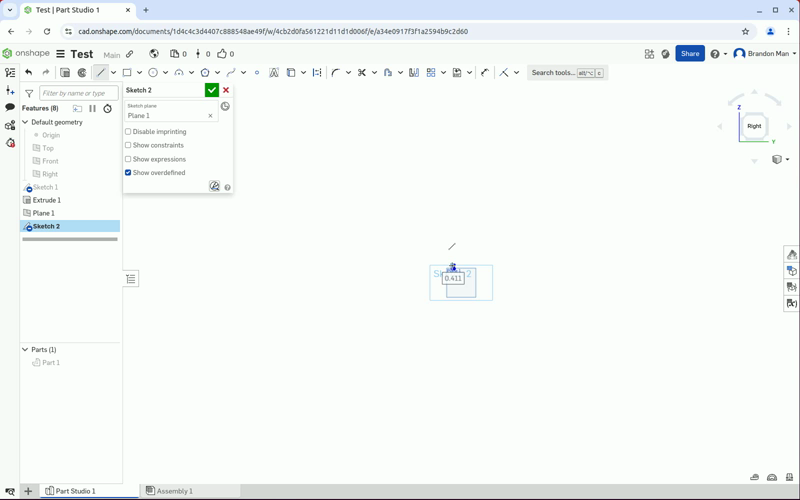
key_up(shift)
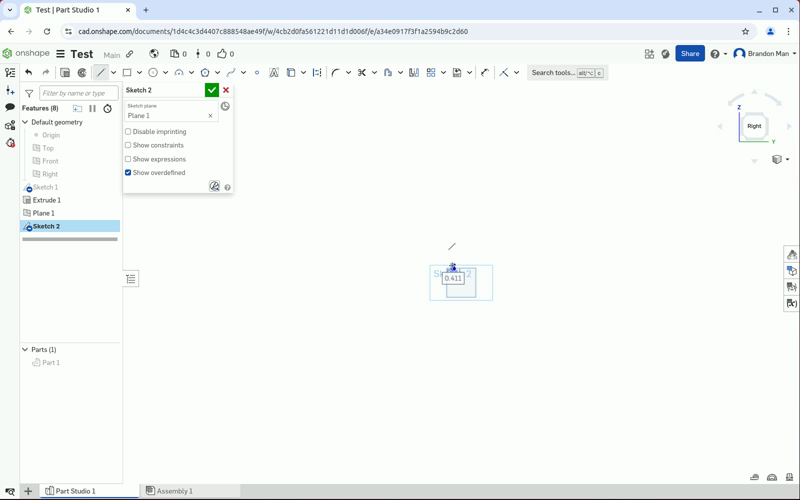
mouse_move(482, 265)
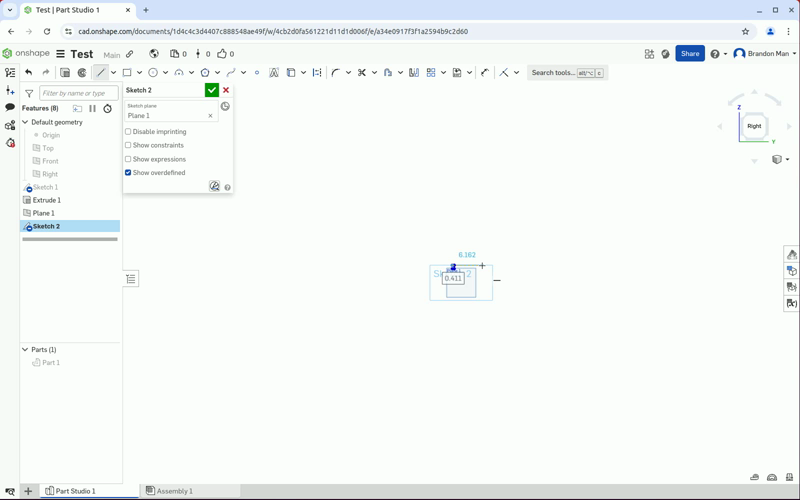
key_down(shift)
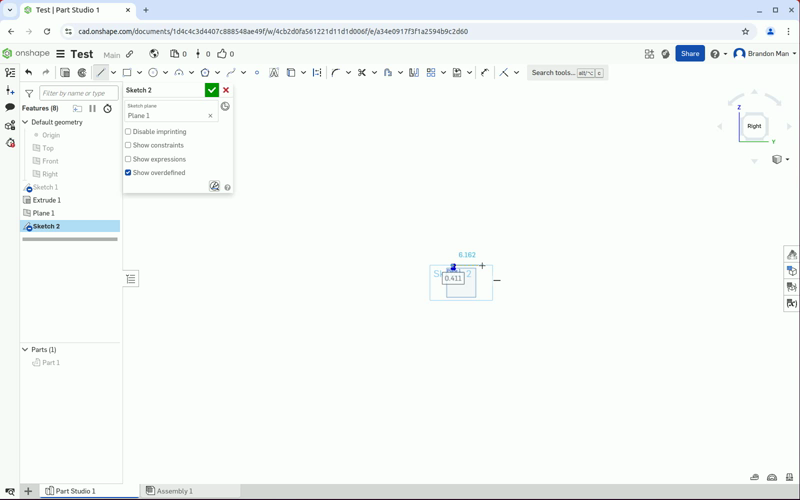
mouse_move(452, 268)
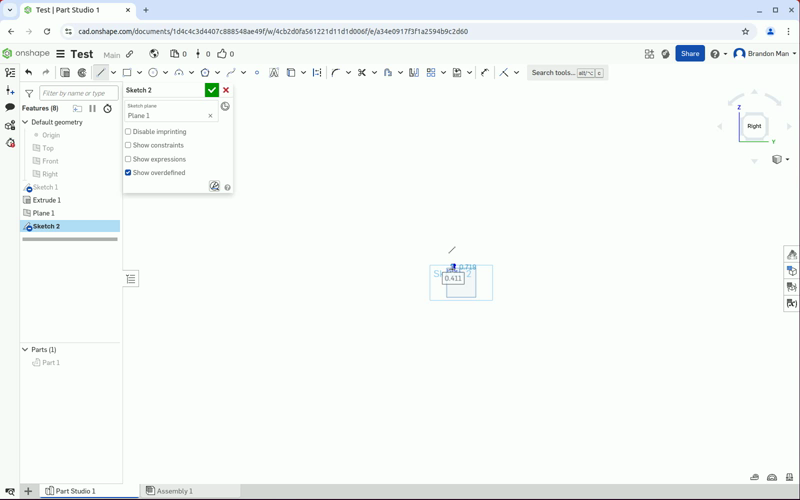
scroll(6)
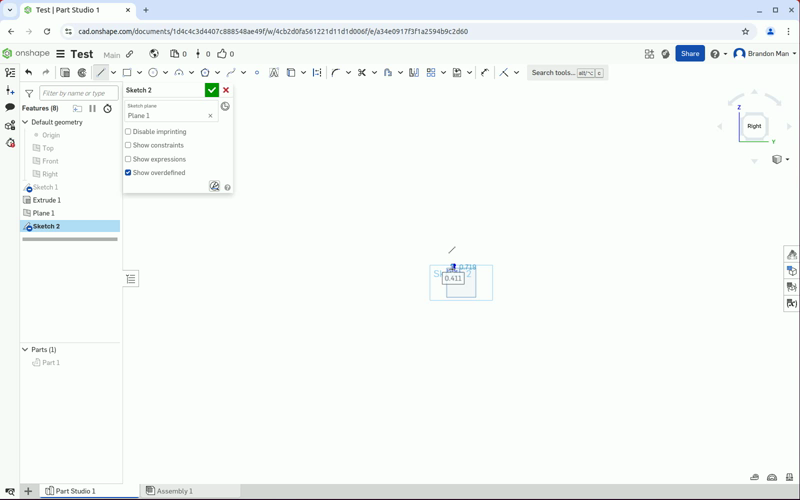
scroll(6)
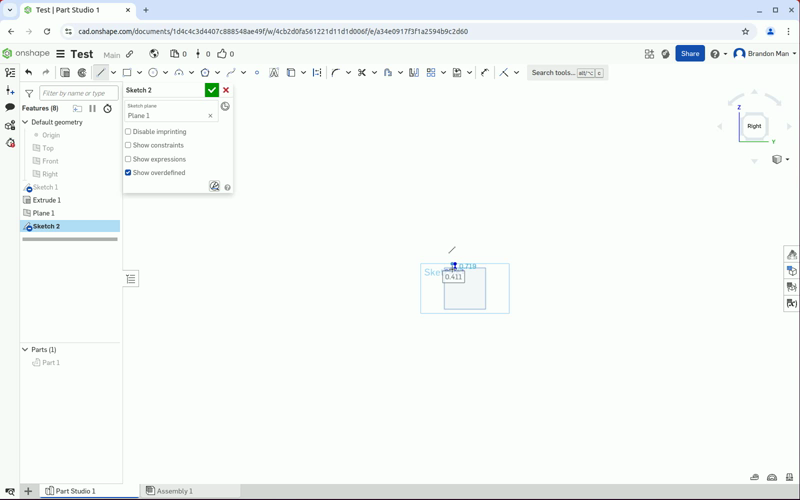
scroll(6)
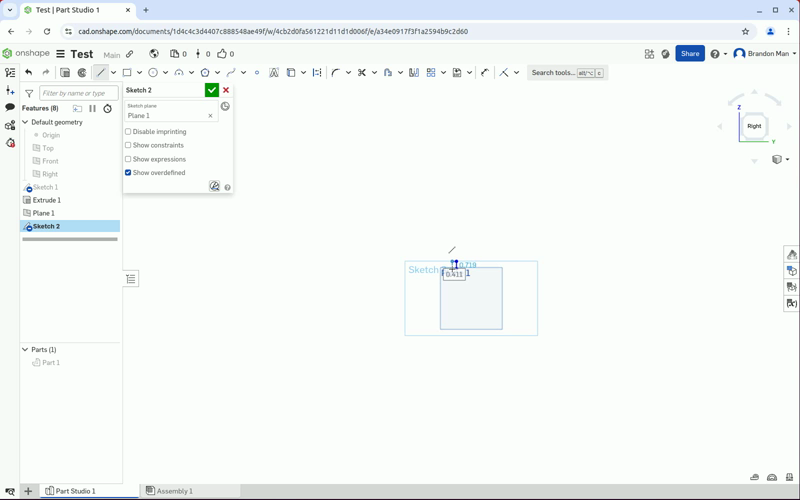
scroll(6)
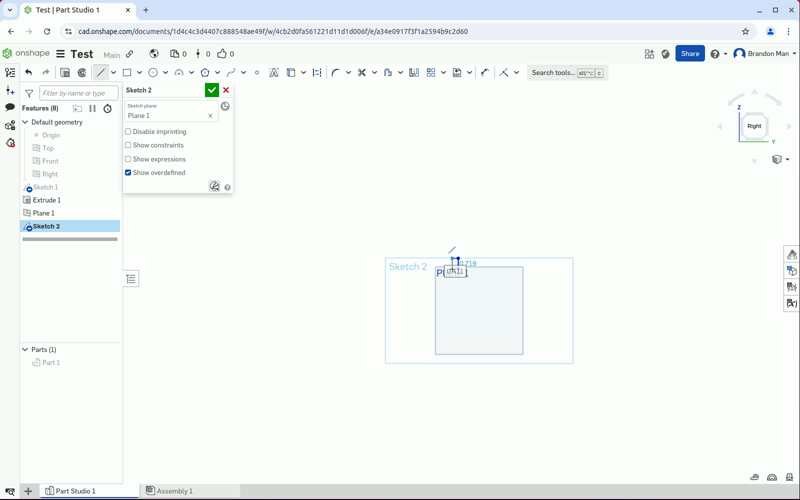
scroll(6)
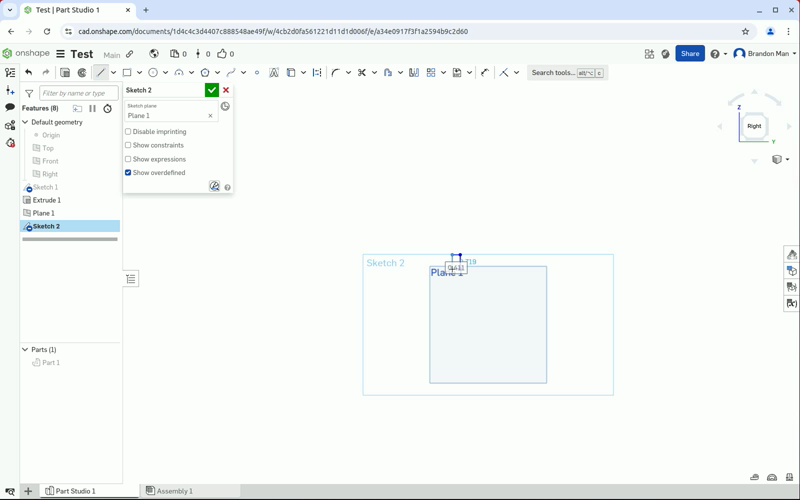
scroll(6)
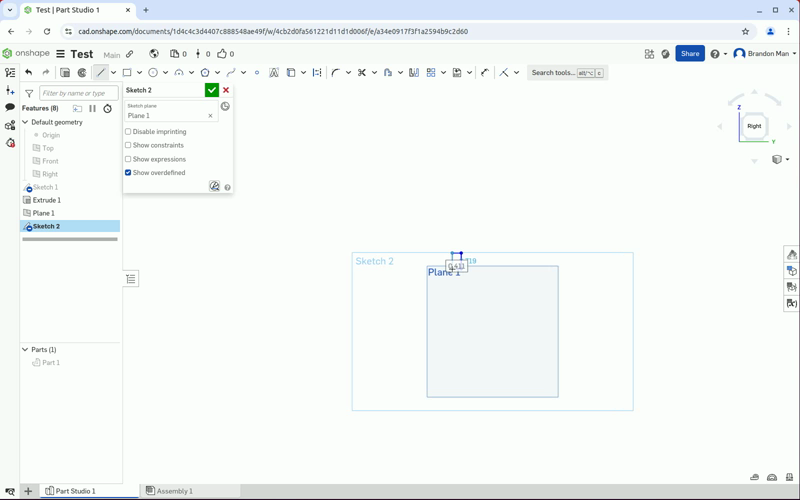
scroll(6)
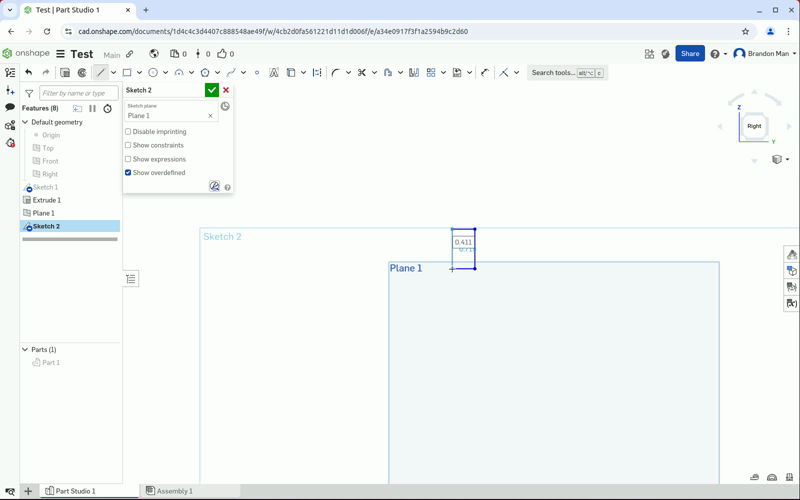
key_up(shift)
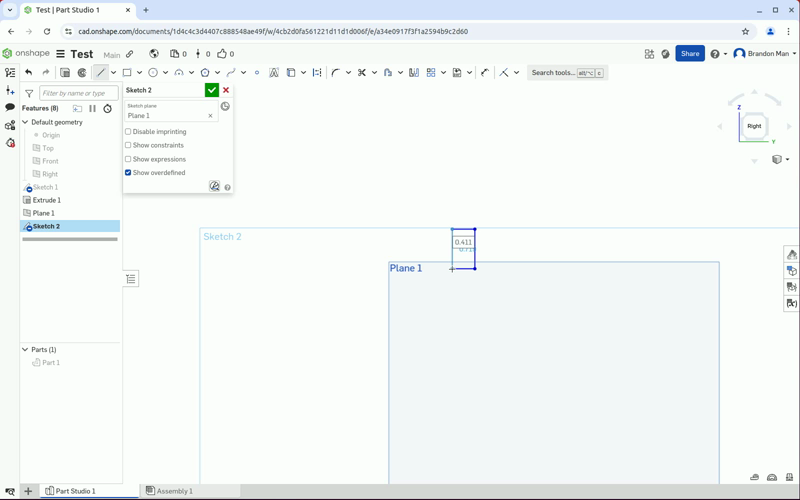
click(452, 268)
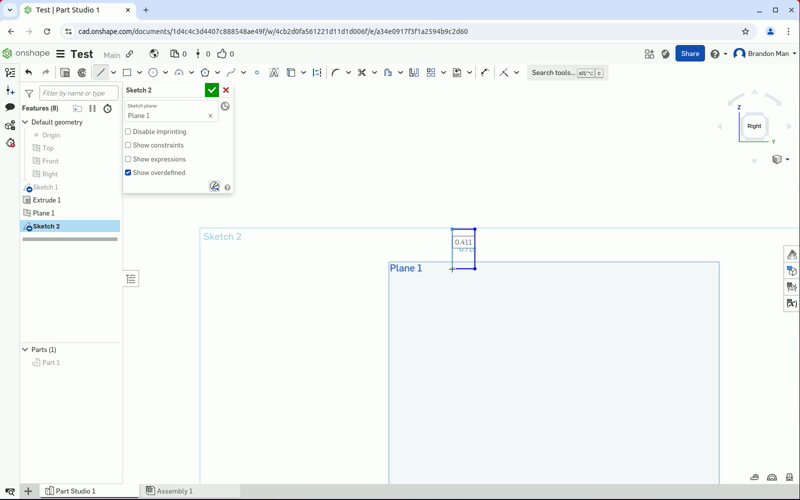
scroll(-6)
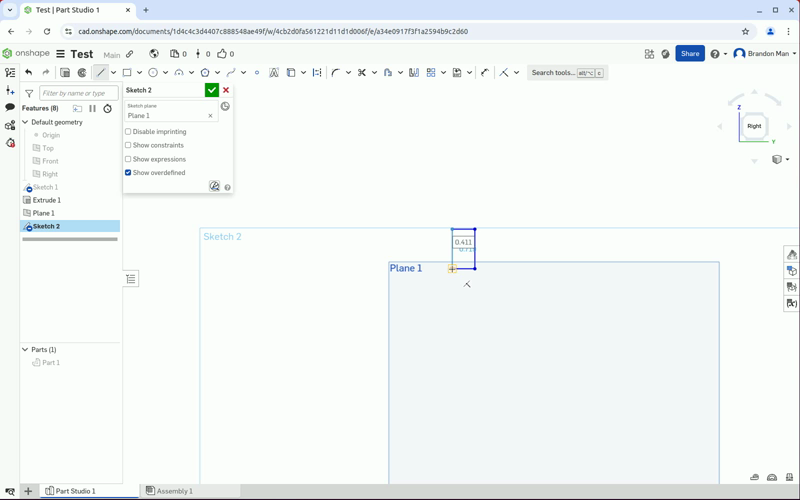
scroll(-6)
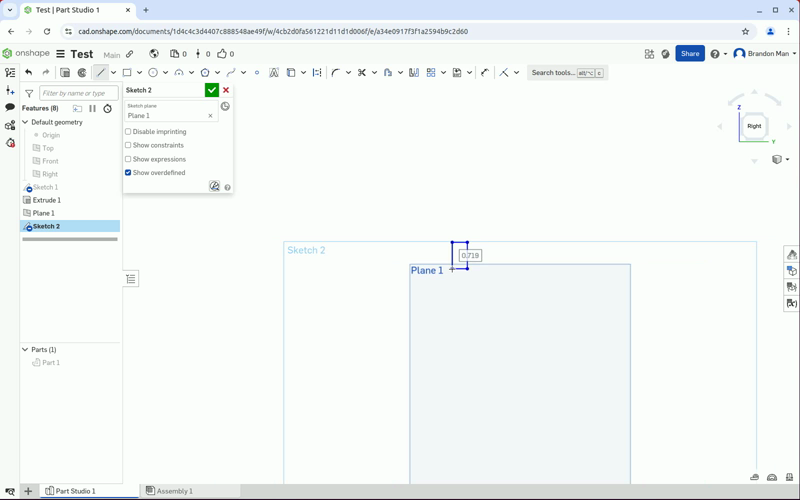
scroll(-6)
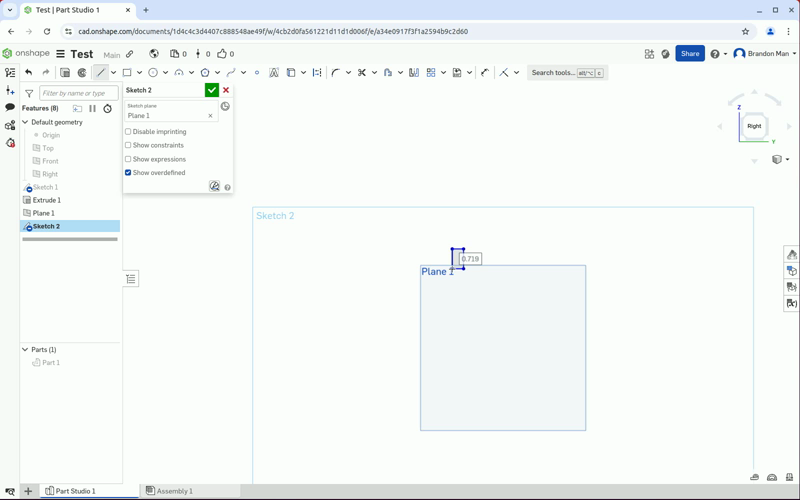
scroll(-6)
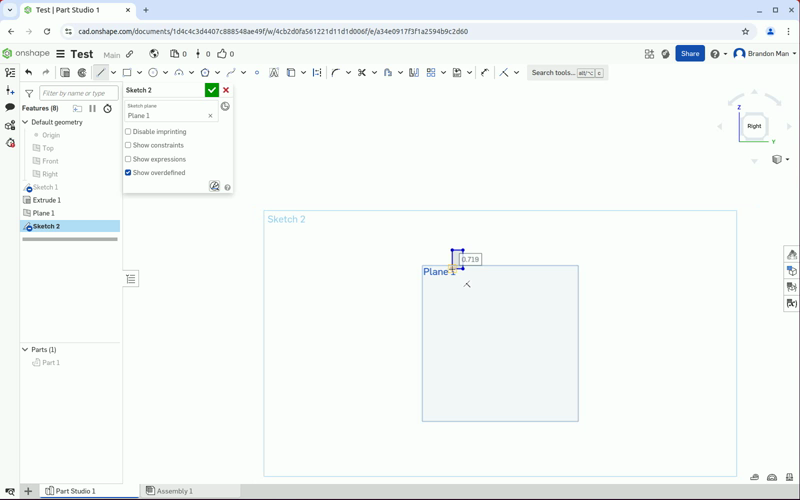
scroll(-6)
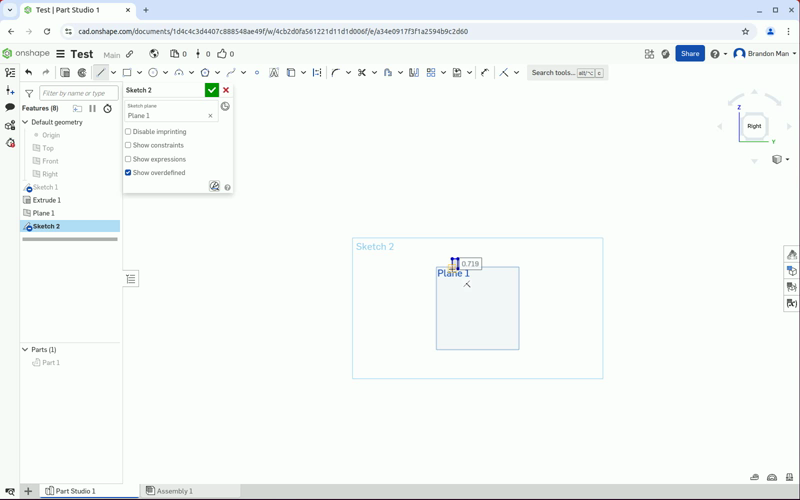
scroll(-6)
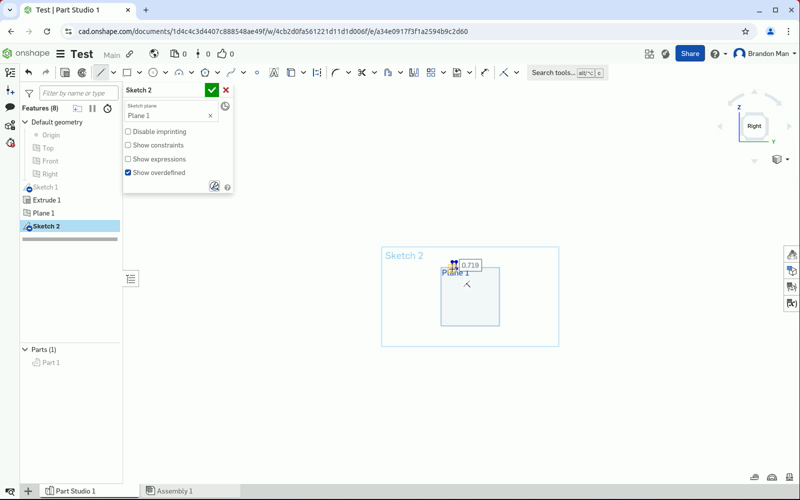
scroll(-6)
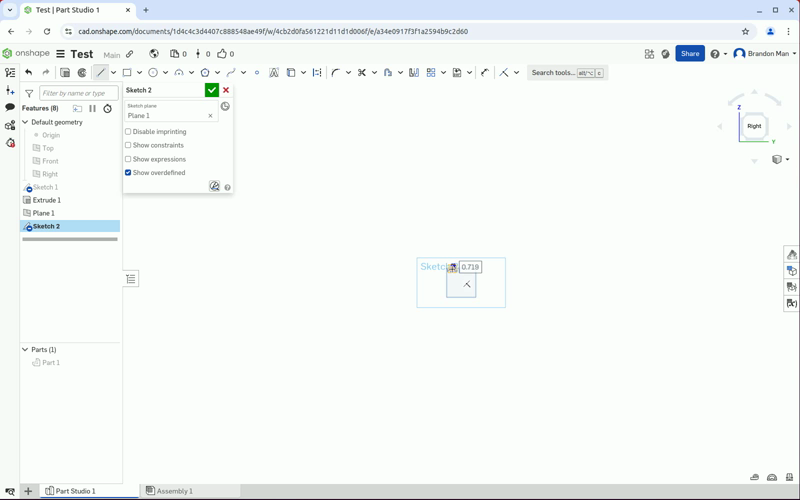
key(esc)
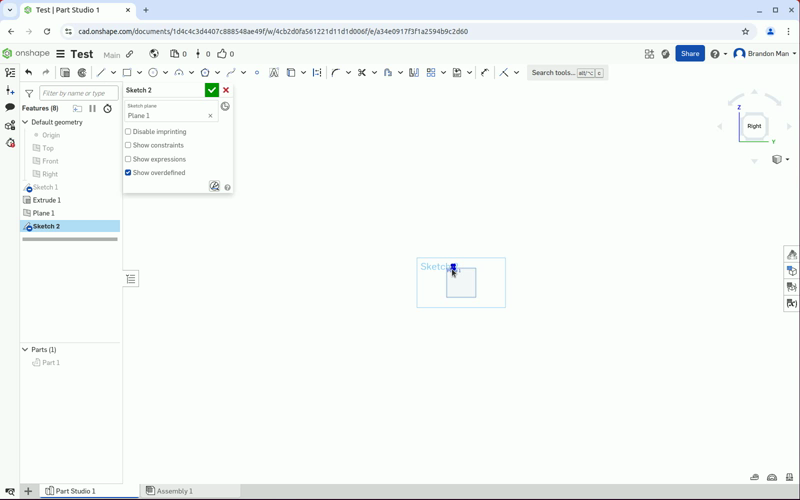
mouse_move(452, 266)
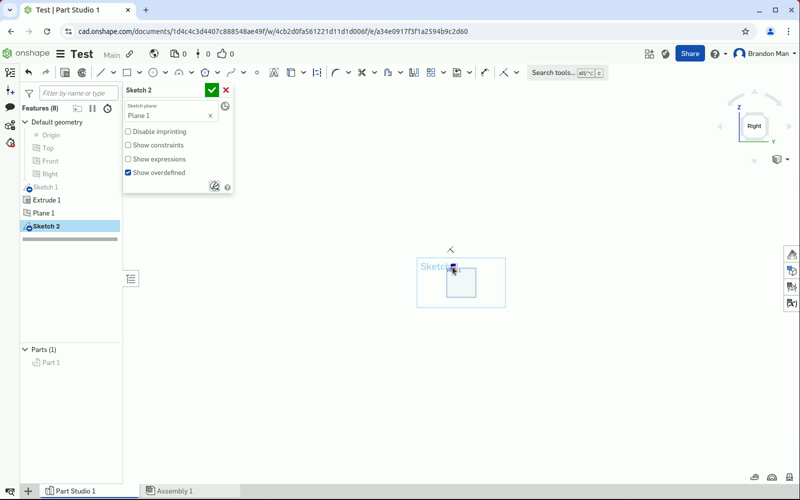
scroll(6)
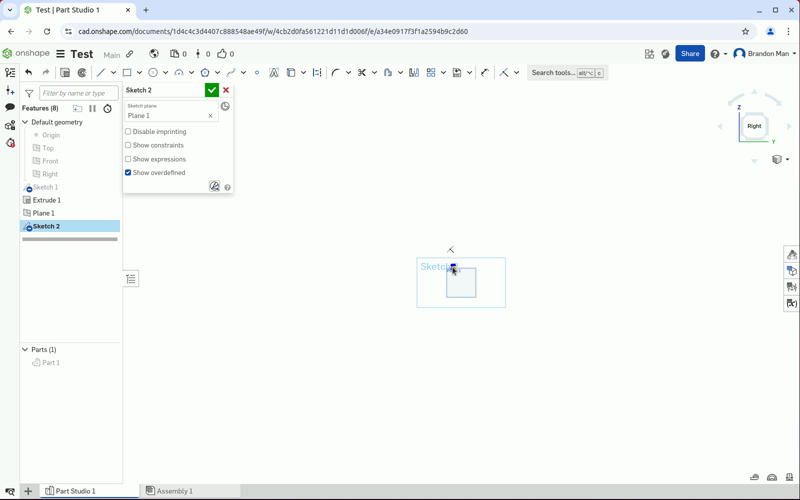
scroll(6)
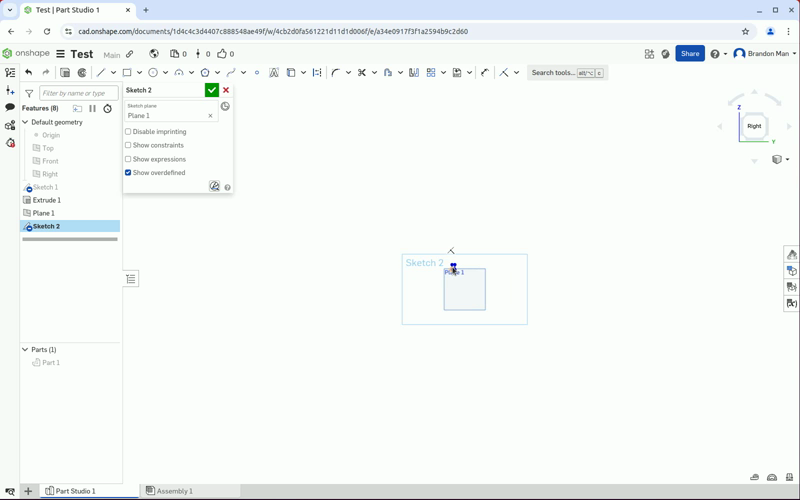
scroll(6)
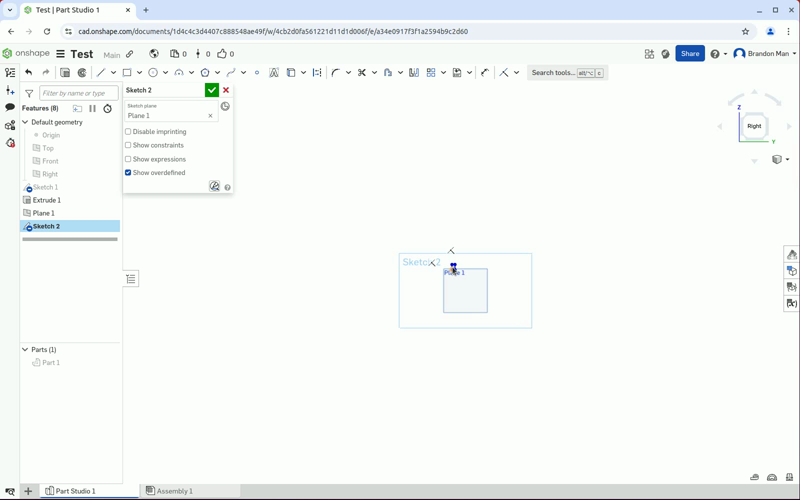
scroll(6)
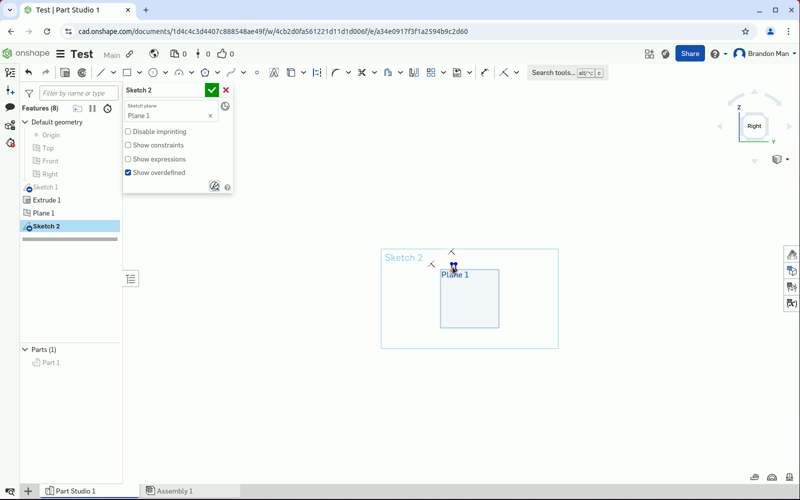
scroll(6)
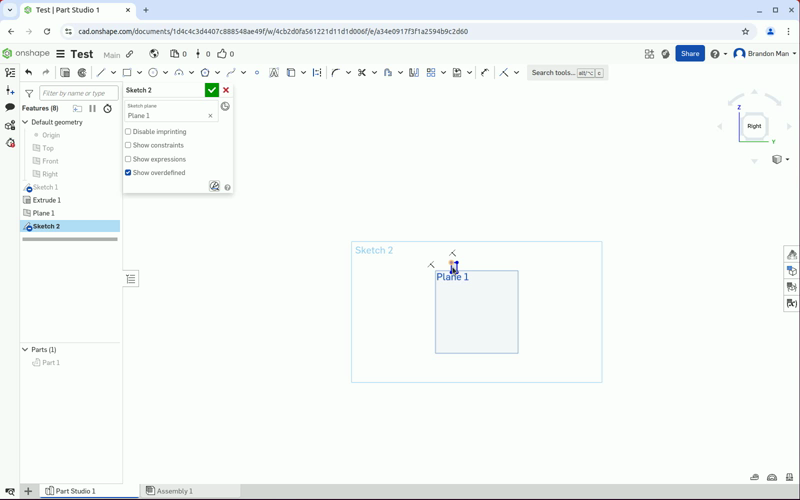
scroll(6)
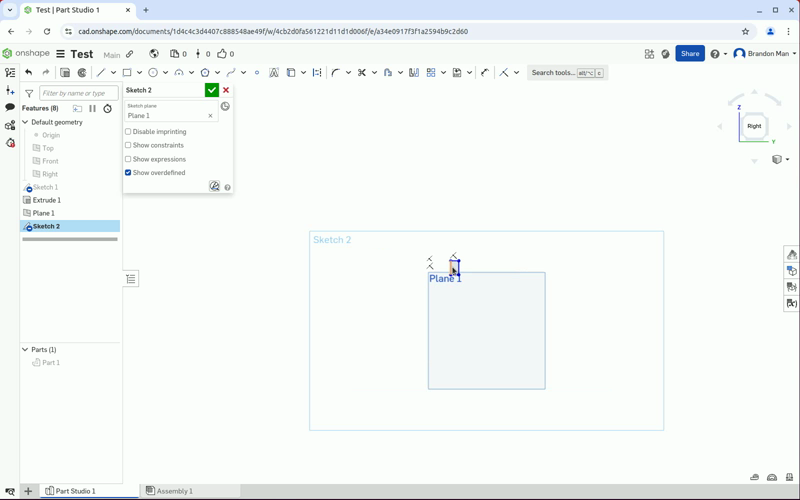
scroll(6)
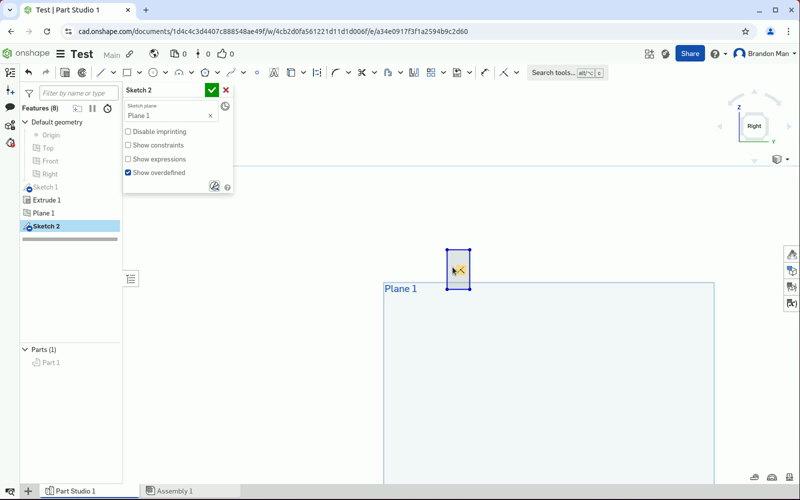
click(452, 266)
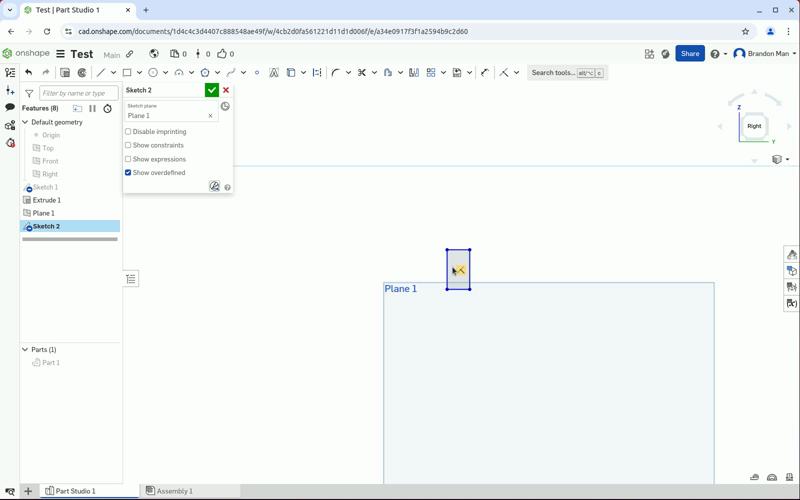
scroll(-6)
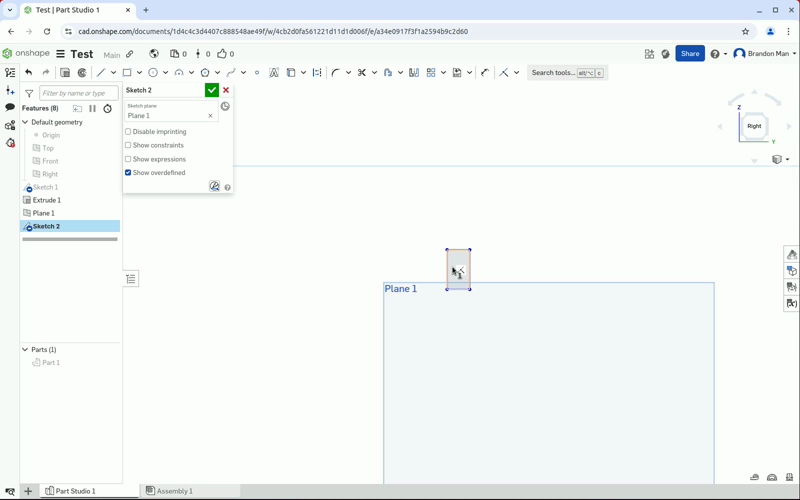
scroll(-6)
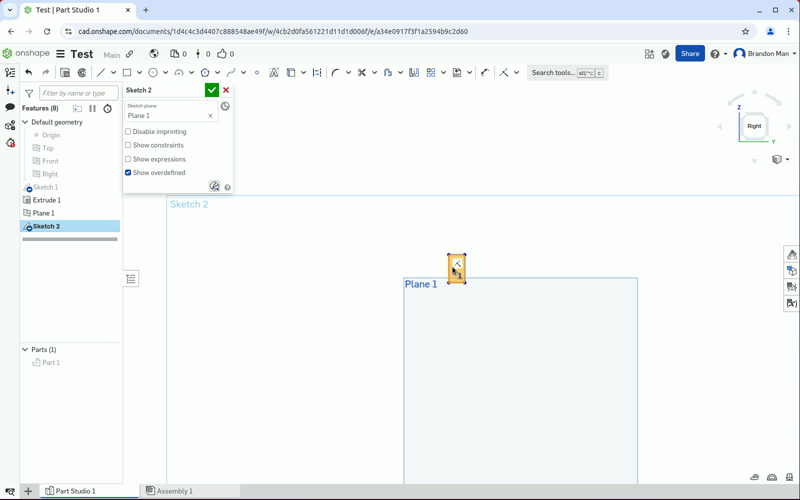
scroll(-6)
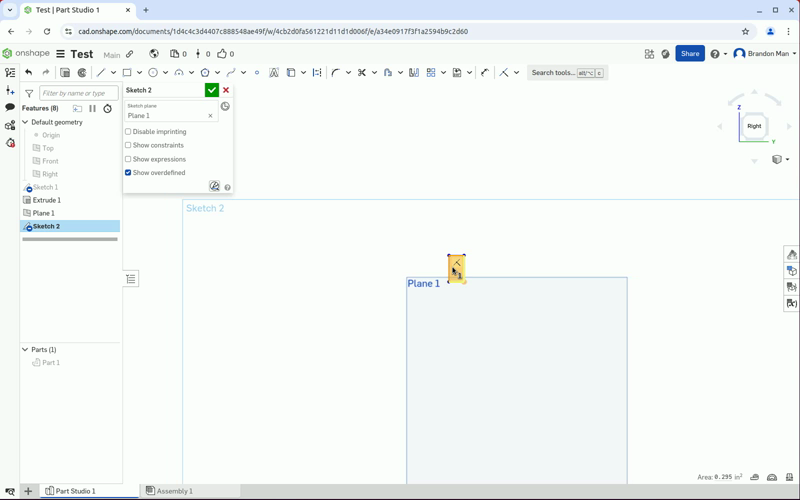
scroll(-6)
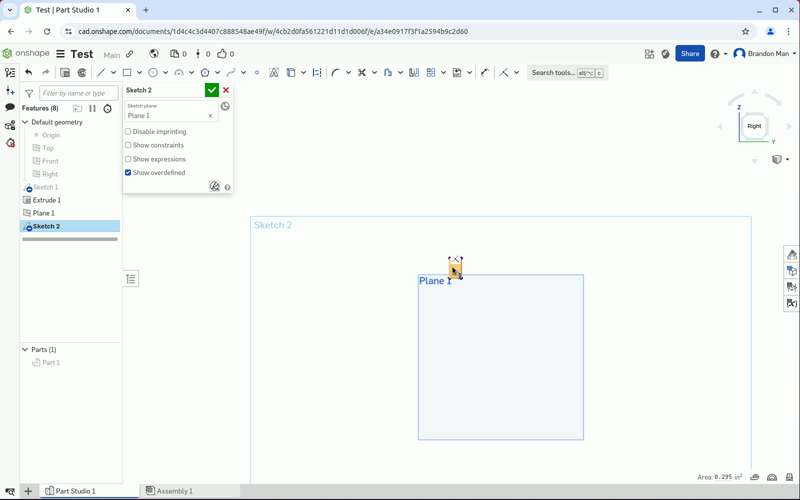
scroll(-6)
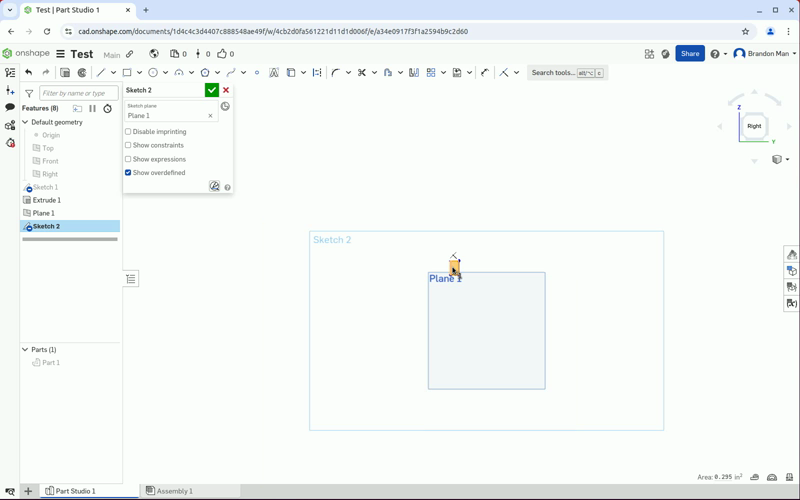
scroll(-6)
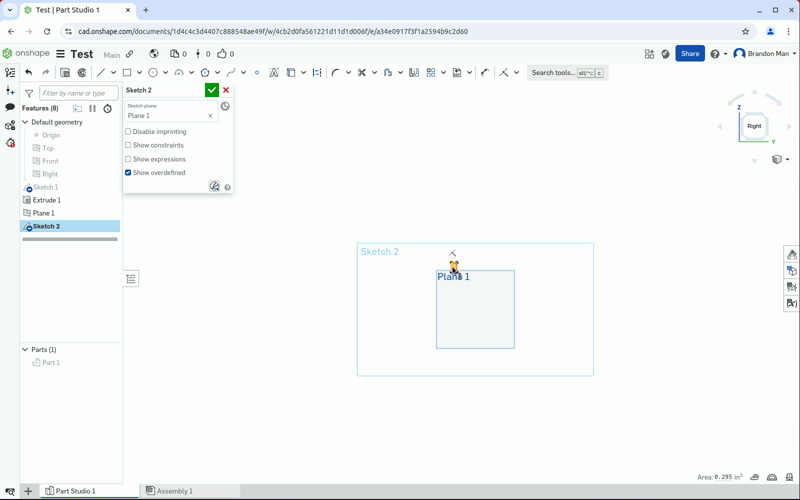
scroll(-6)
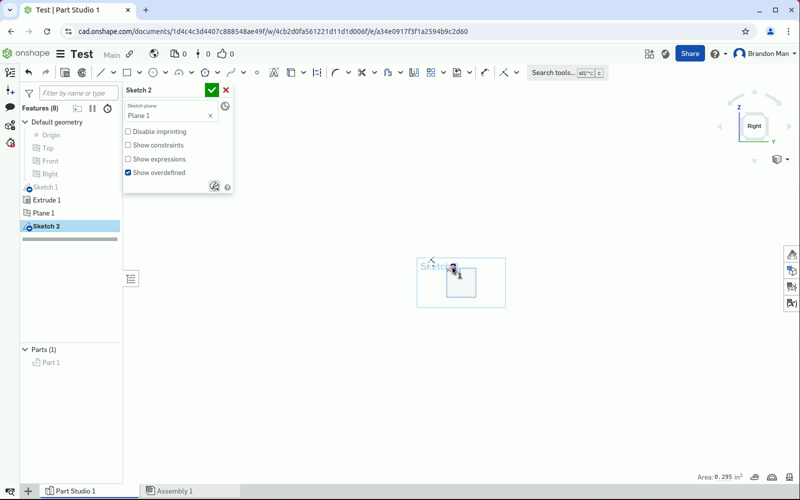
mouse_move(73, 352)
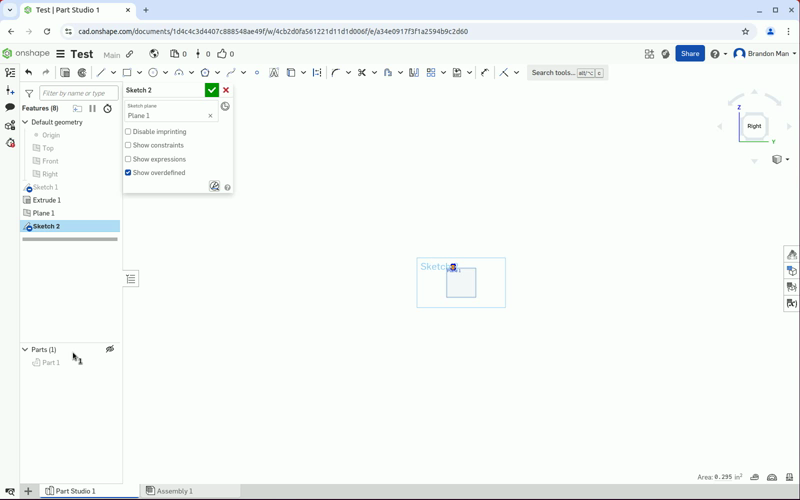
key(shift+y)
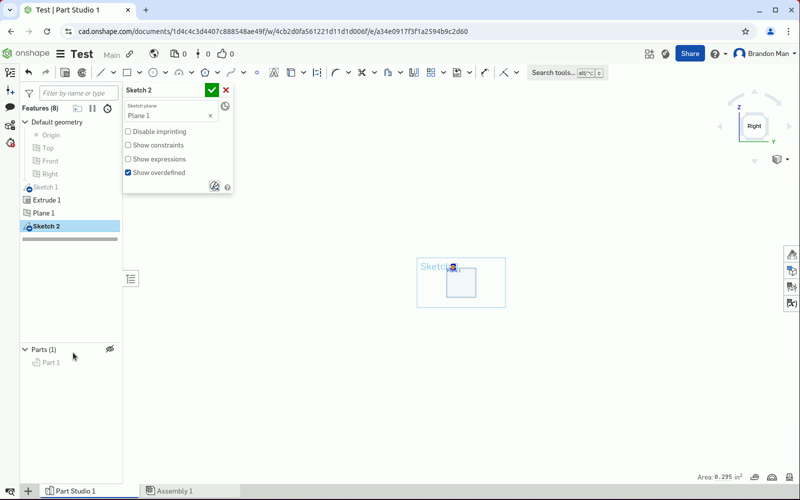
key(shift+e)
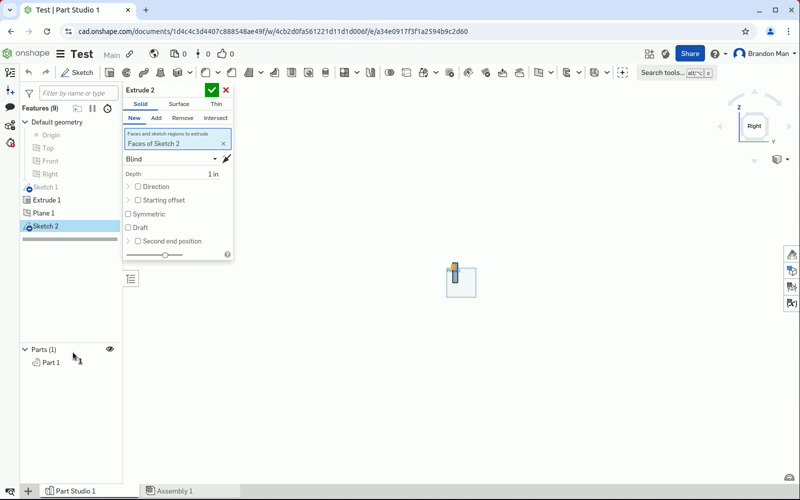
mouse_move(143, 106)
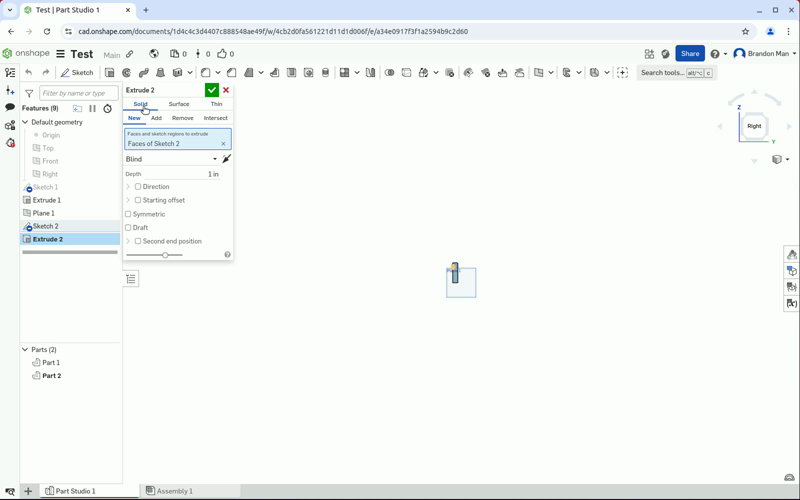
click(143, 106)
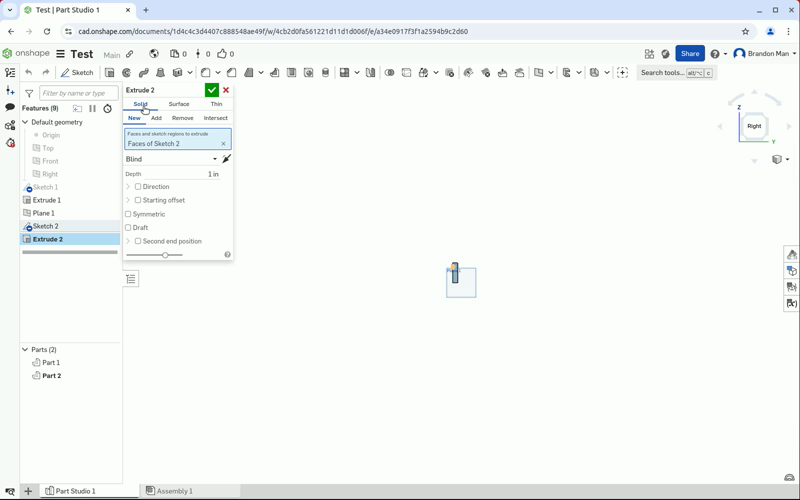
mouse_move(186, 120)
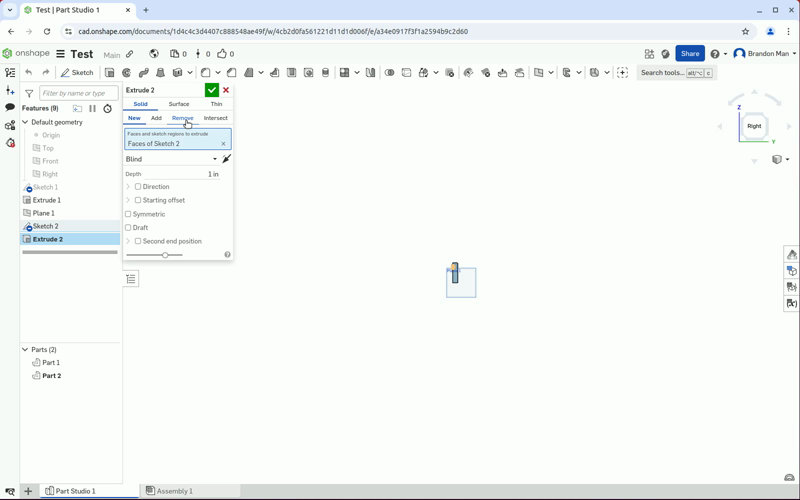
click(186, 120)
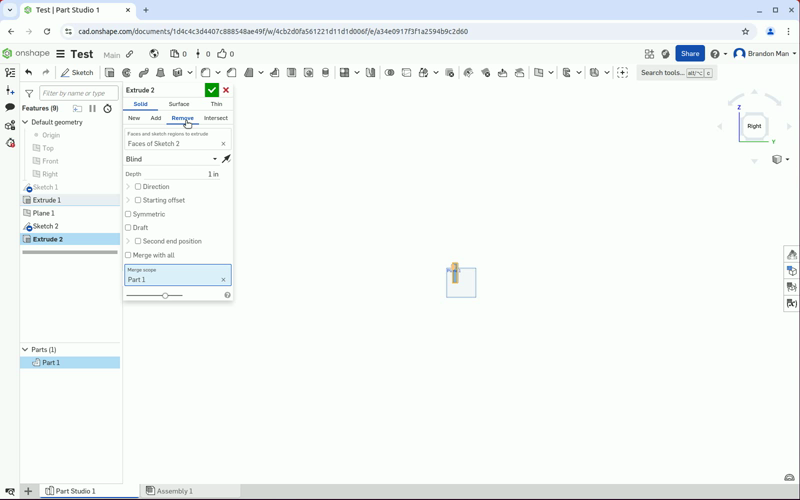
key(tab, 4)
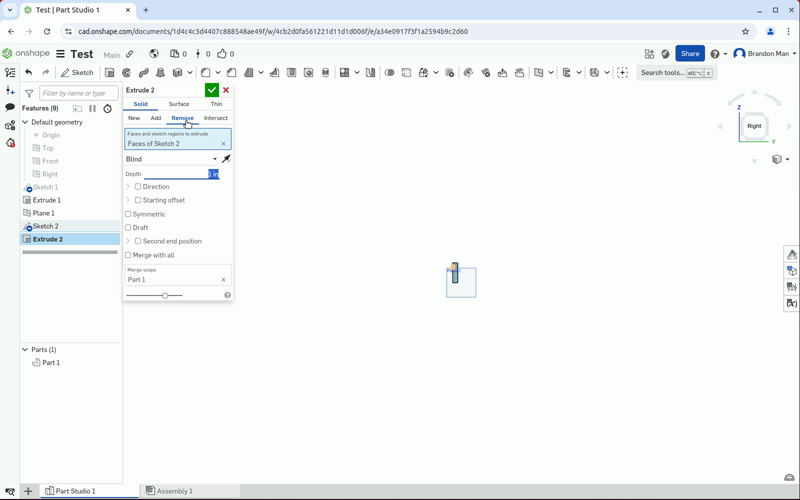
text(23.59)
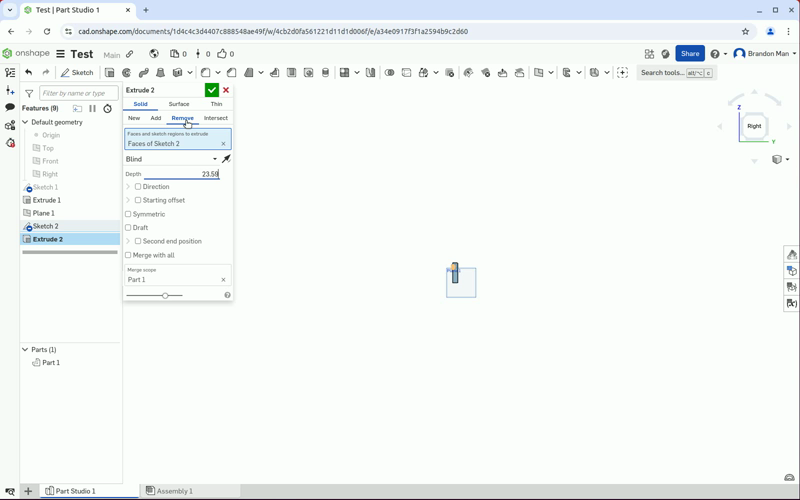
key(tab, 3)
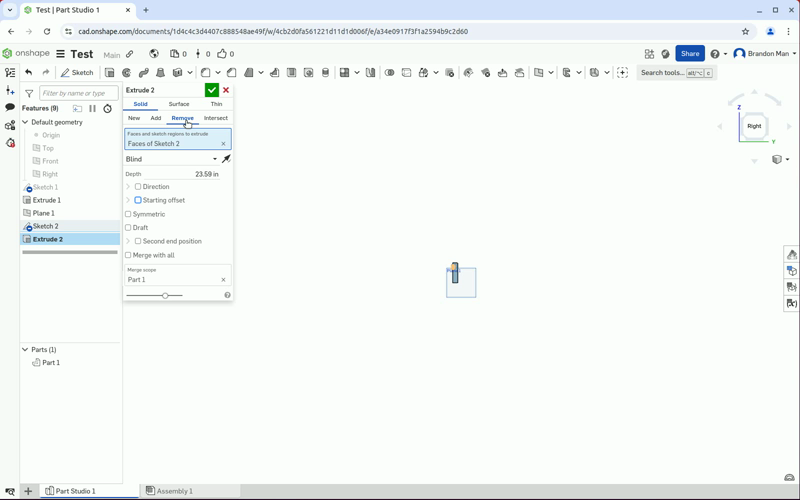
key(tab, 2)
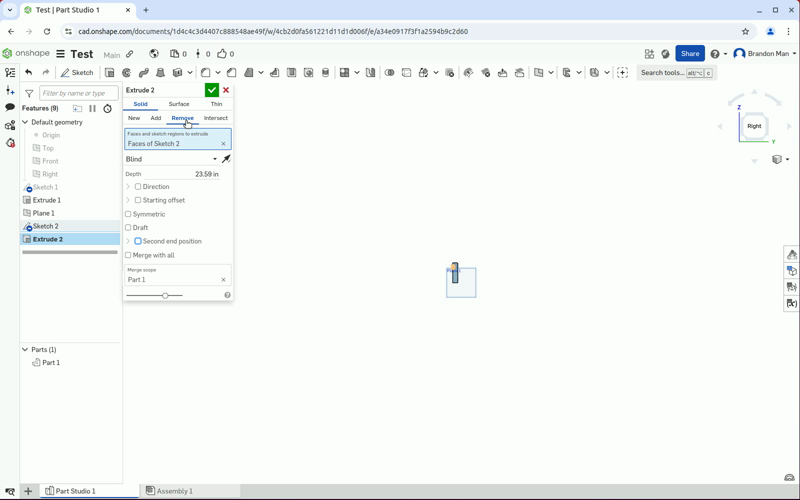
key(space)
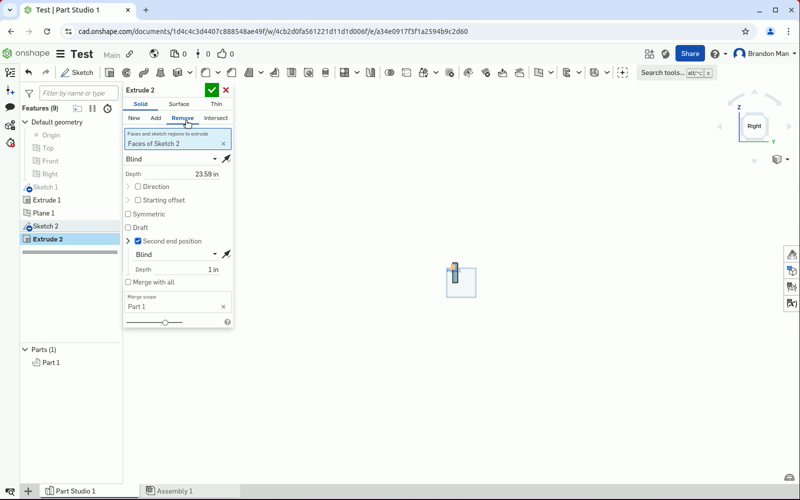
key(tab, 3)
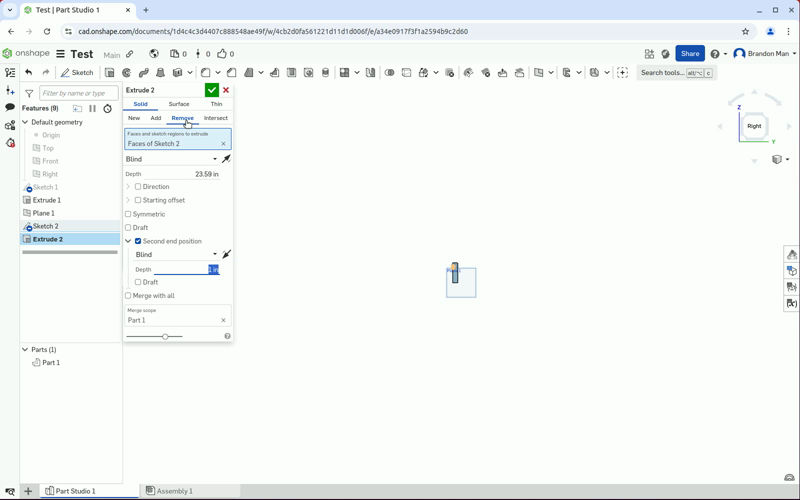
text(0.963)
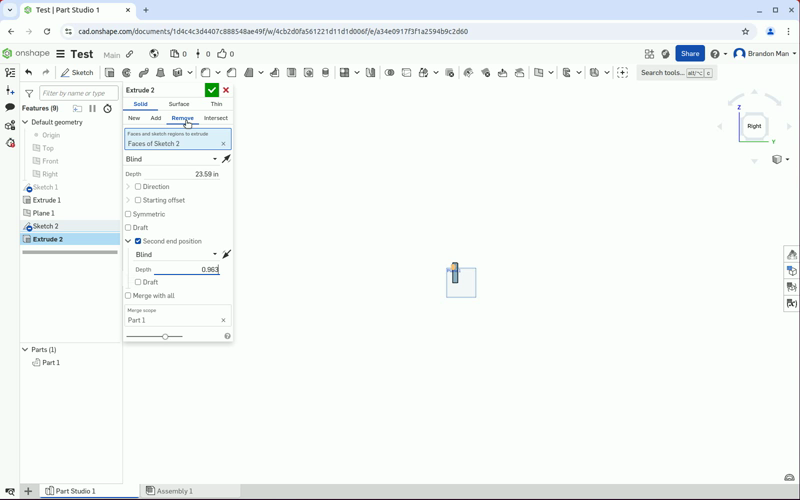
key(tab, 2)
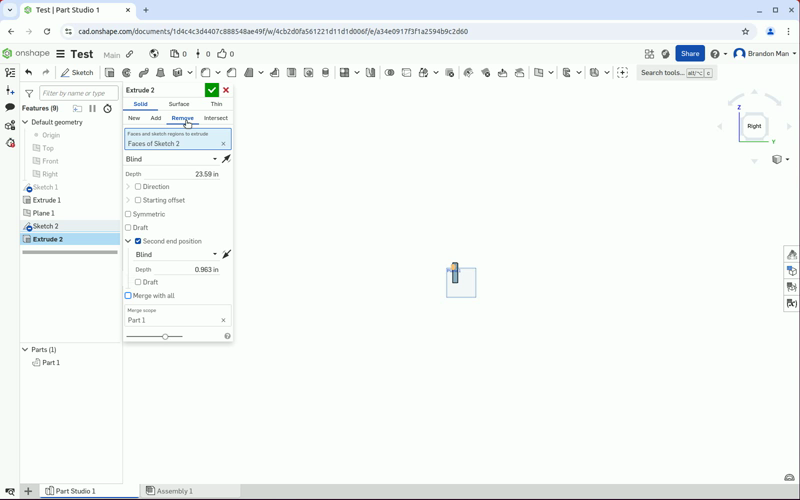
key(space)
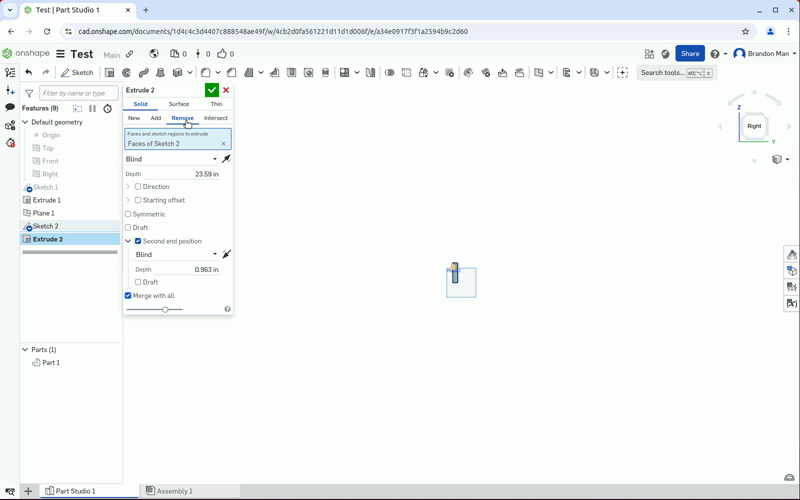
key(enter)
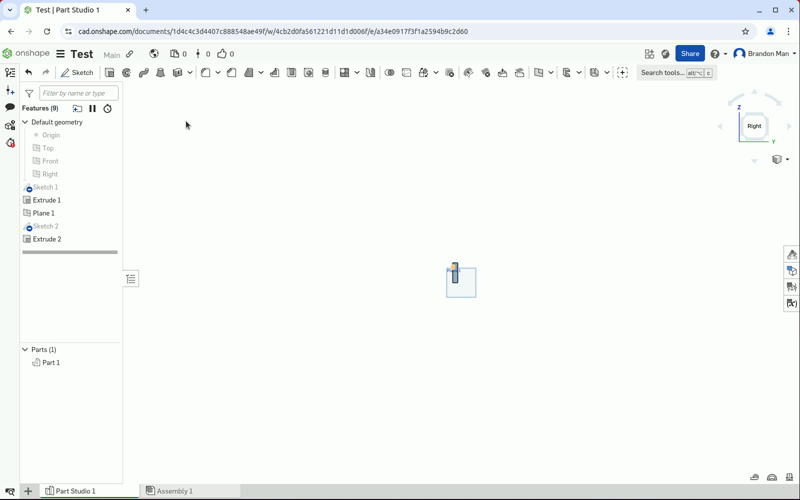
key(shift+h)
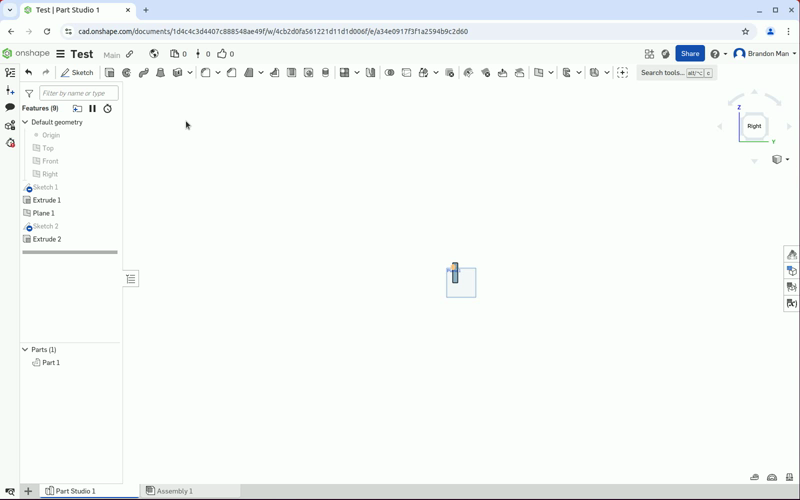
key(shift+h)
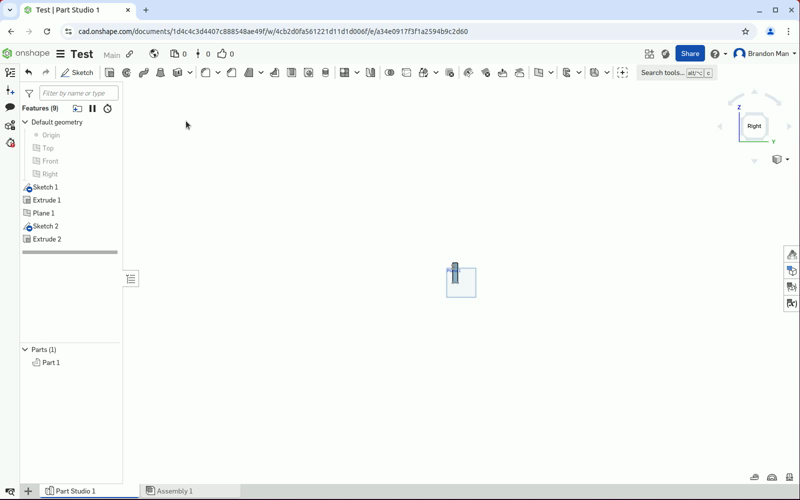
key(shift+7)
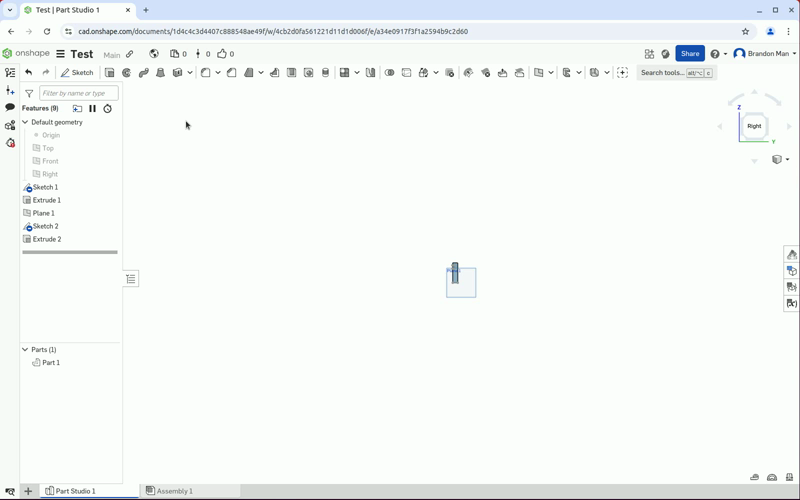
key(right, 2)
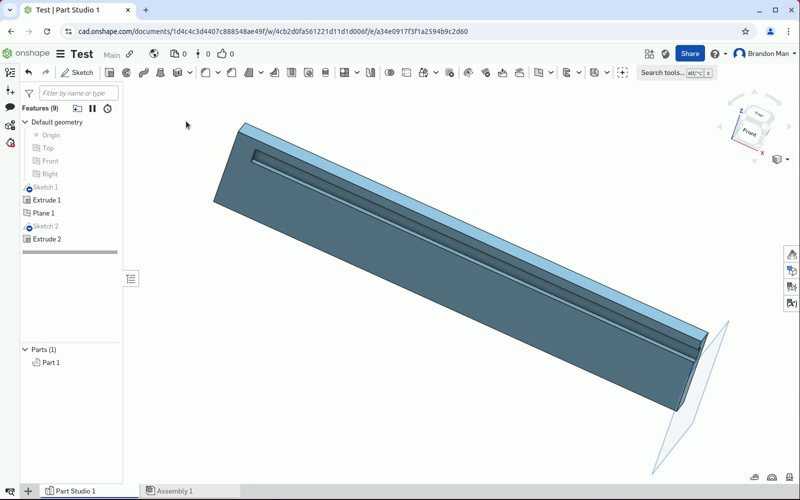
key(down, 2)
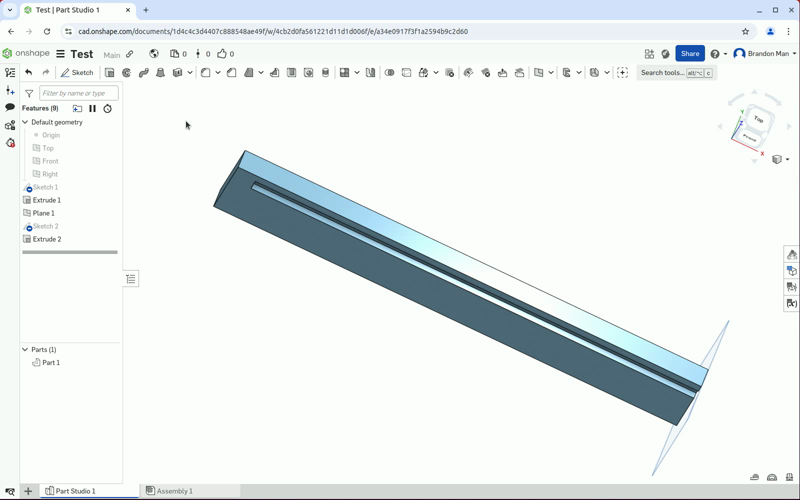
key(up, 2)
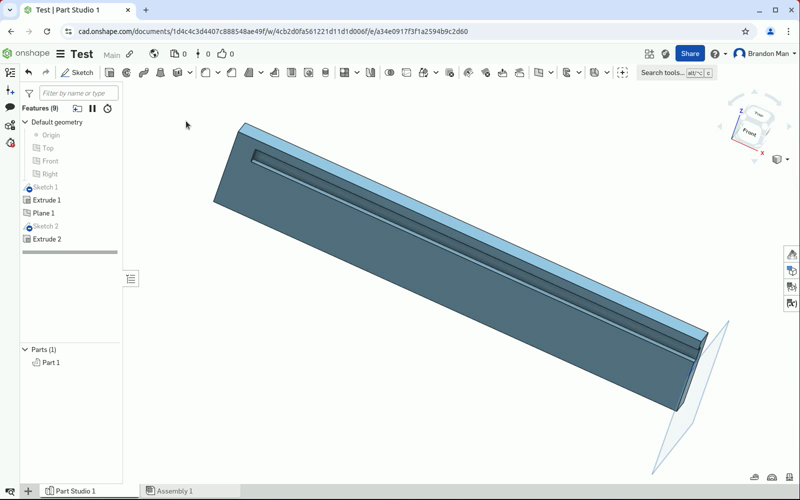
key(left, 2)
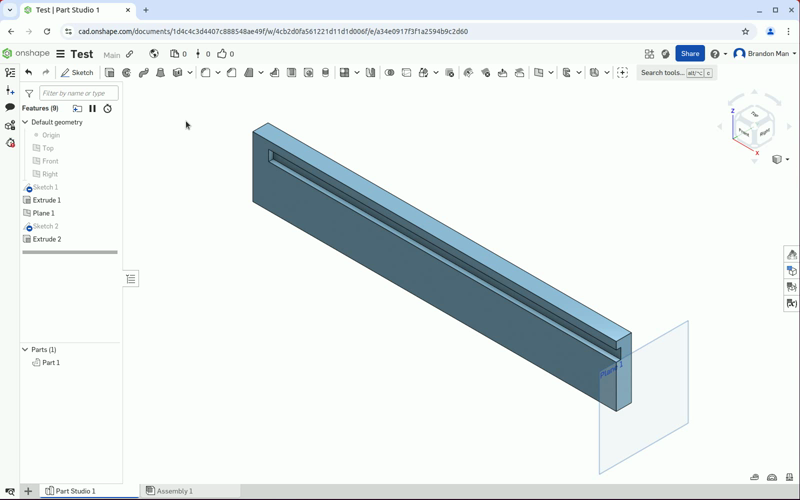
mouse_move(73, 189)
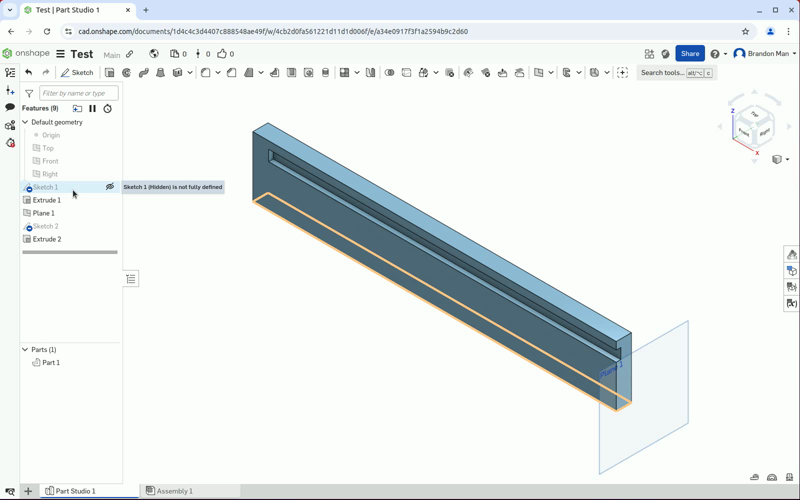
click(73, 189)